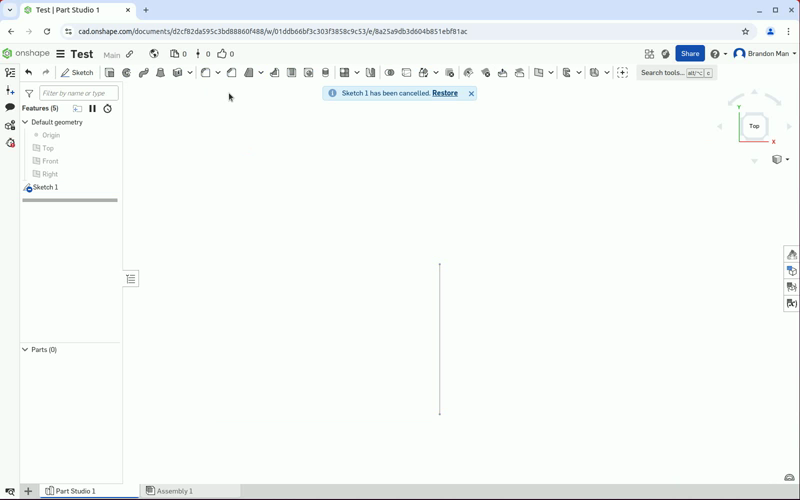
key(shift+h)
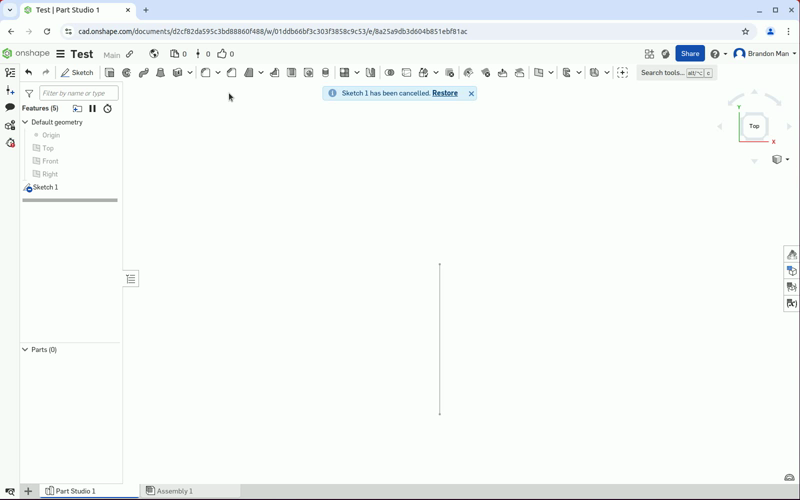
key(shift+s)
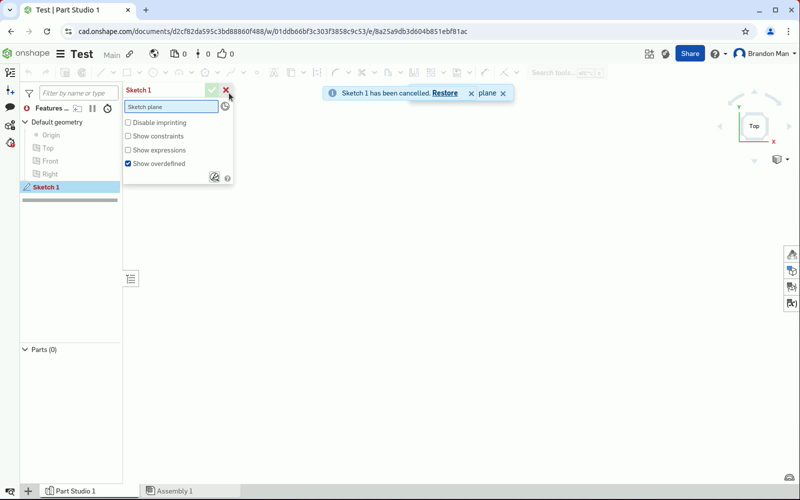
mouse_move(73, 150)
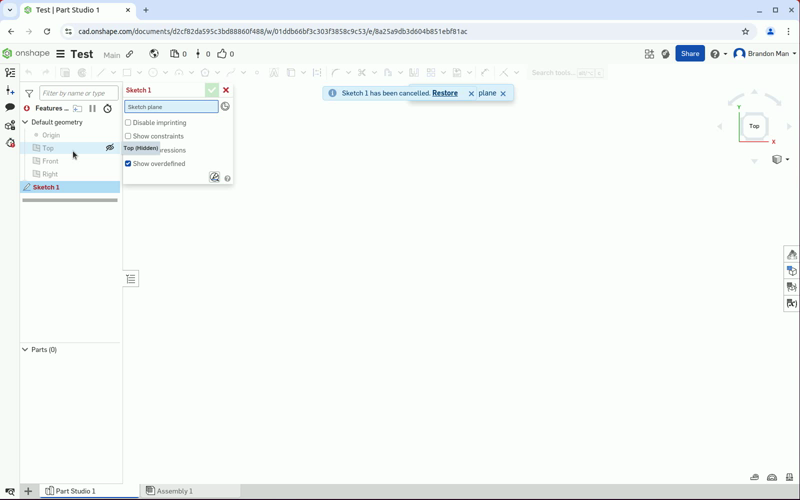
click(73, 150)
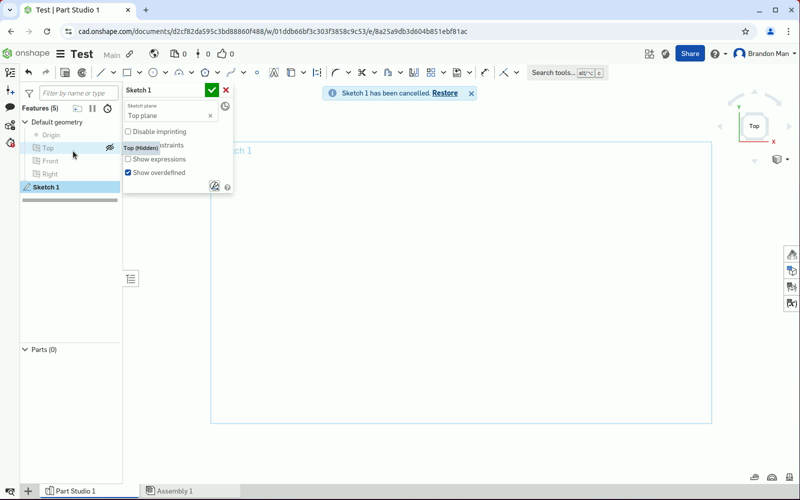
mouse_move(73, 352)
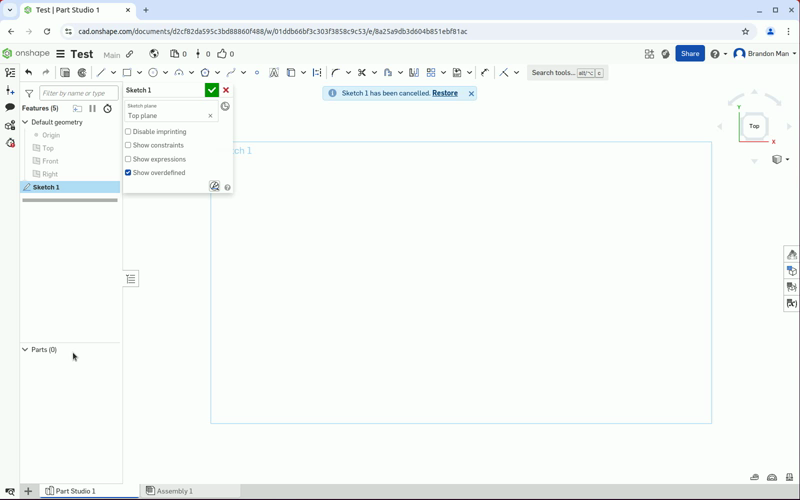
key(y)
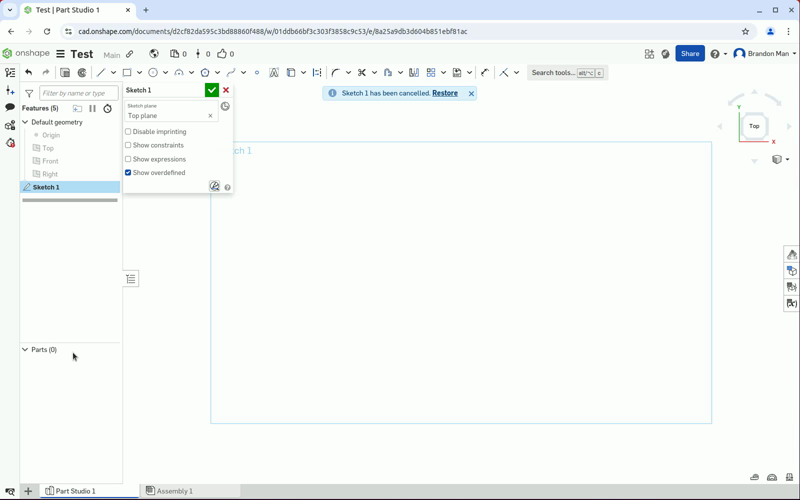
key(l)
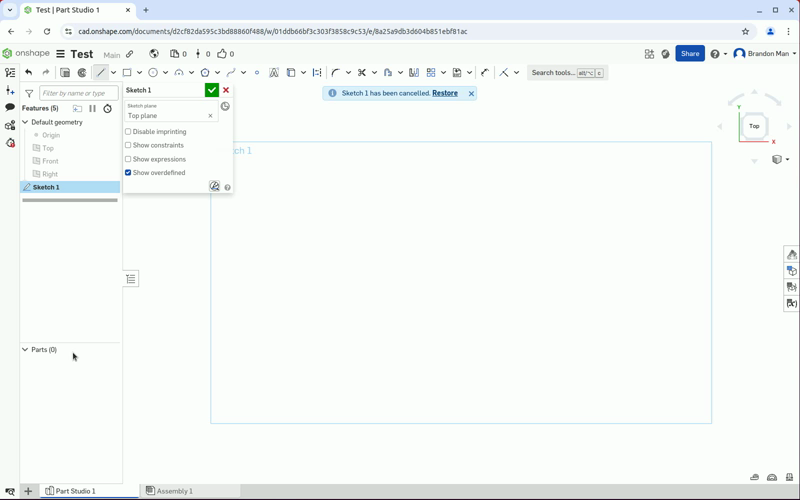
key_down(shift)
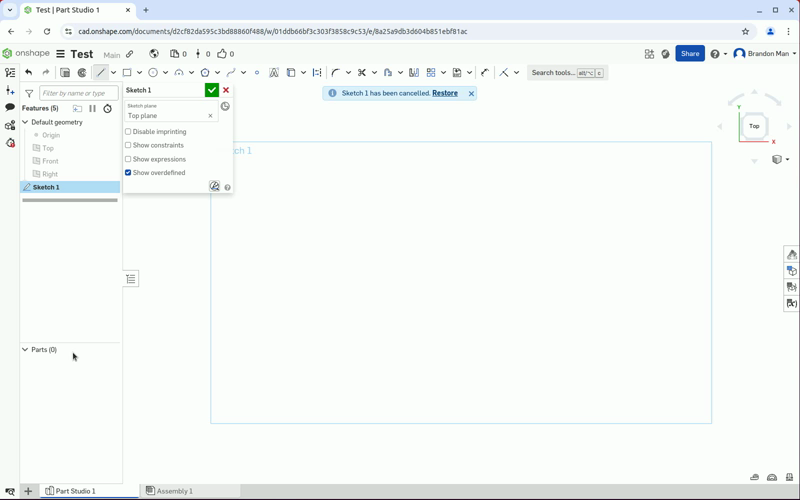
mouse_move(485, 319)
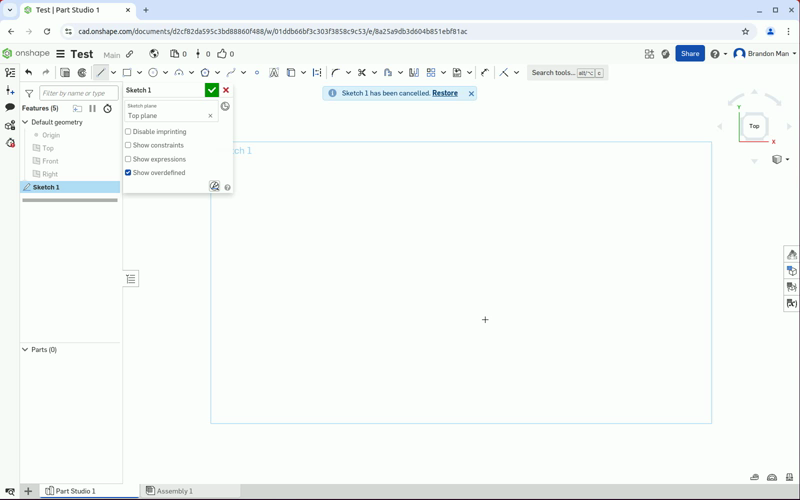
click(485, 319)
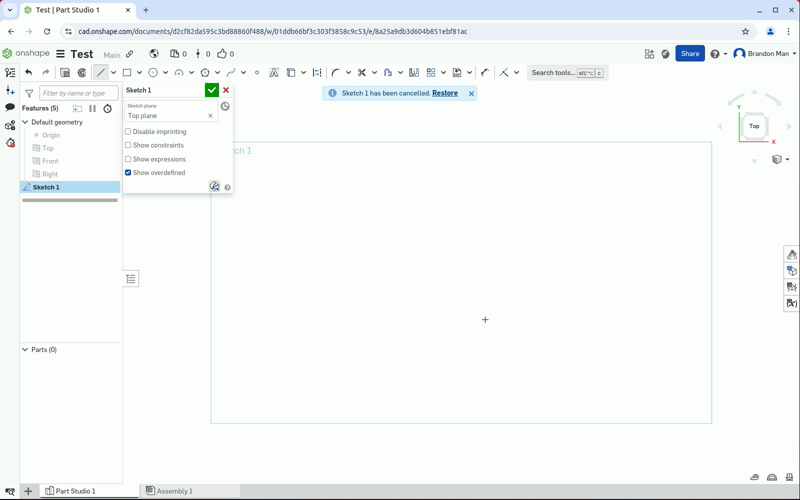
key_up(shift)
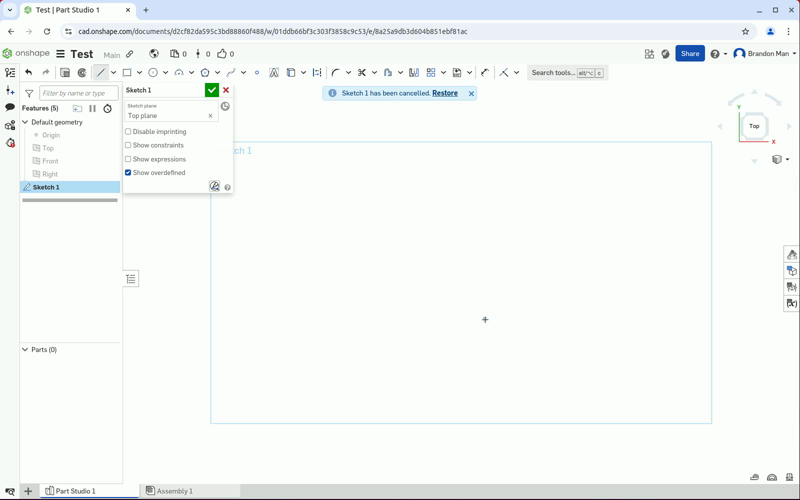
key_down(shift)
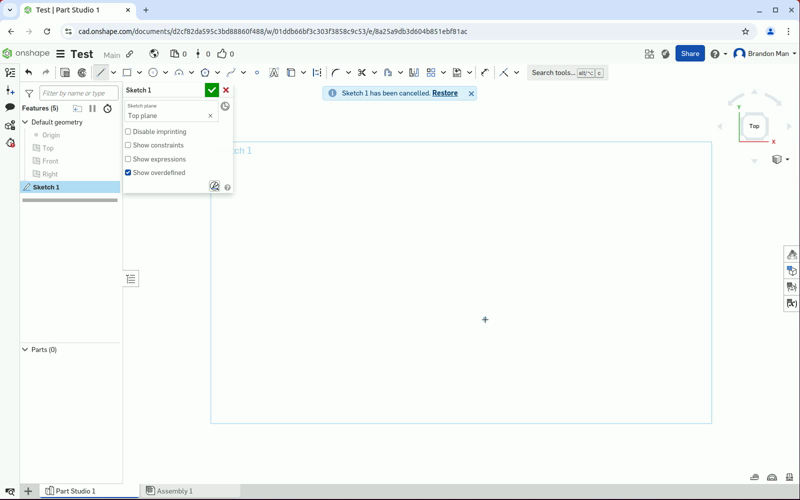
mouse_move(515, 319)
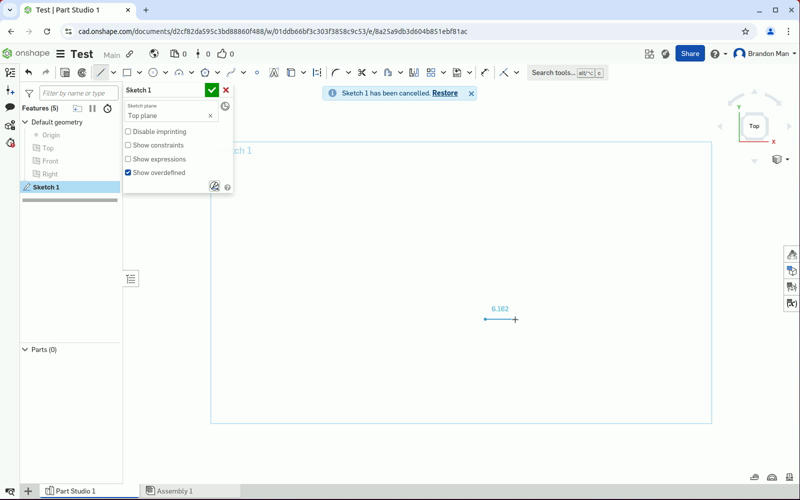
mouse_move(498, 319)
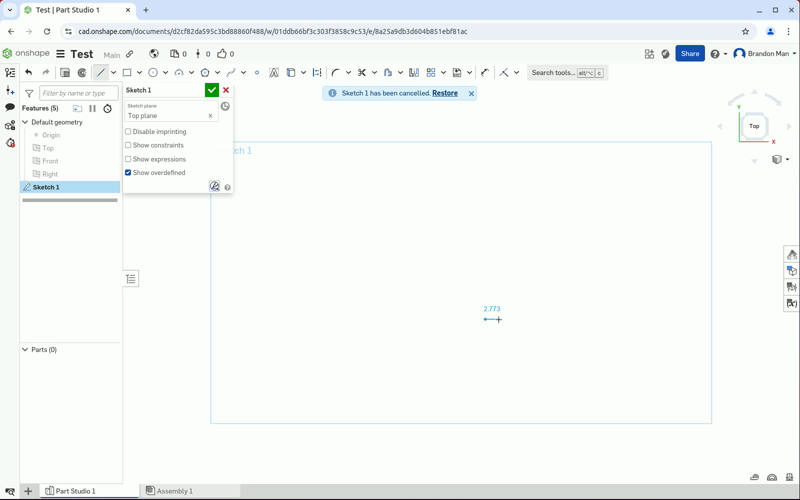
click(498, 319)
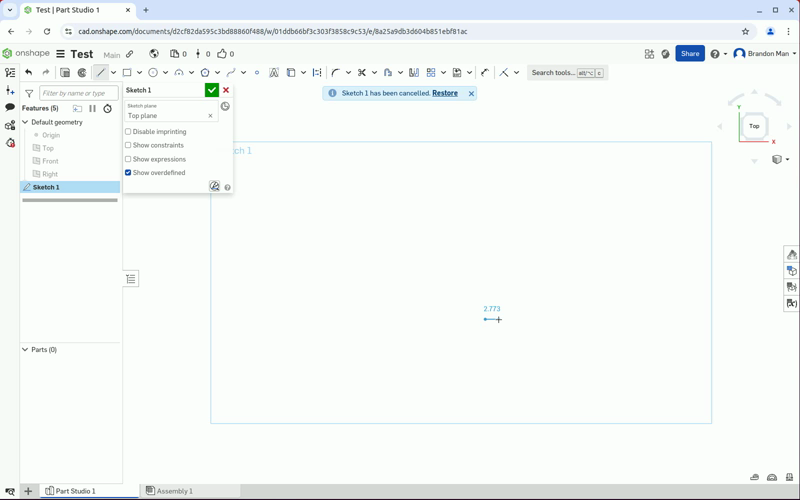
key_up(shift)
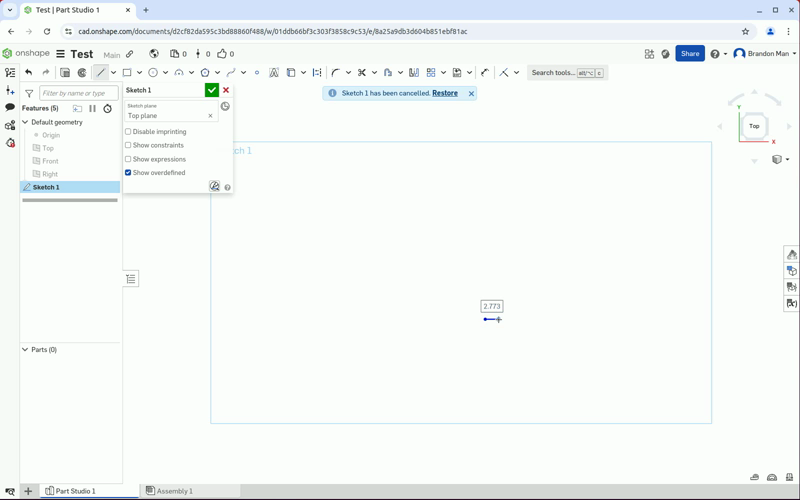
key_down(shift)
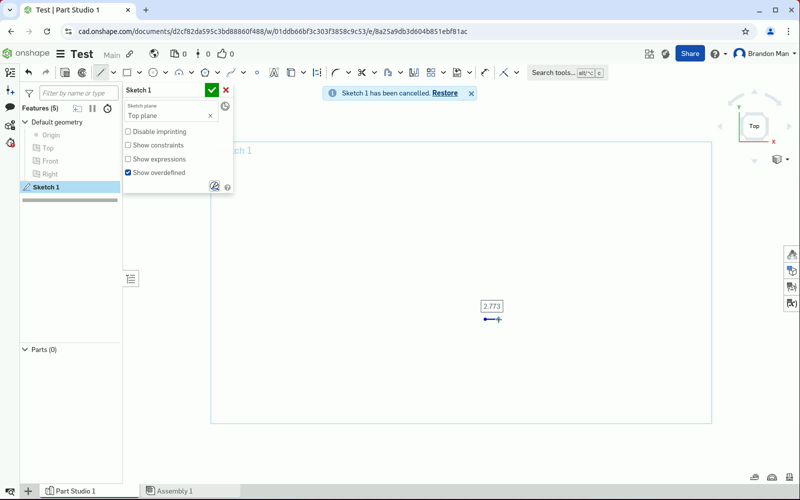
mouse_move(528, 319)
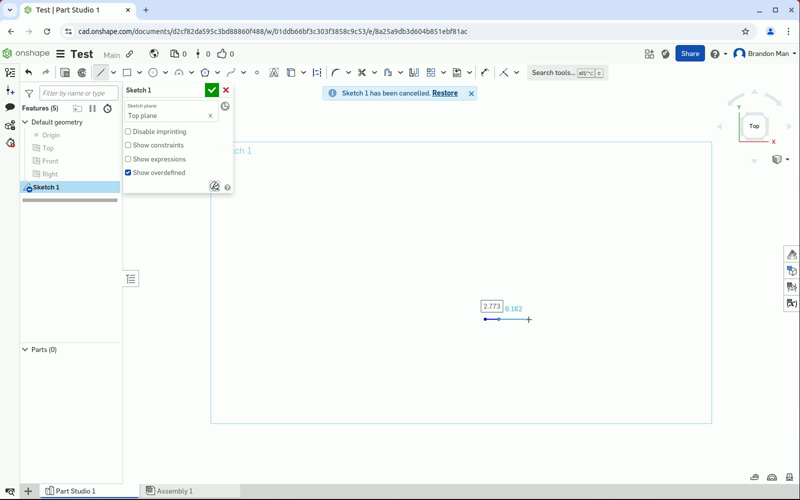
mouse_move(498, 290)
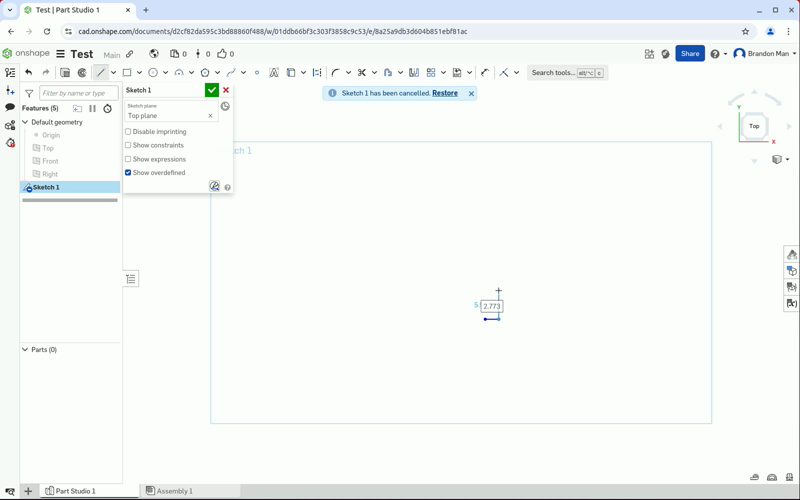
click(498, 290)
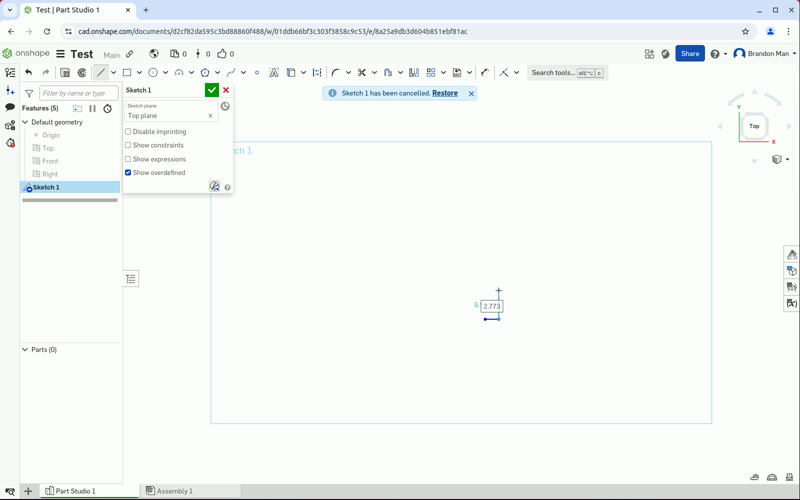
key_up(shift)
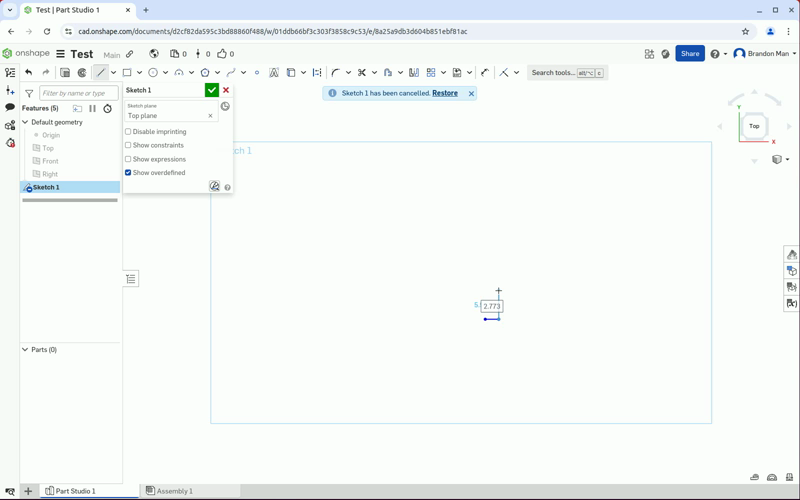
key_down(shift)
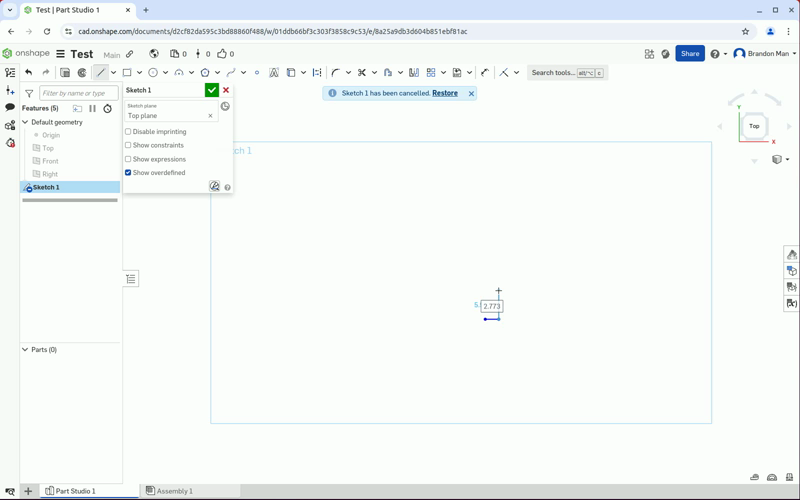
mouse_move(528, 290)
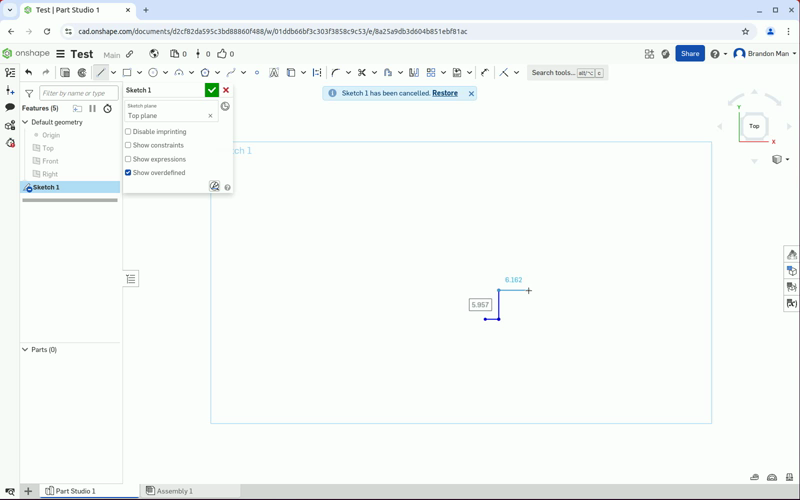
mouse_move(485, 290)
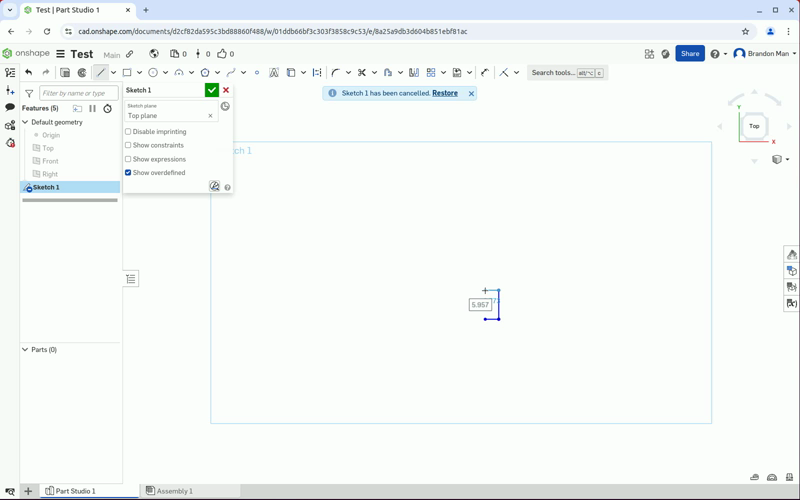
click(485, 290)
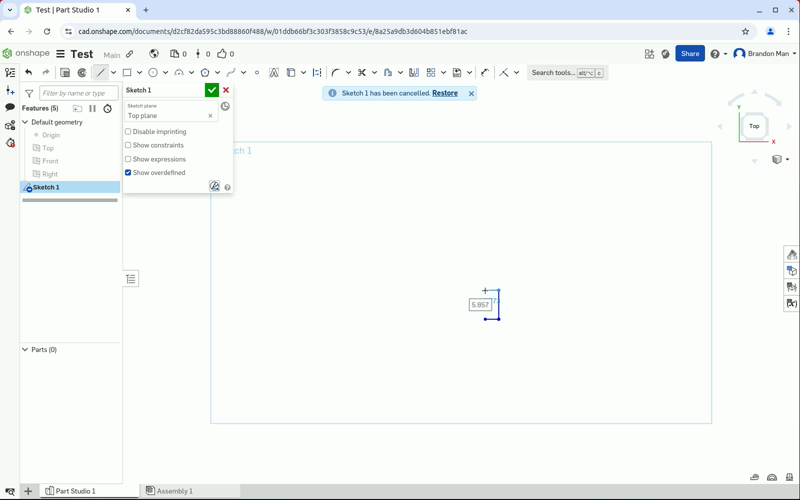
key_up(shift)
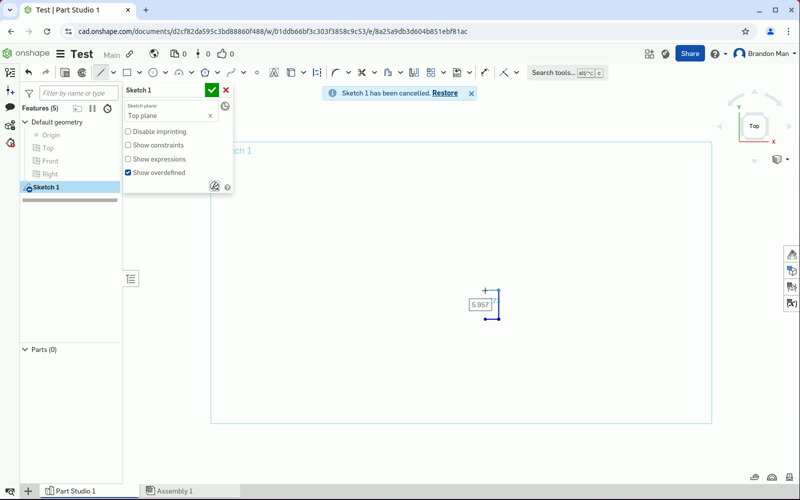
mouse_move(515, 290)
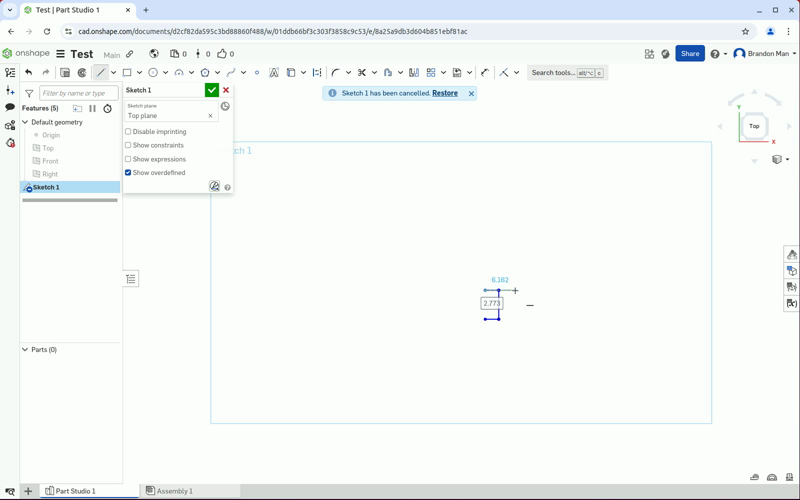
key_down(shift)
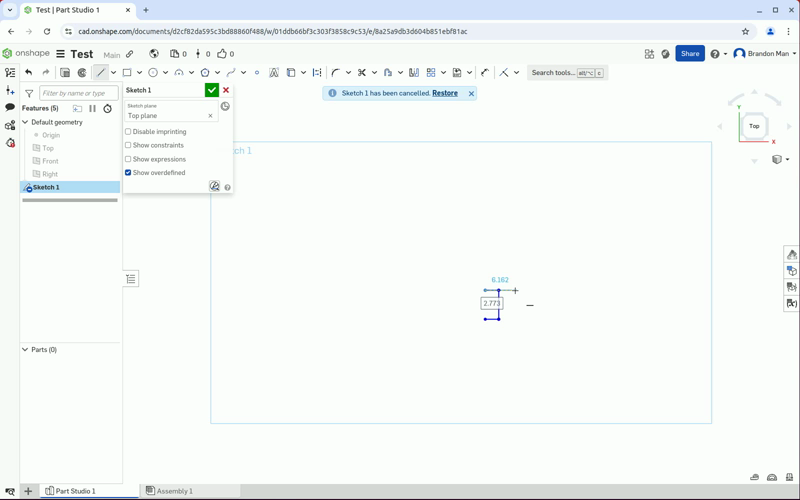
mouse_move(485, 319)
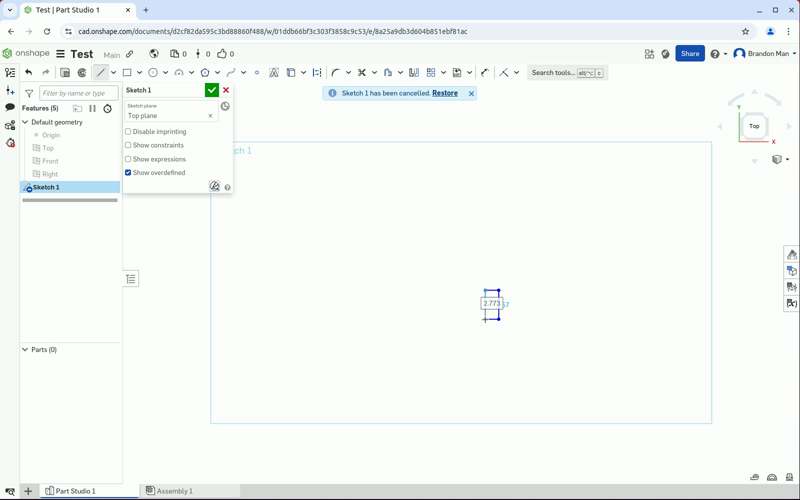
key_up(shift)
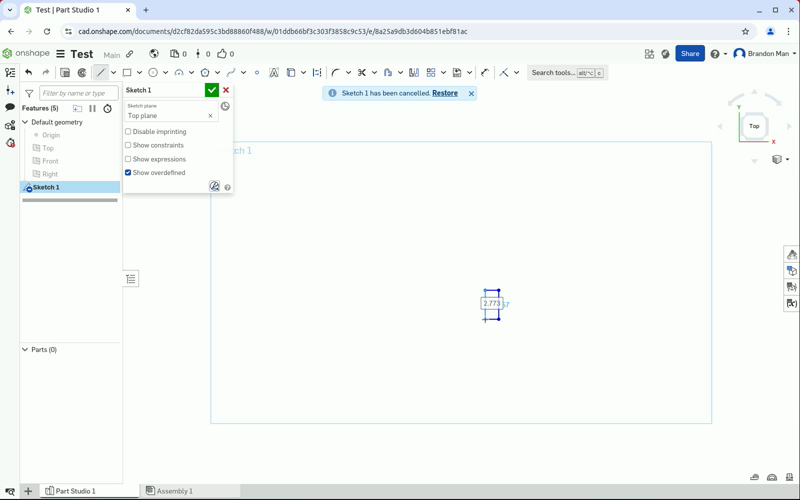
click(485, 319)
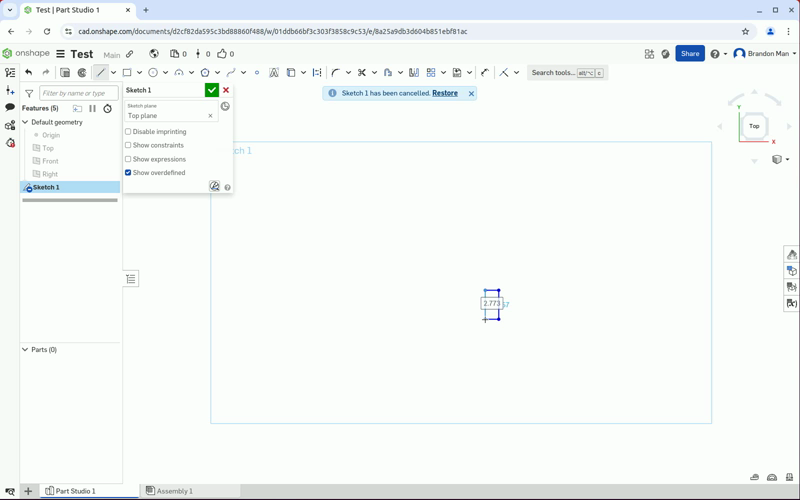
key(esc)
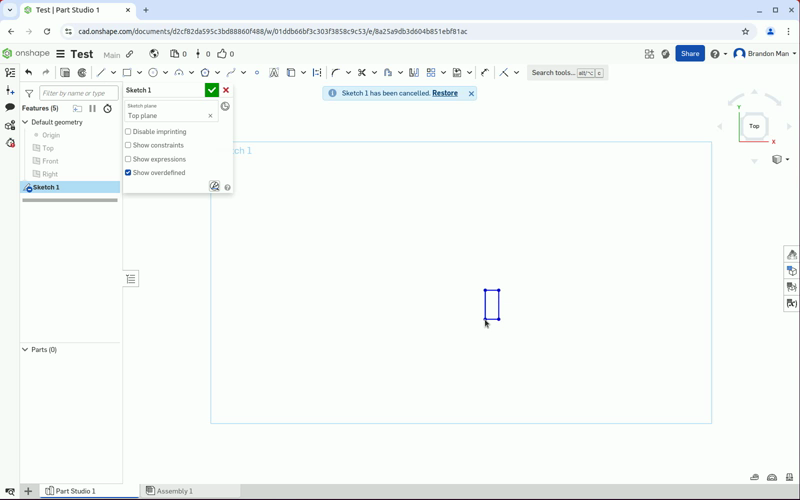
mouse_move(497, 299)
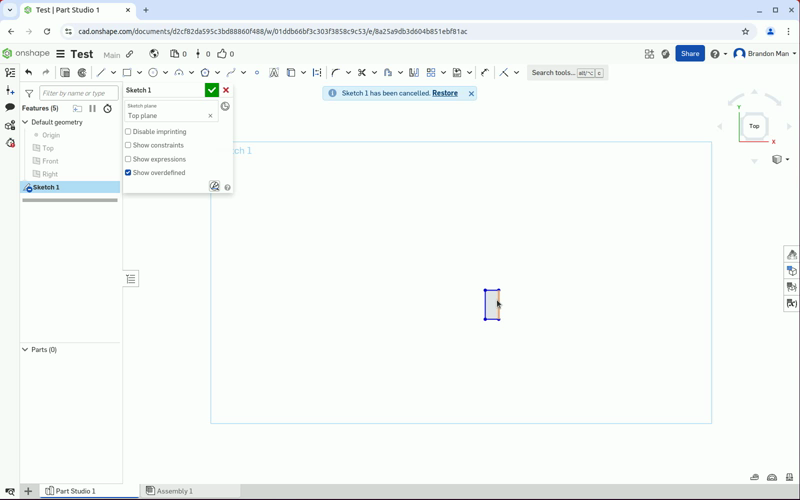
scroll(6)
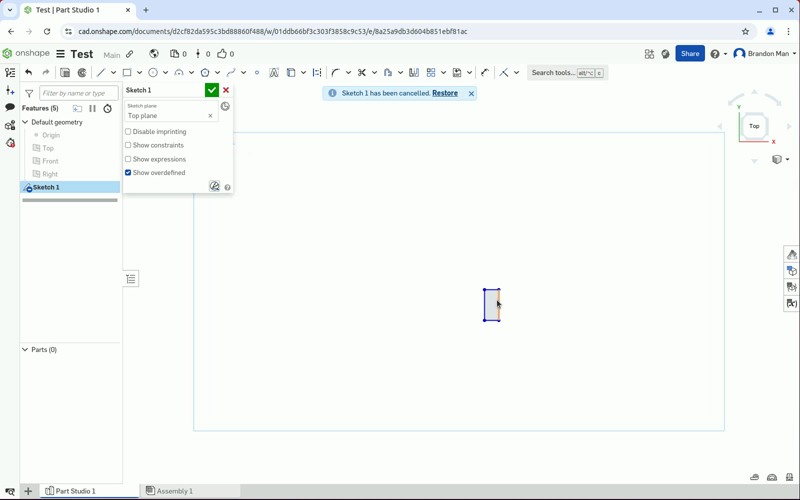
scroll(6)
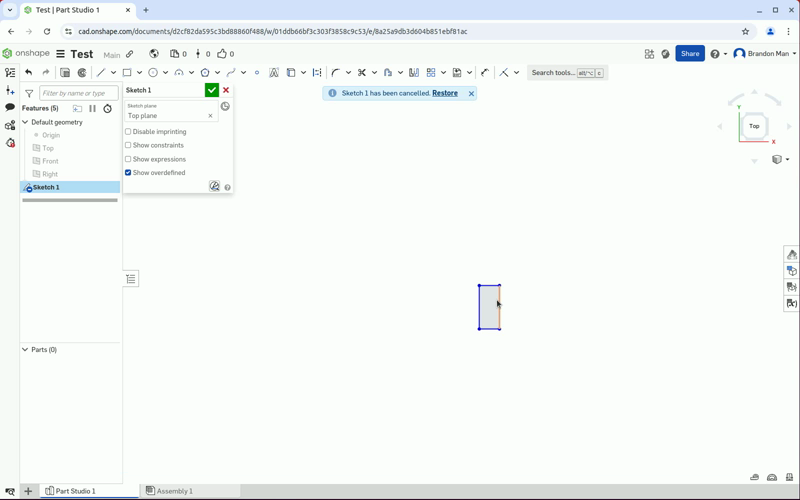
scroll(6)
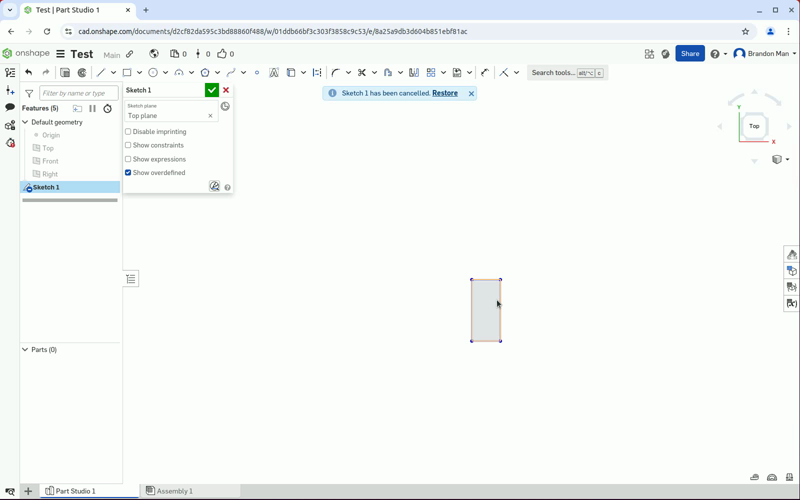
scroll(6)
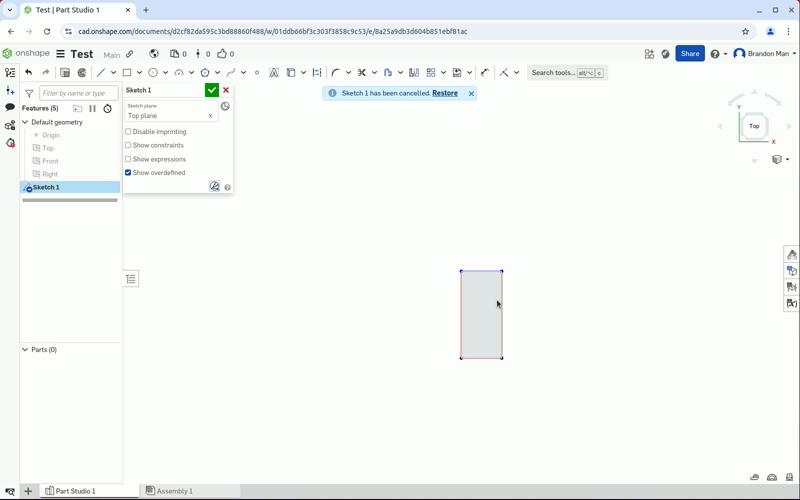
scroll(6)
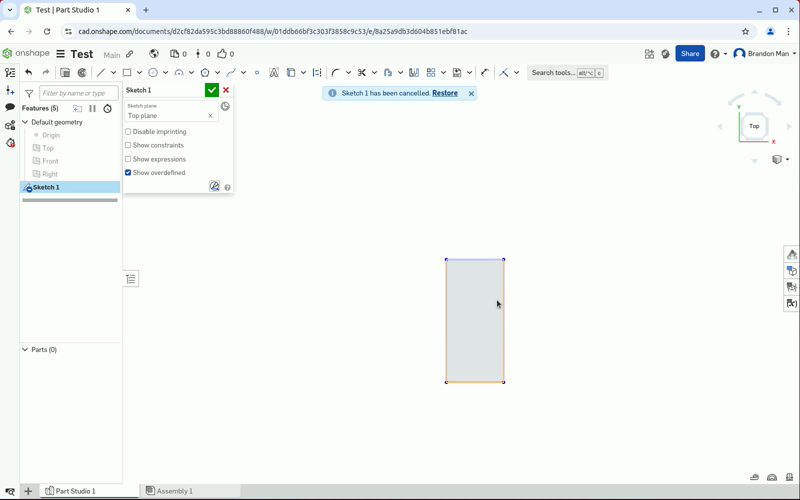
scroll(6)
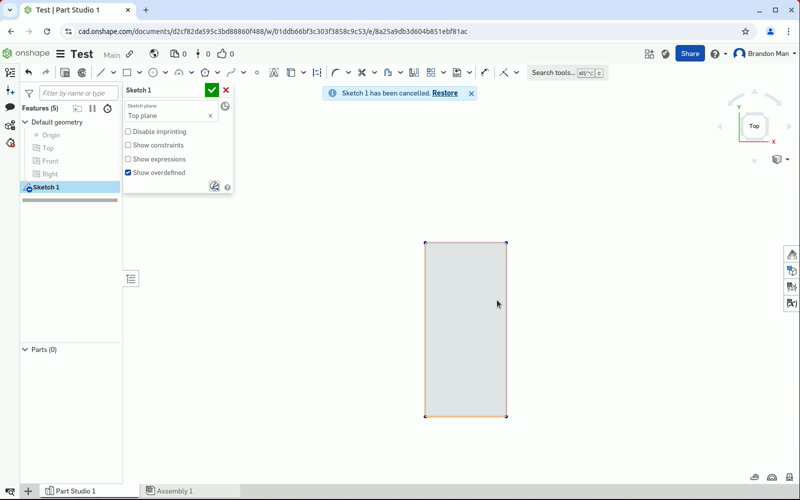
scroll(6)
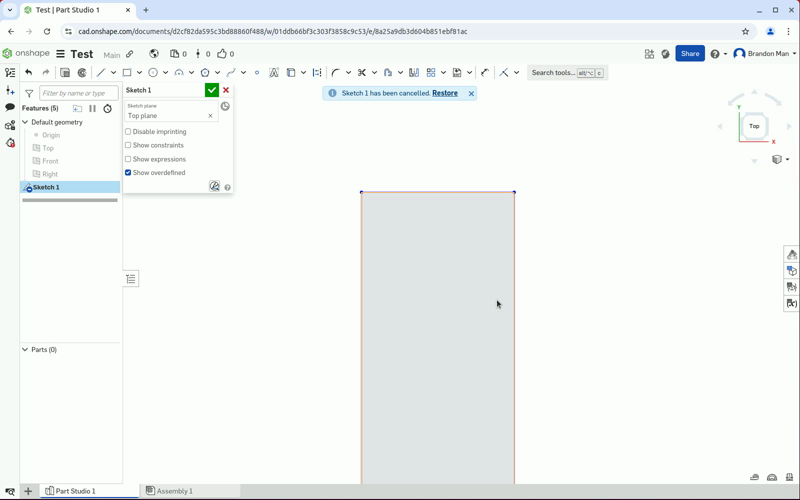
click(497, 299)
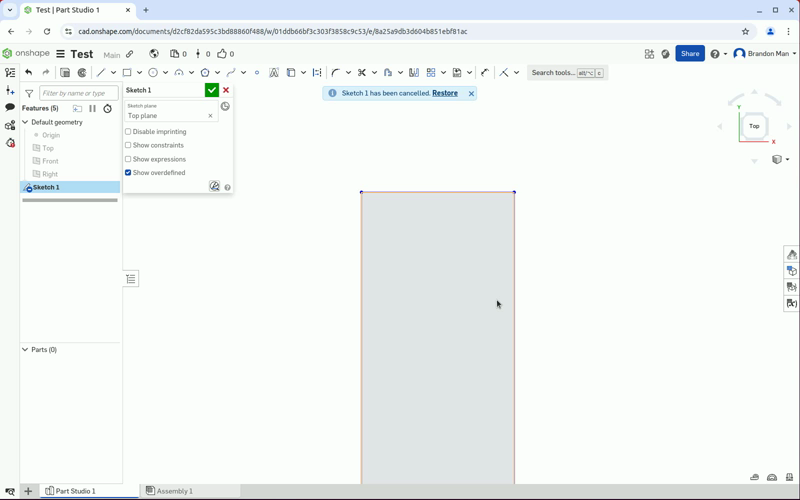
scroll(-6)
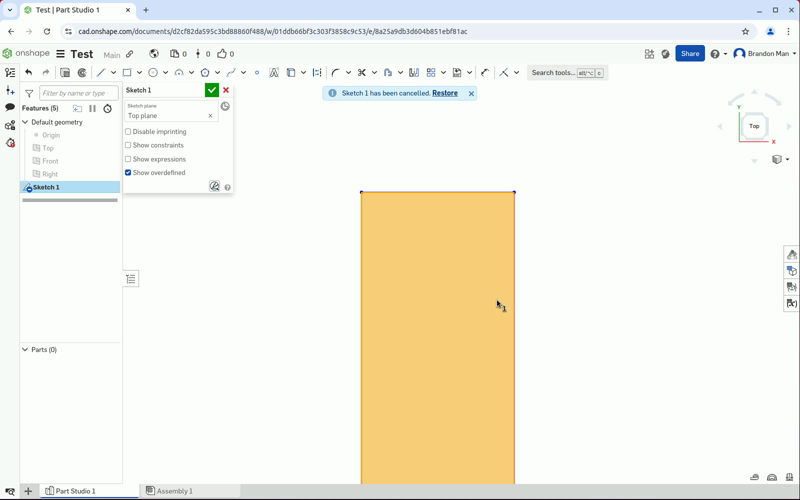
scroll(-6)
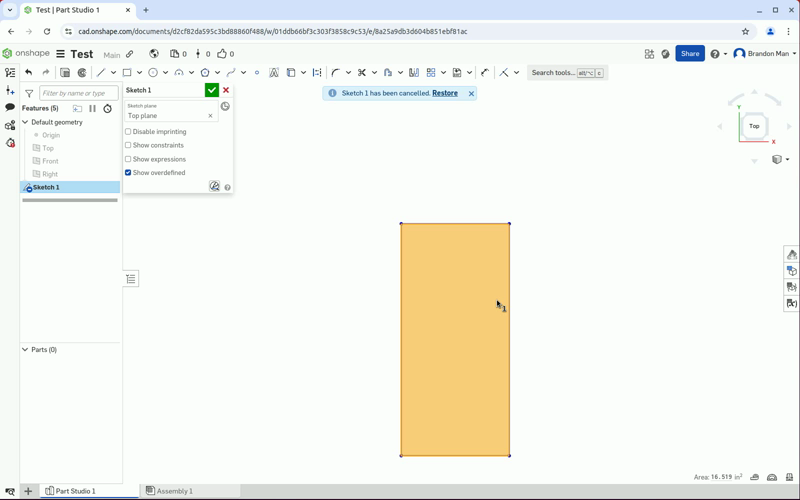
scroll(-6)
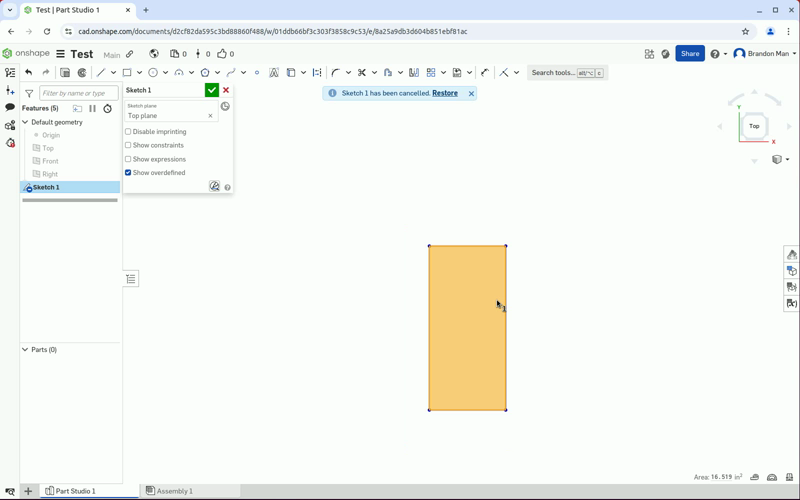
scroll(-6)
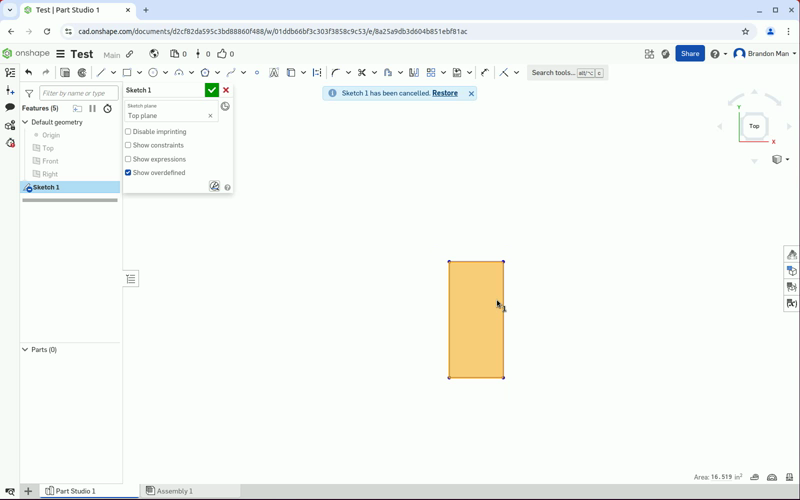
scroll(-6)
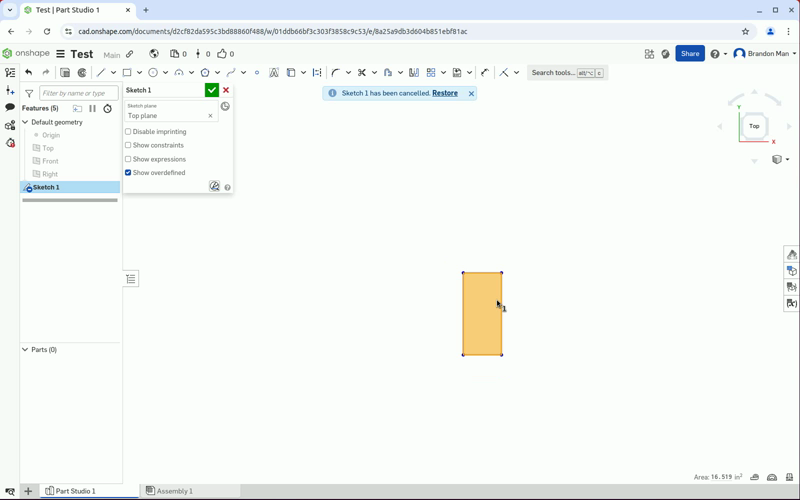
scroll(-6)
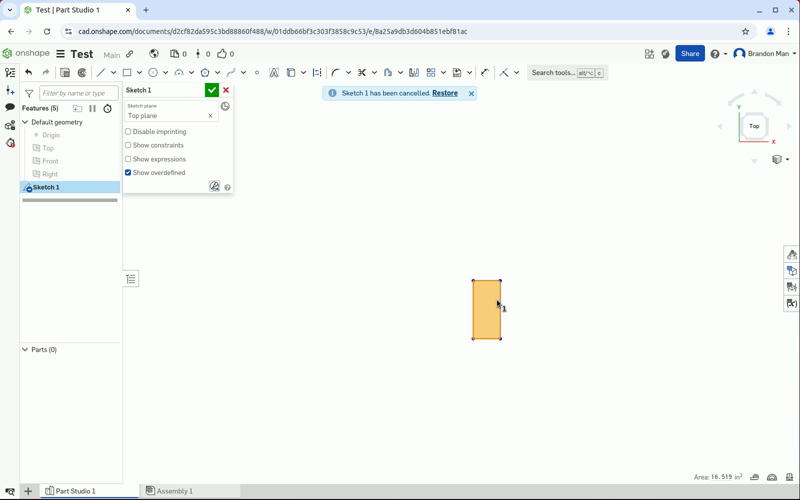
scroll(-6)
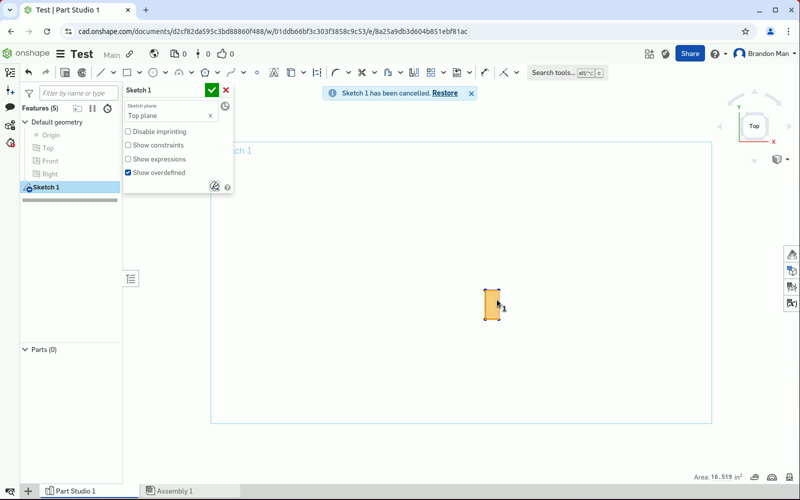
mouse_move(73, 352)
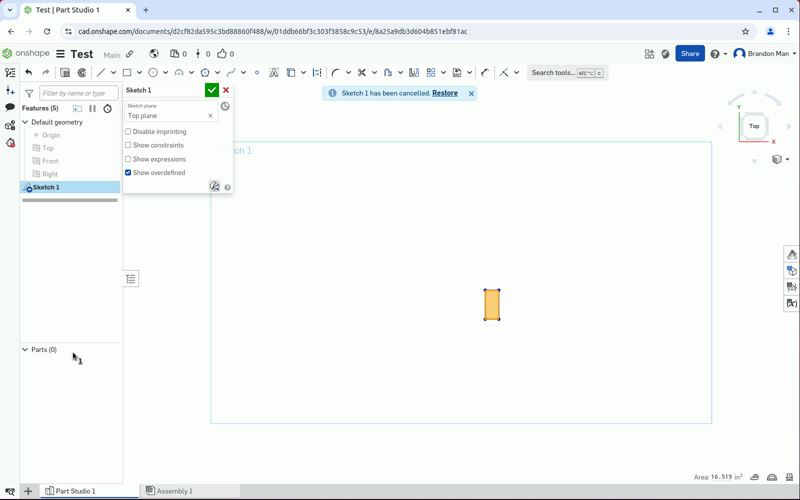
key(shift+y)
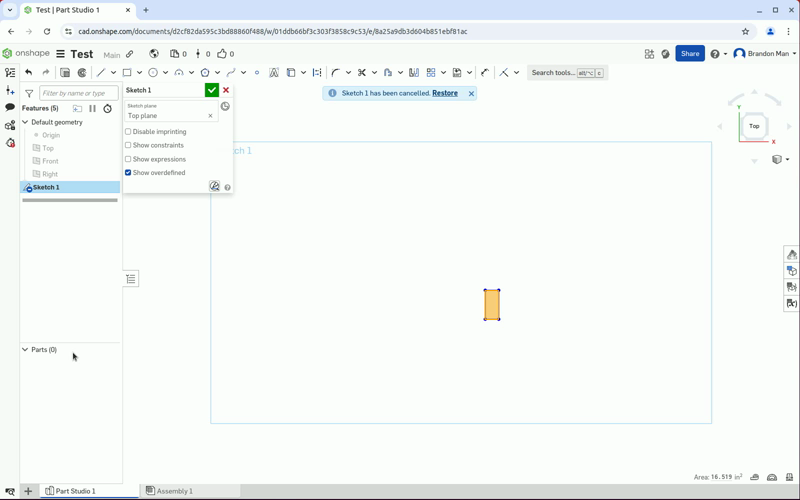
key(shift+e)
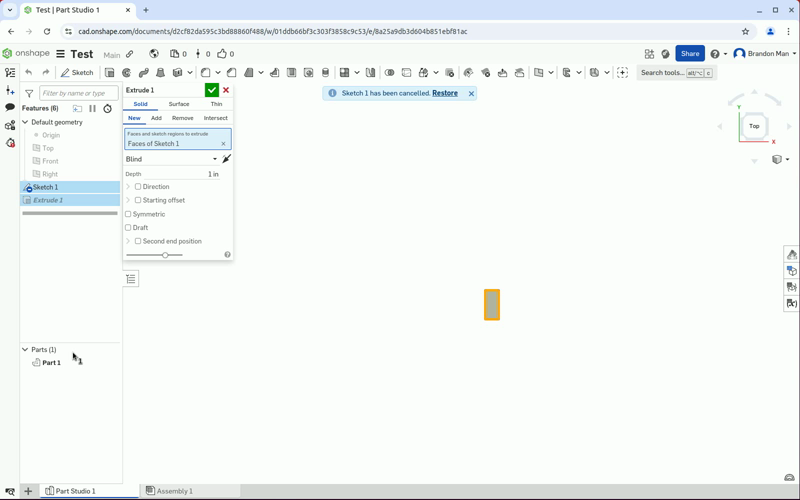
mouse_move(143, 106)
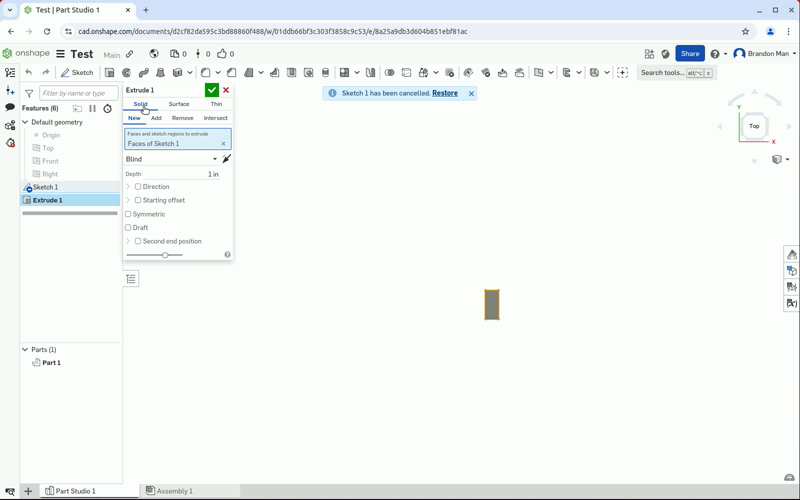
click(143, 106)
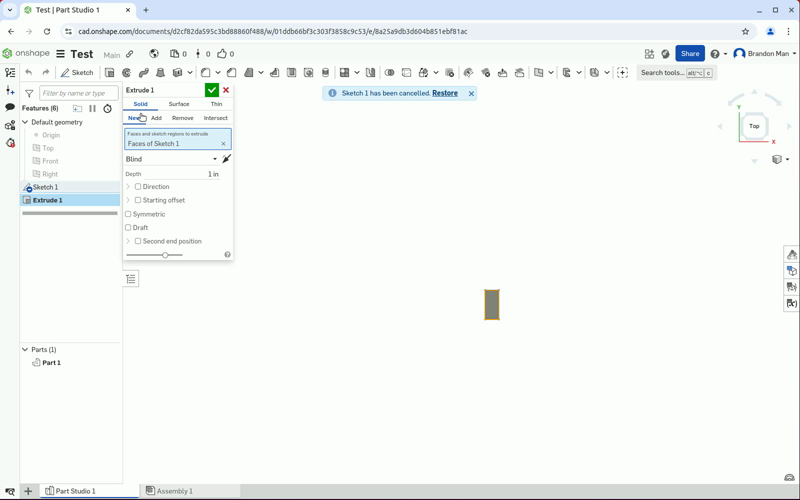
mouse_move(137, 120)
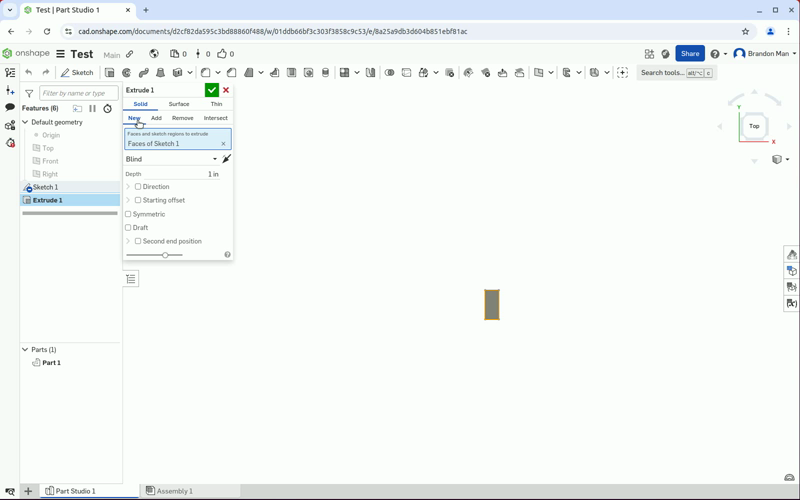
click(137, 120)
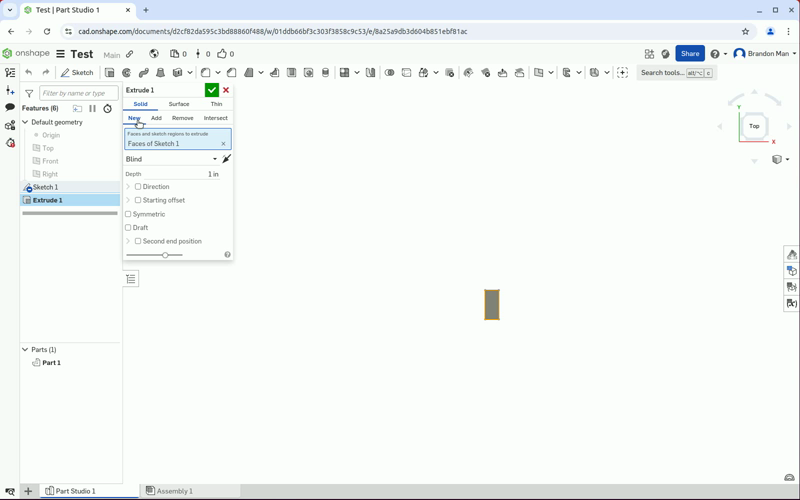
key(tab, 4)
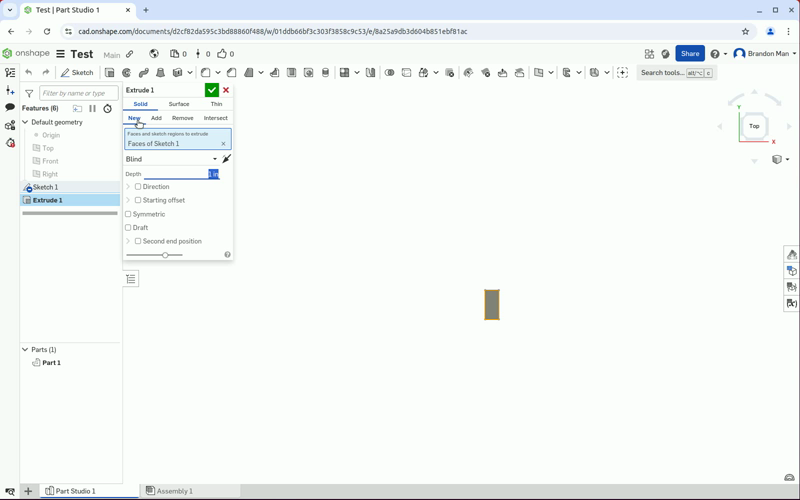
text(1.685)
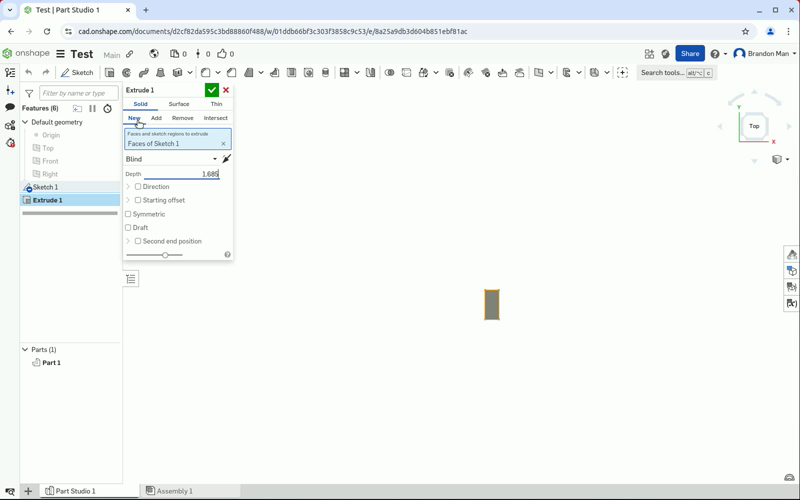
key(enter)
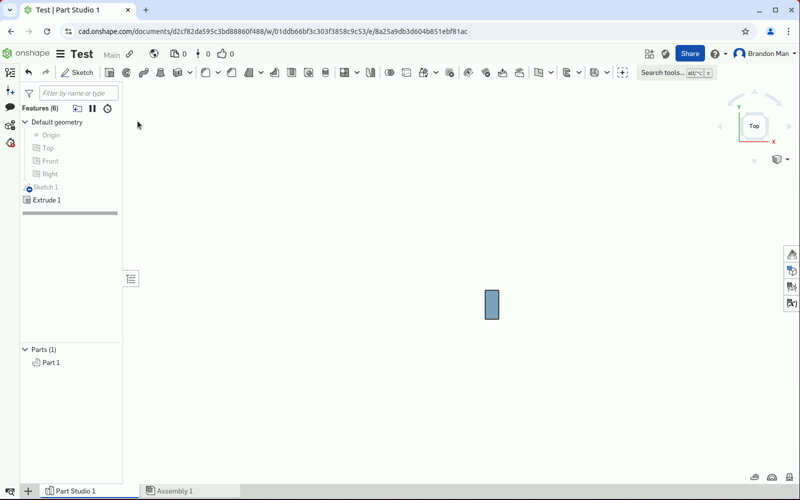
key(shift+h)
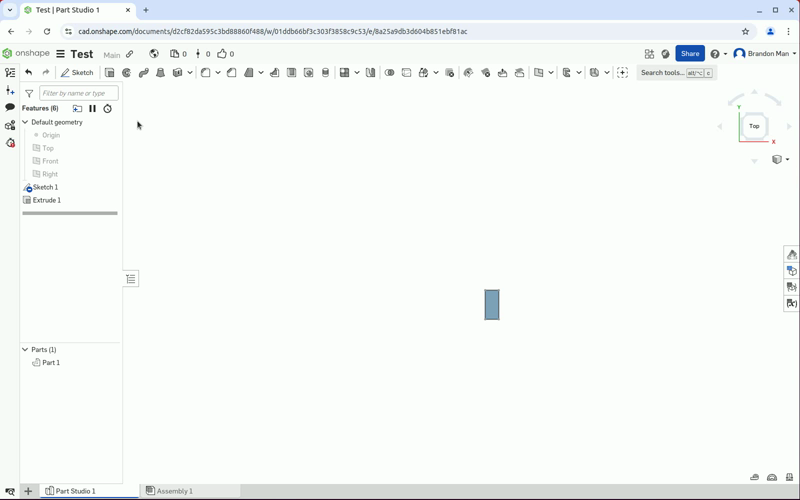
key(shift+h)
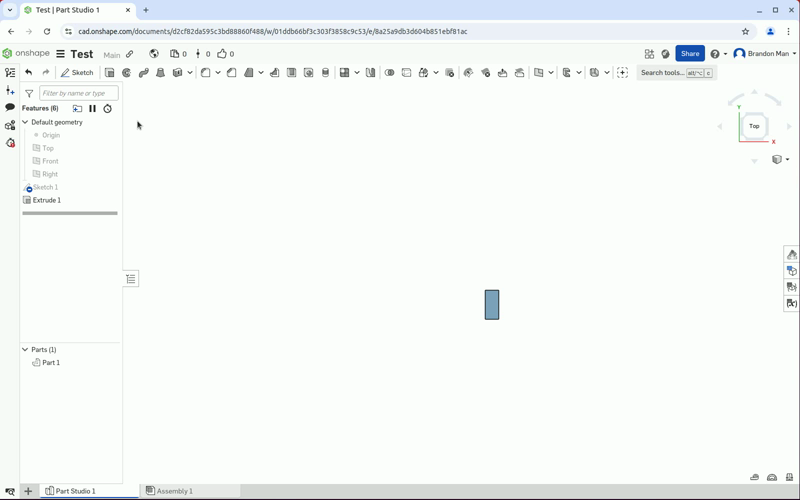
mouse_move(73, 189)
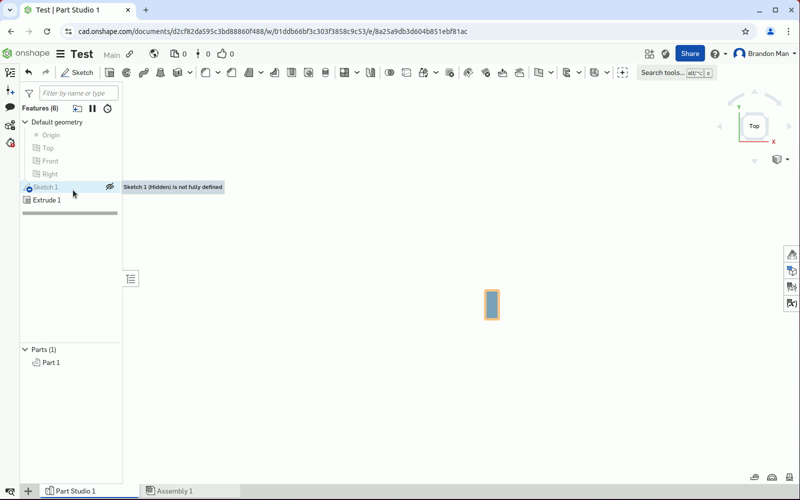
click(73, 189)
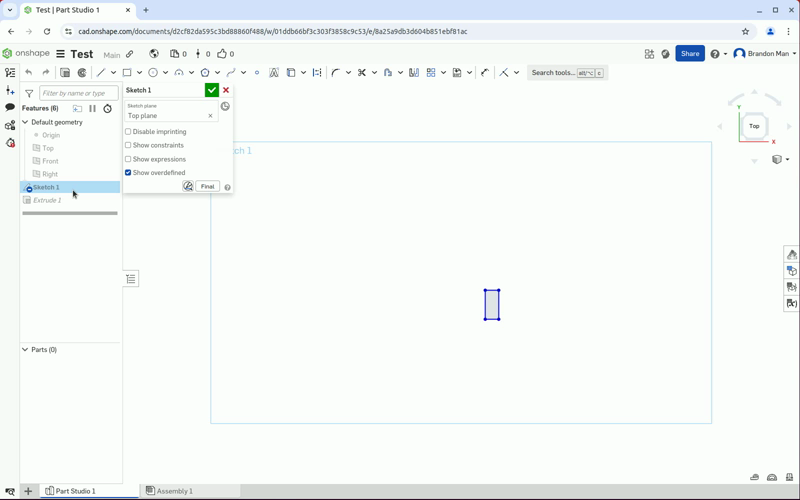
mouse_move(229, 92)
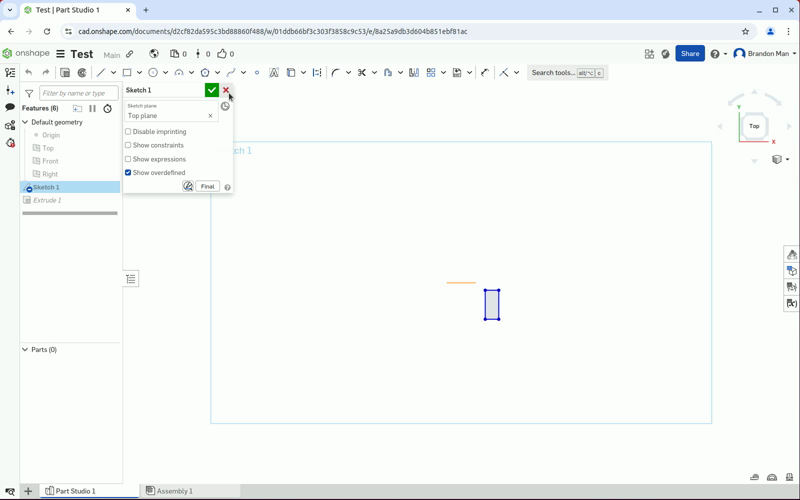
click(229, 92)
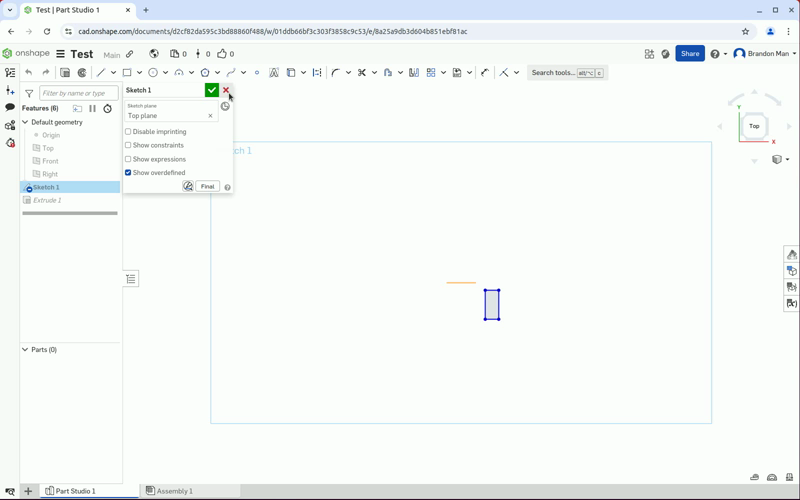
key(shift+s)
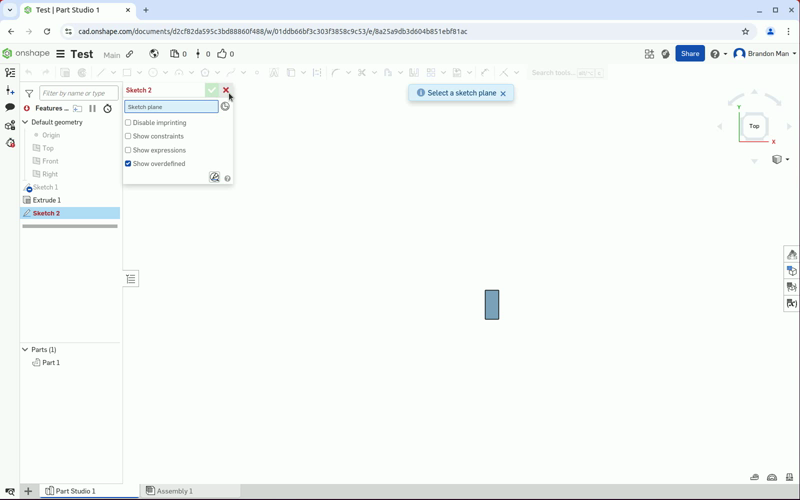
mouse_move(73, 150)
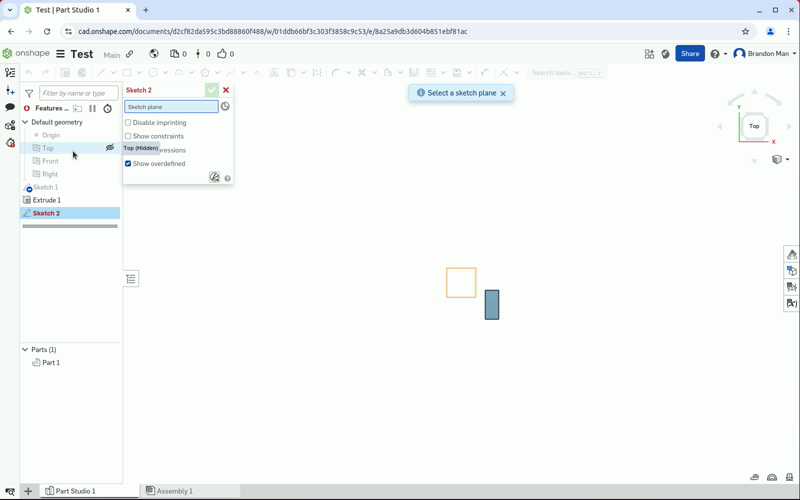
click(73, 150)
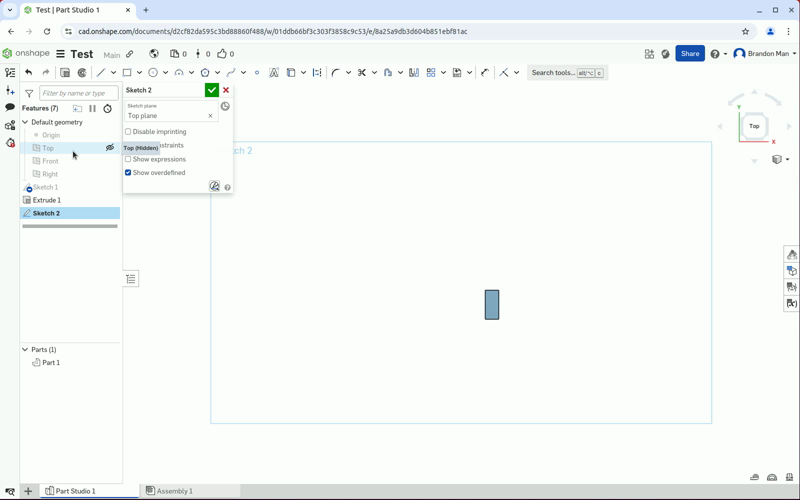
mouse_move(73, 352)
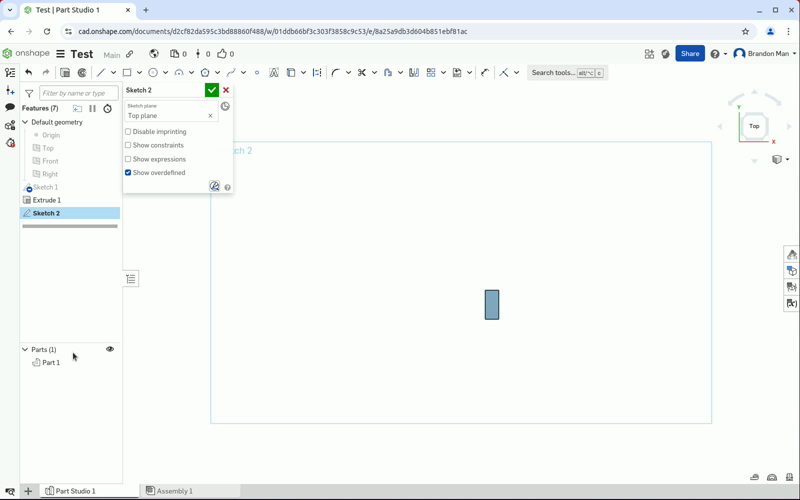
key(y)
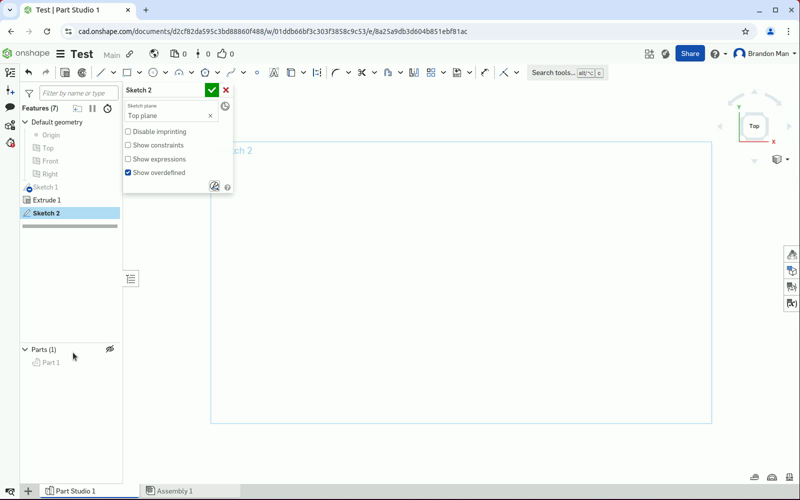
key(l)
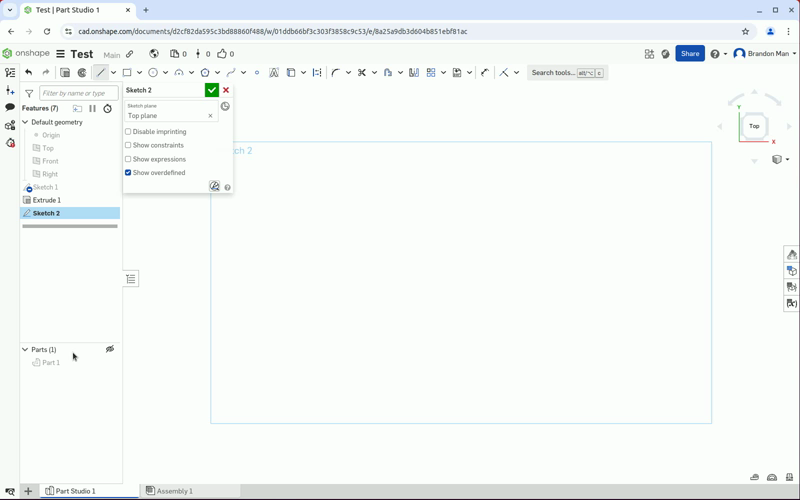
key_down(shift)
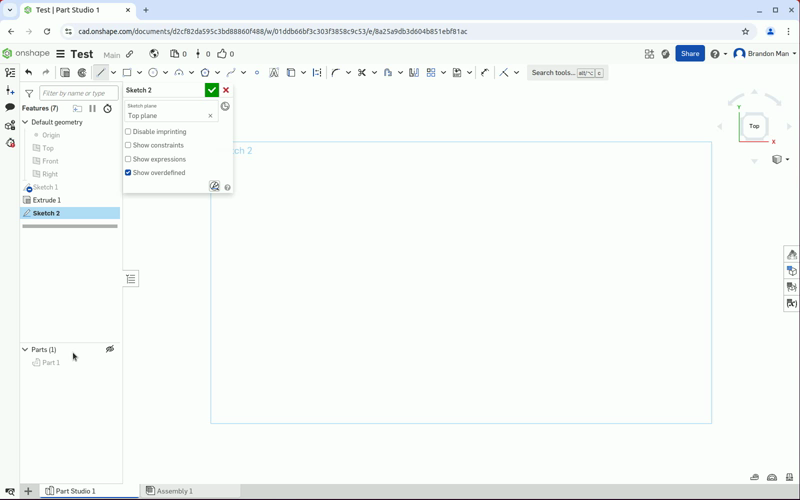
mouse_move(485, 327)
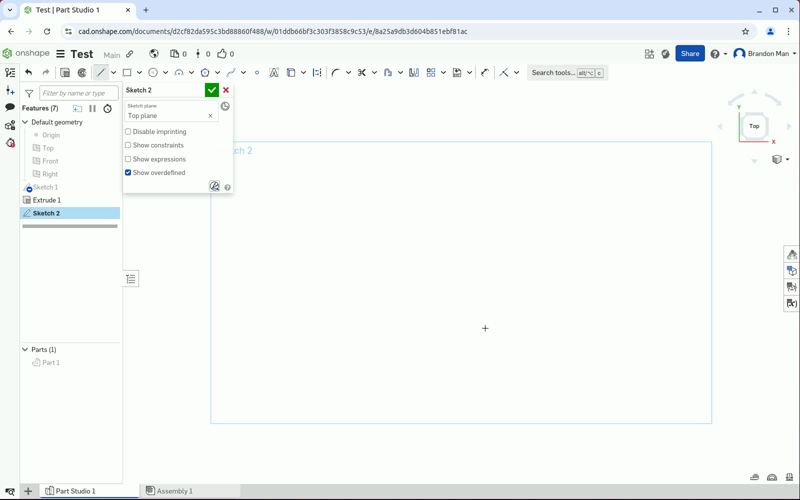
click(485, 327)
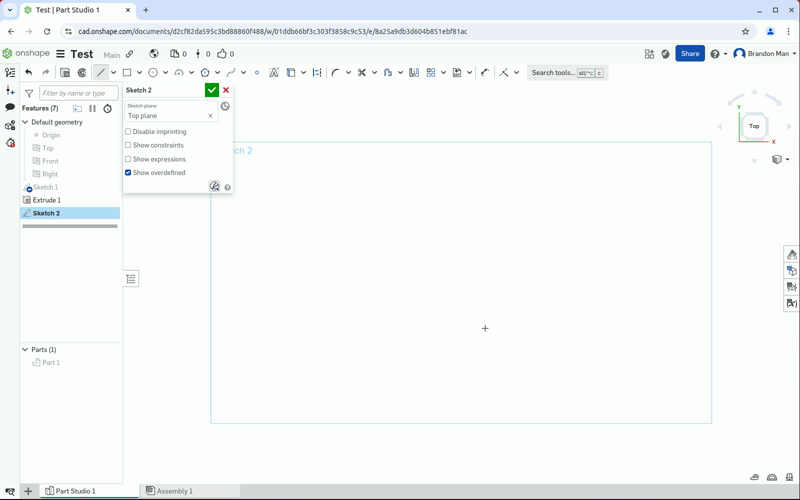
key_up(shift)
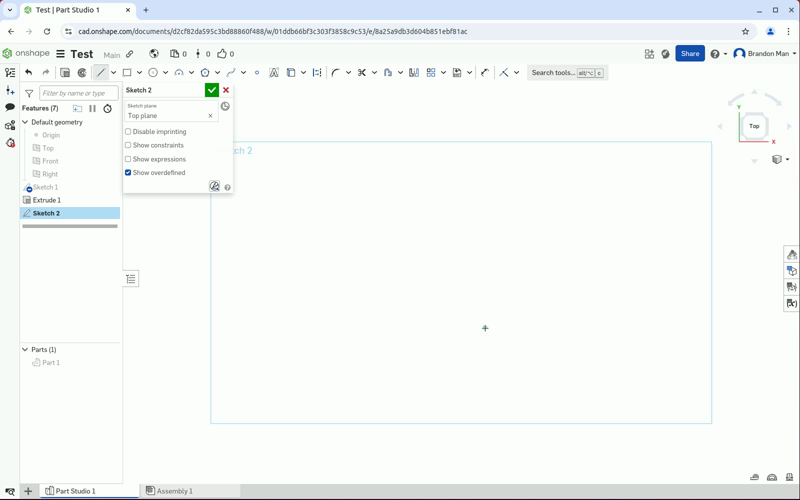
key_down(shift)
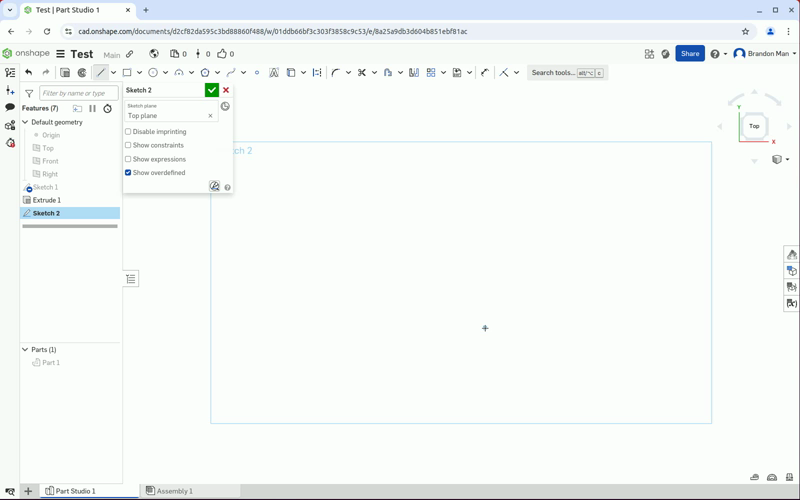
mouse_move(515, 327)
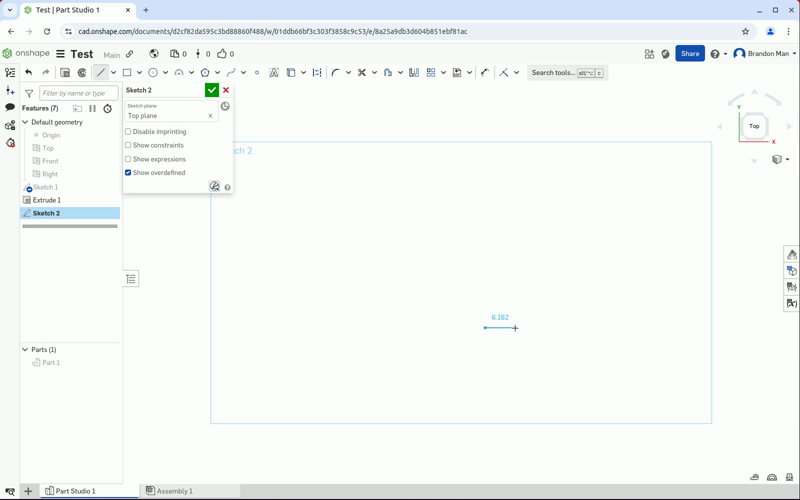
mouse_move(499, 327)
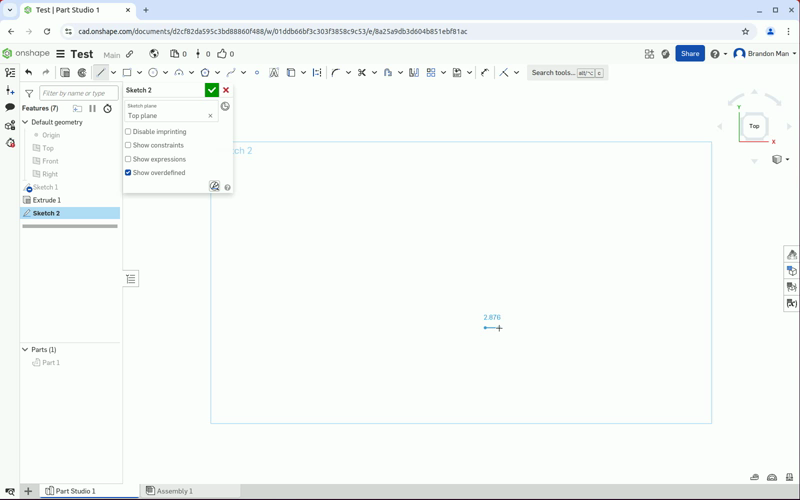
click(499, 327)
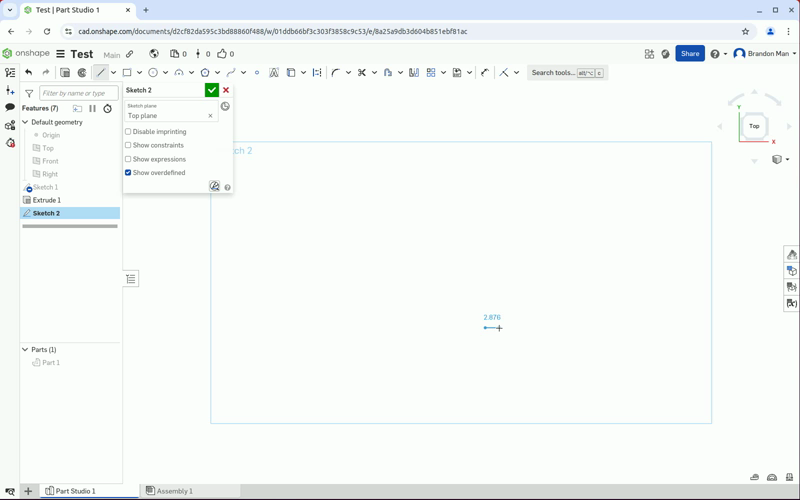
key_up(shift)
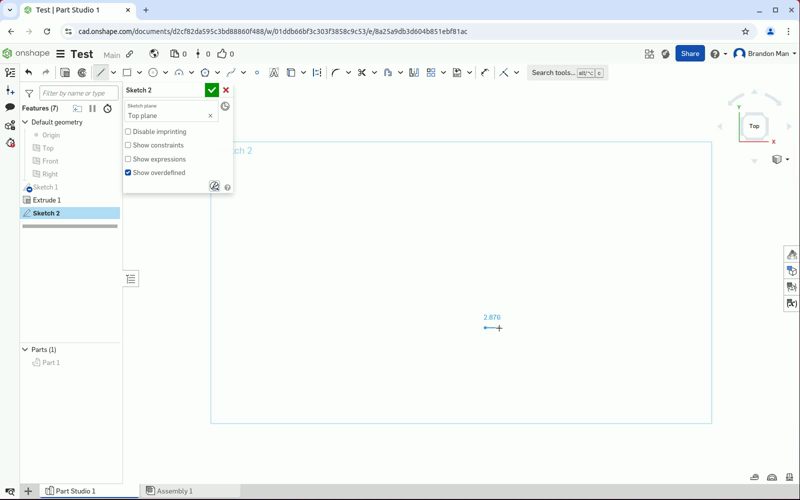
key_down(shift)
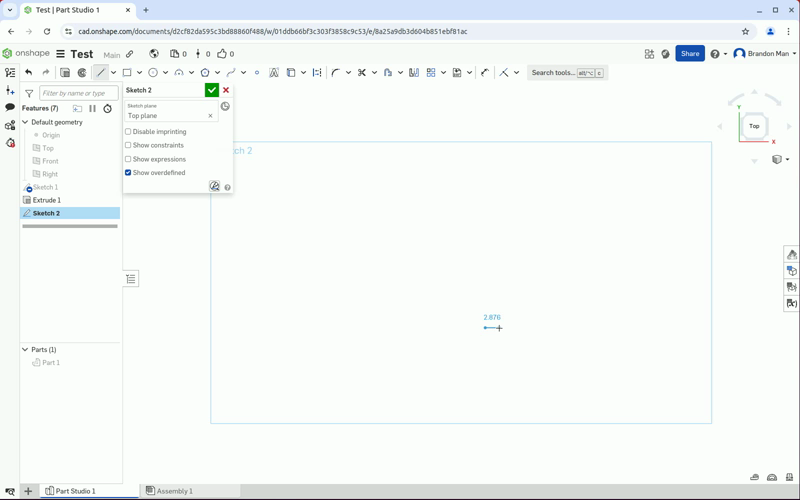
mouse_move(529, 327)
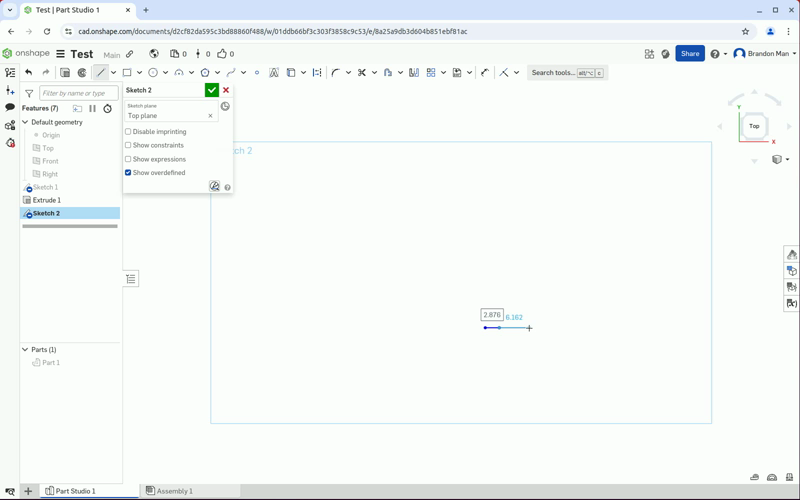
mouse_move(499, 319)
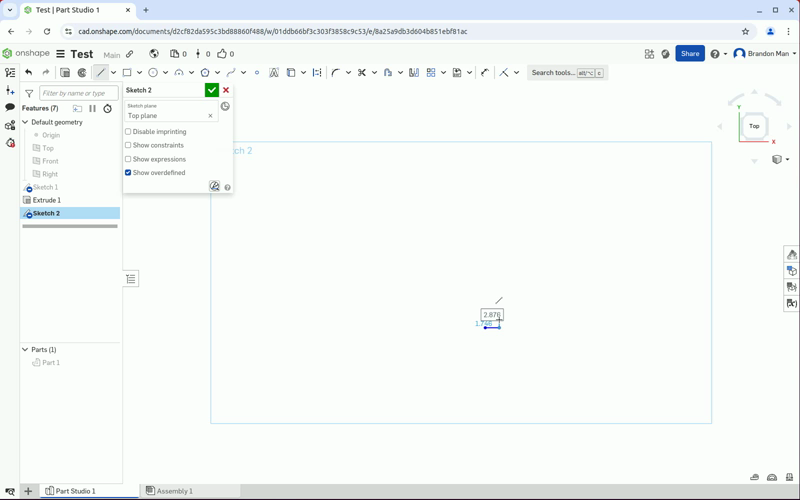
click(499, 319)
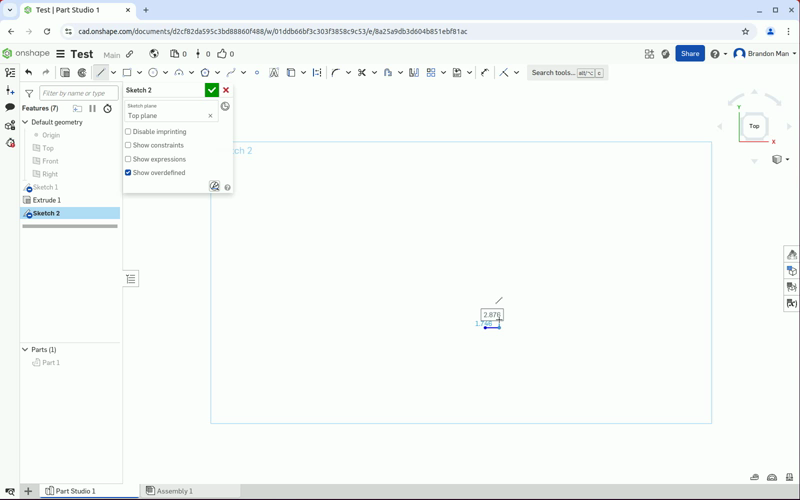
key_up(shift)
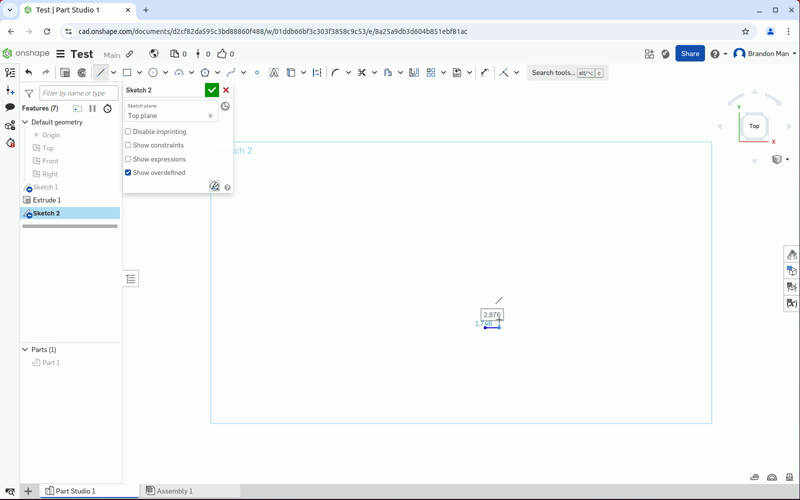
key_down(shift)
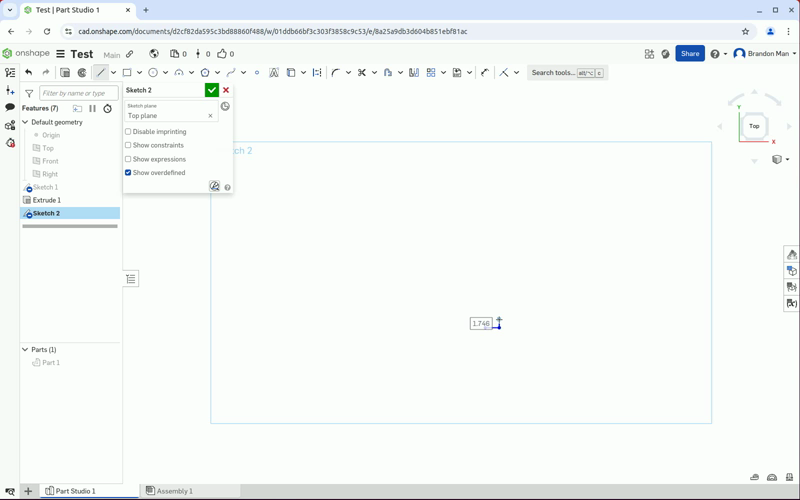
mouse_move(529, 319)
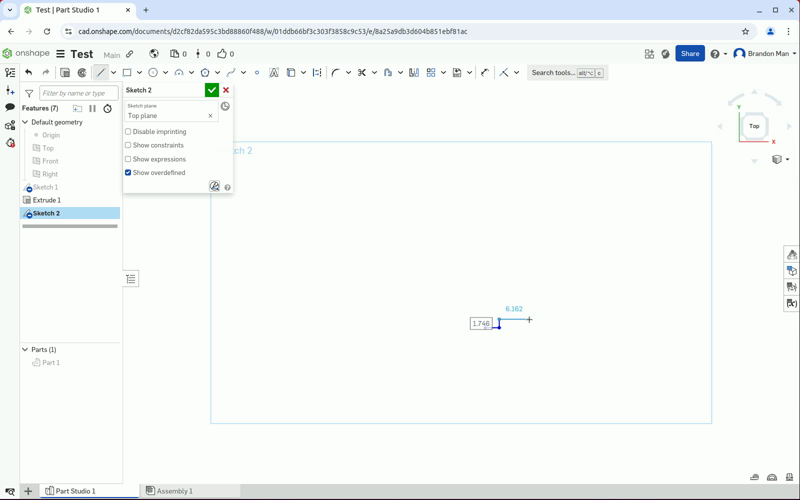
mouse_move(485, 319)
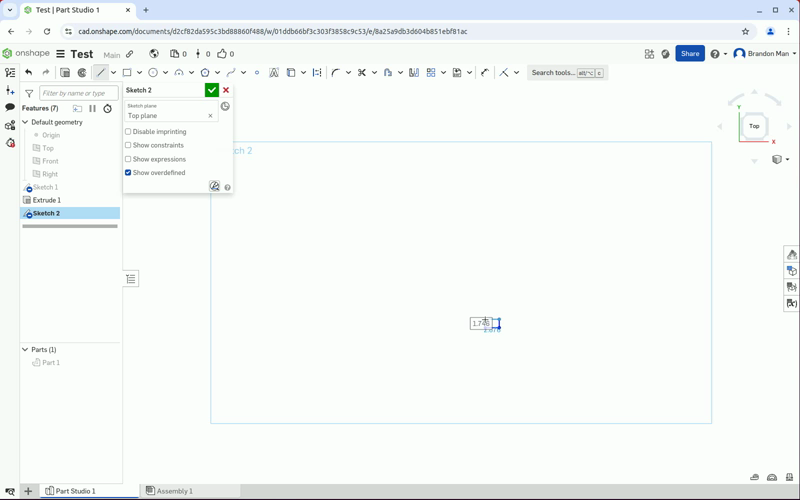
click(485, 319)
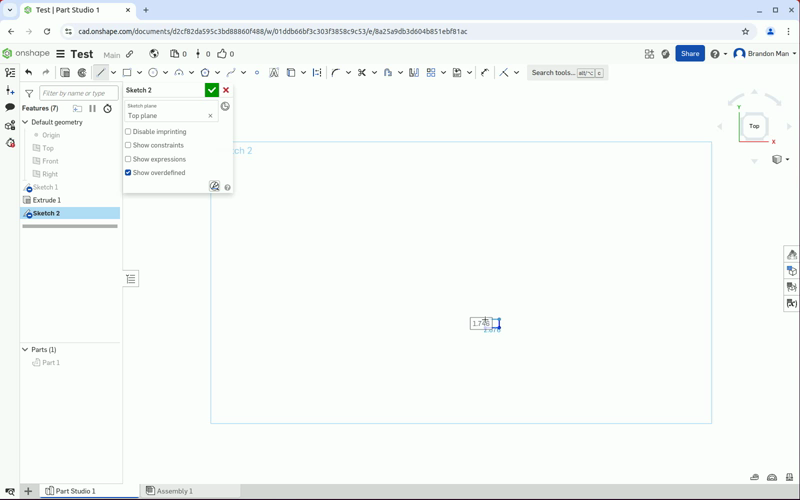
key_up(shift)
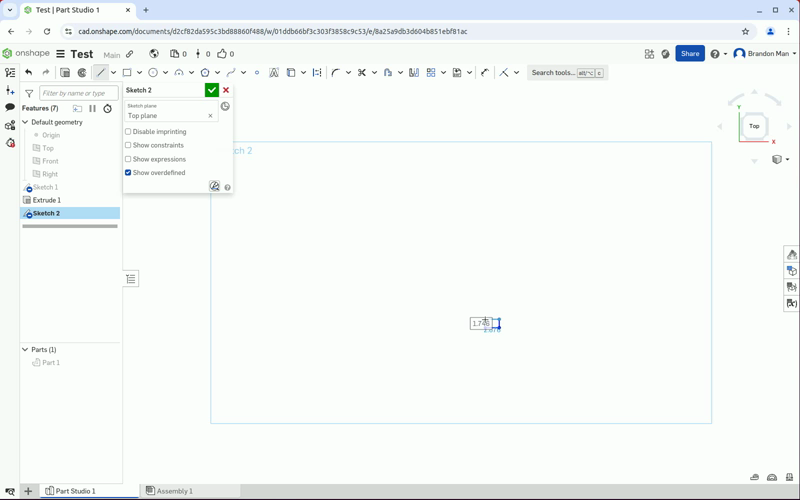
mouse_move(515, 319)
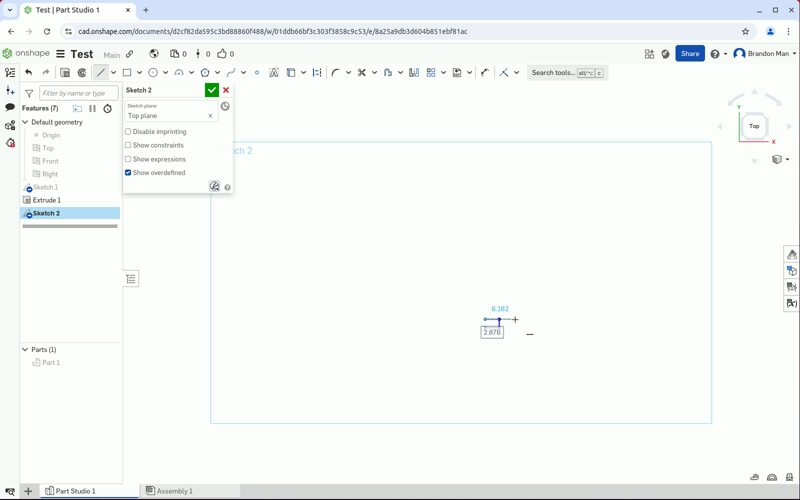
key_down(shift)
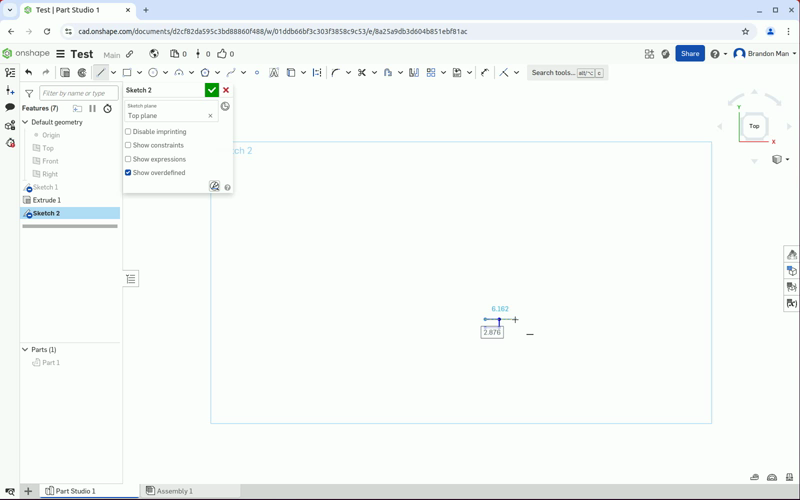
mouse_move(485, 327)
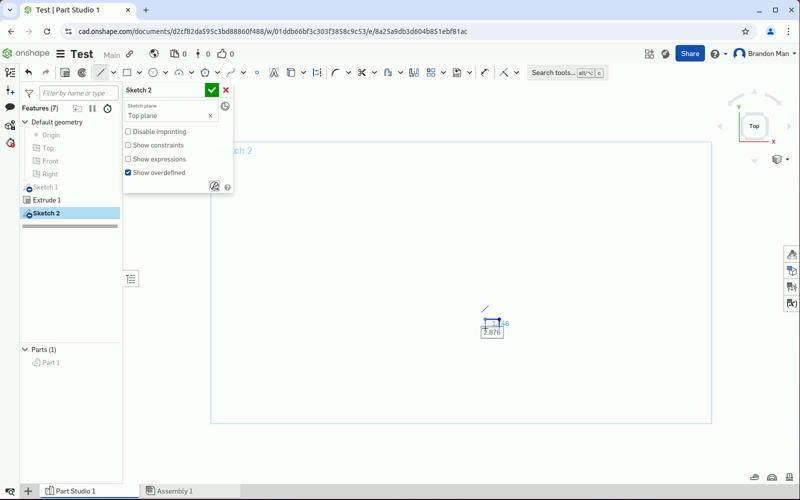
key_up(shift)
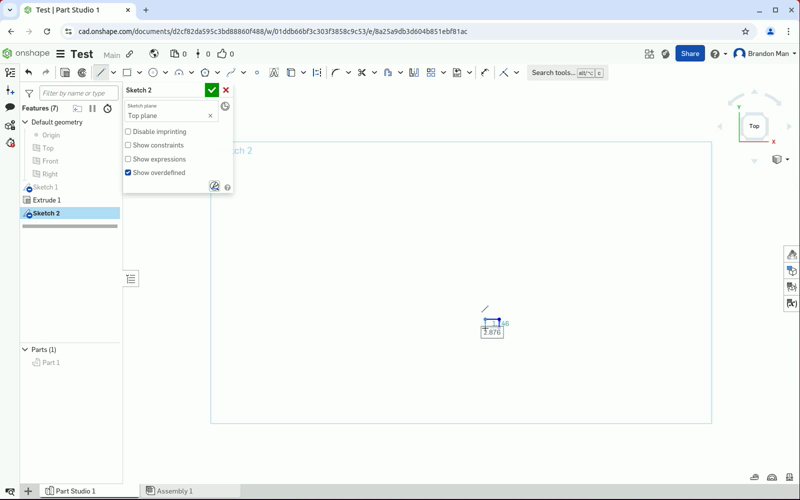
click(485, 327)
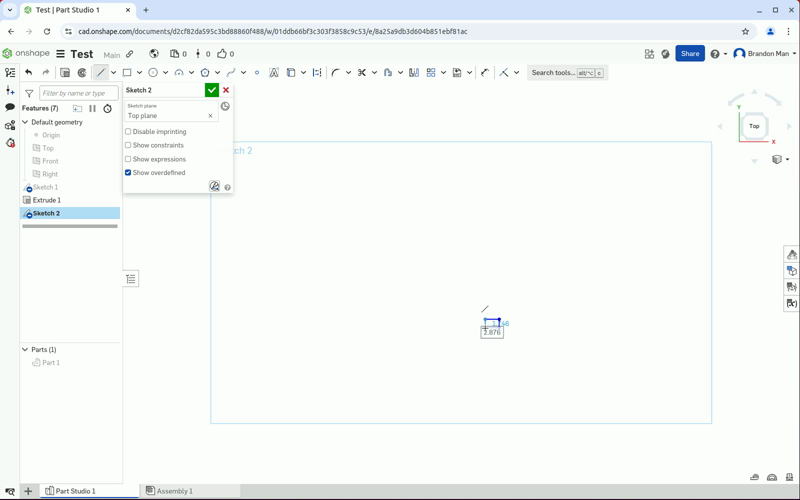
key(esc)
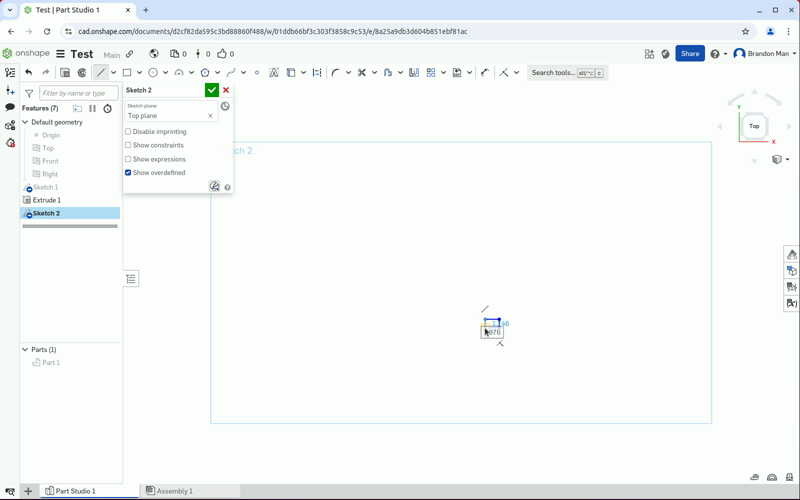
mouse_move(495, 321)
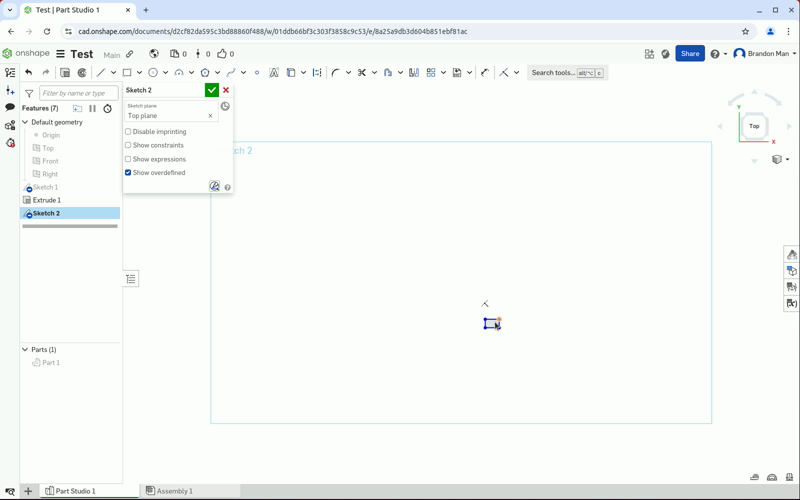
scroll(6)
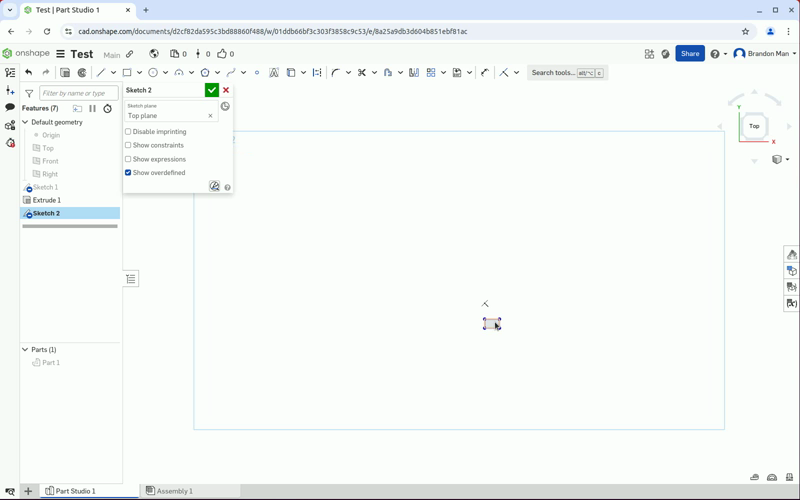
scroll(6)
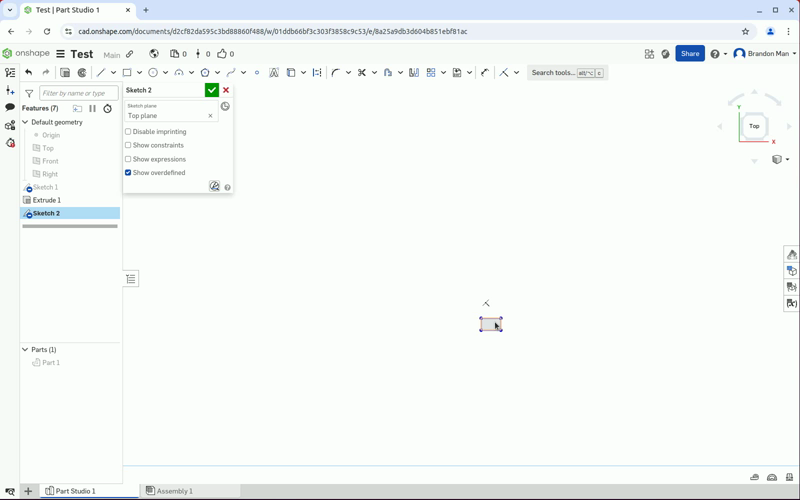
scroll(6)
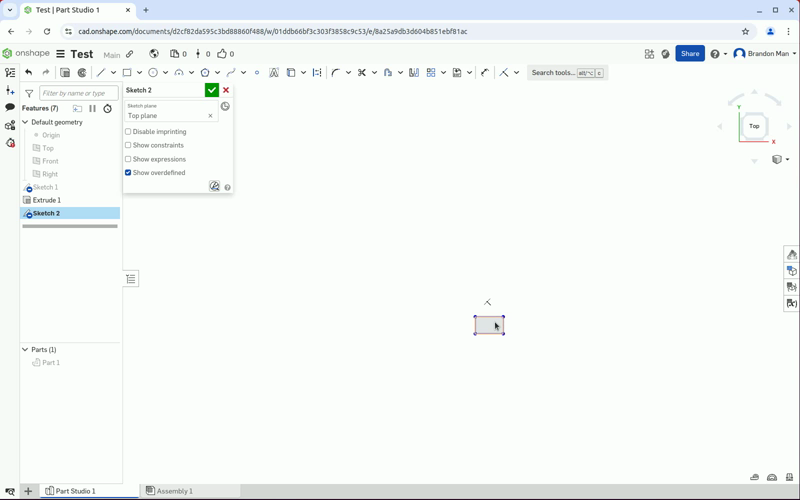
scroll(6)
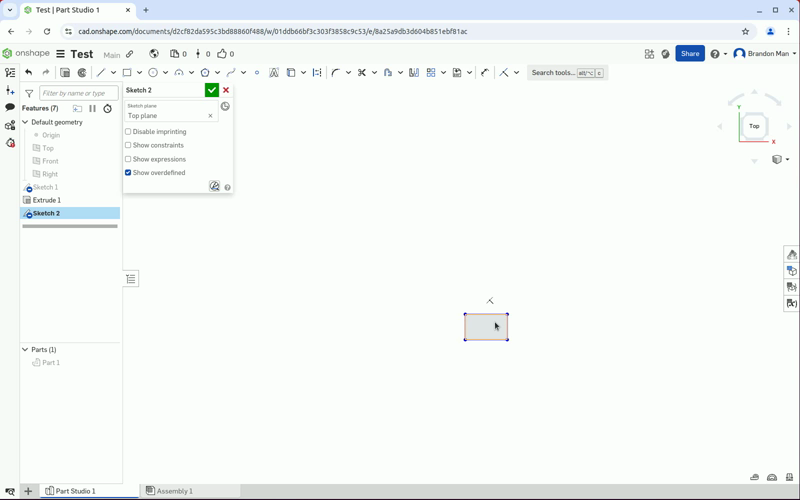
scroll(6)
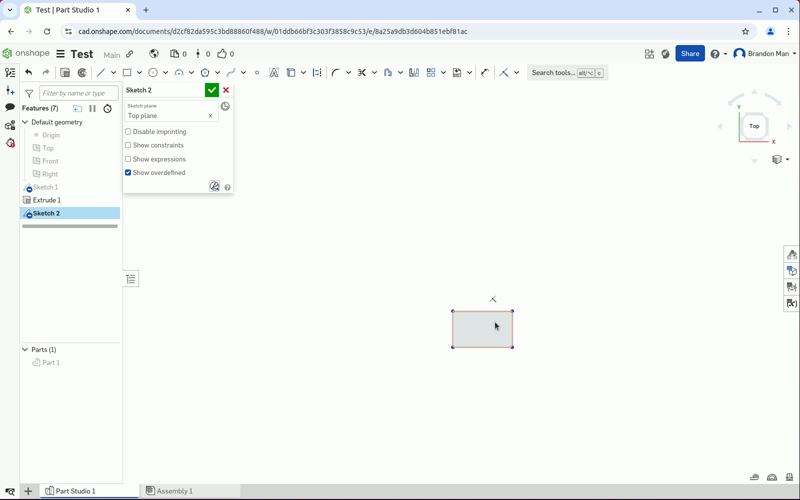
scroll(6)
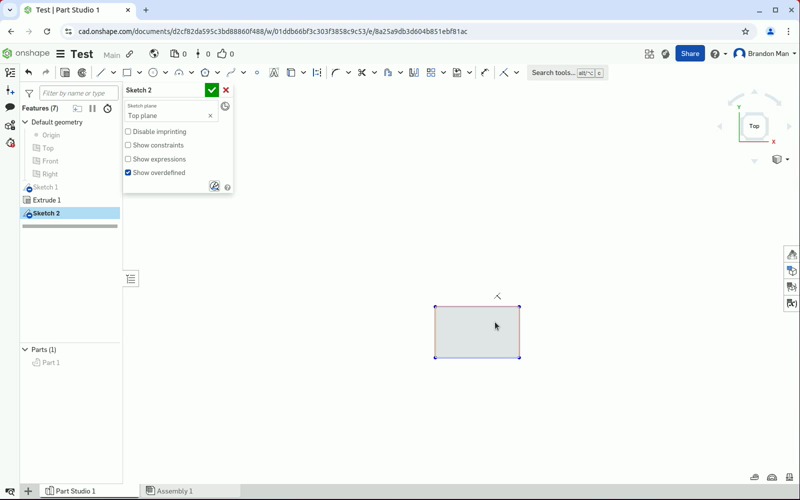
scroll(6)
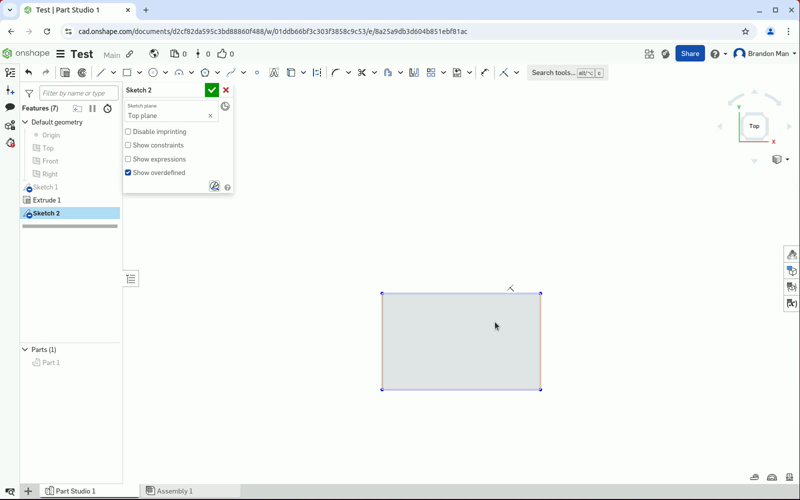
click(495, 321)
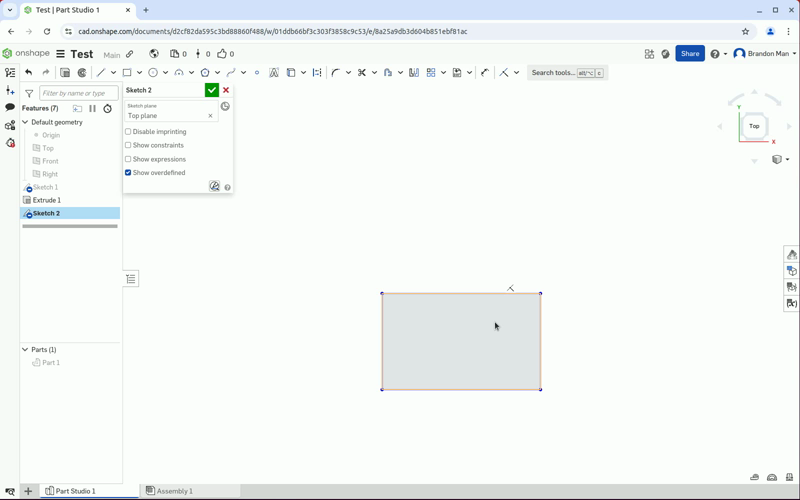
scroll(-6)
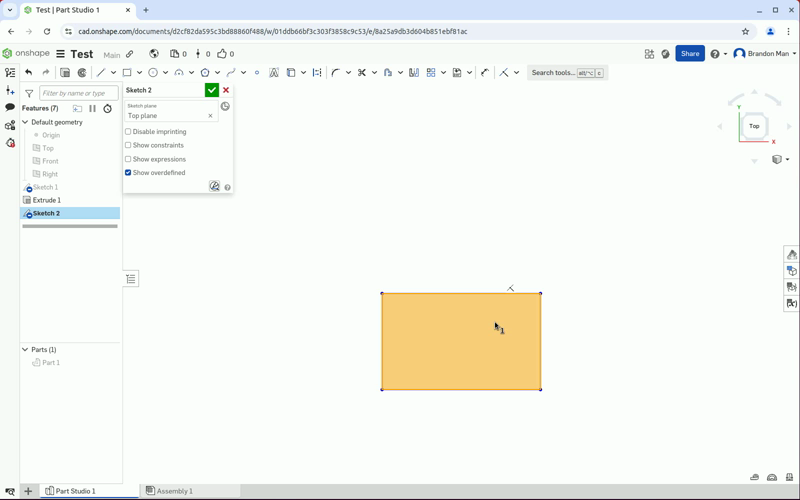
scroll(-6)
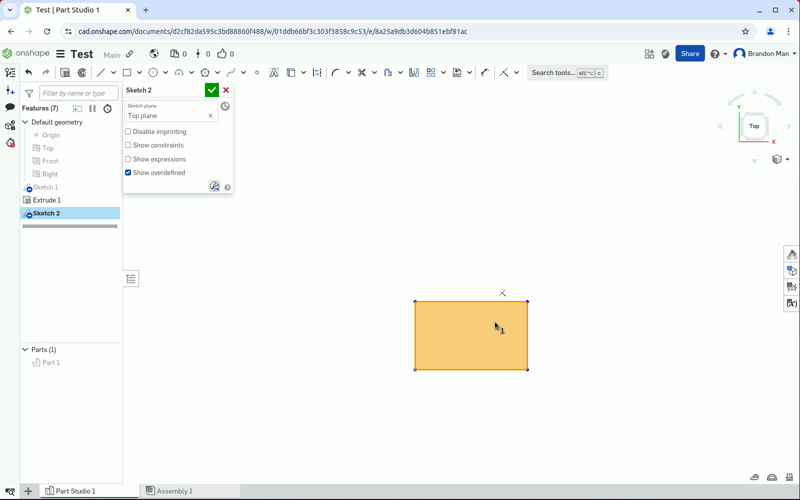
scroll(-6)
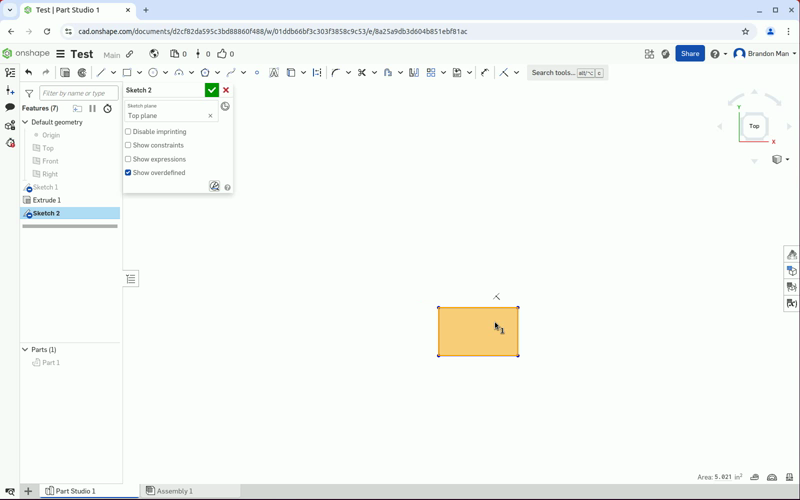
scroll(-6)
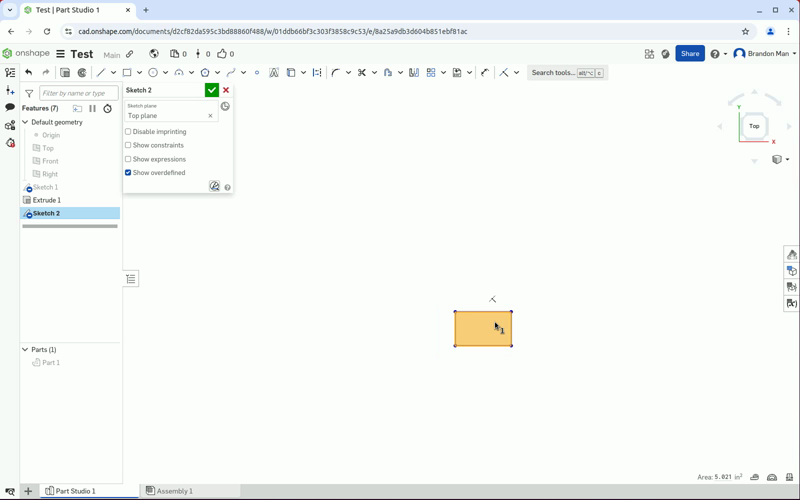
scroll(-6)
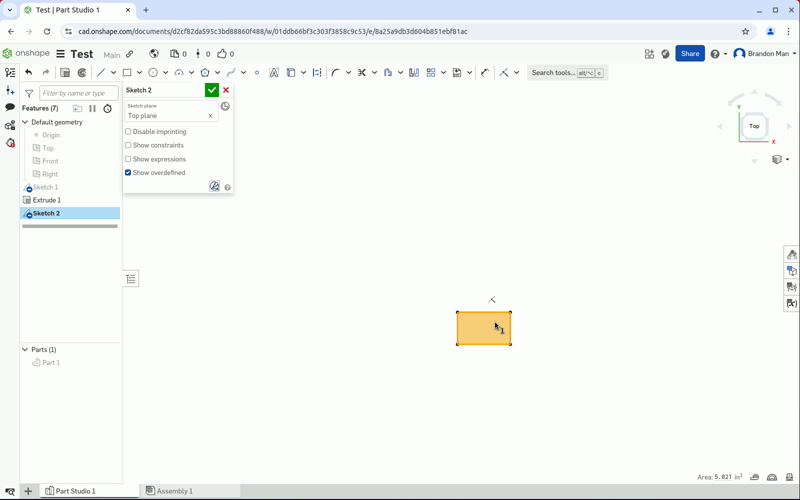
scroll(-6)
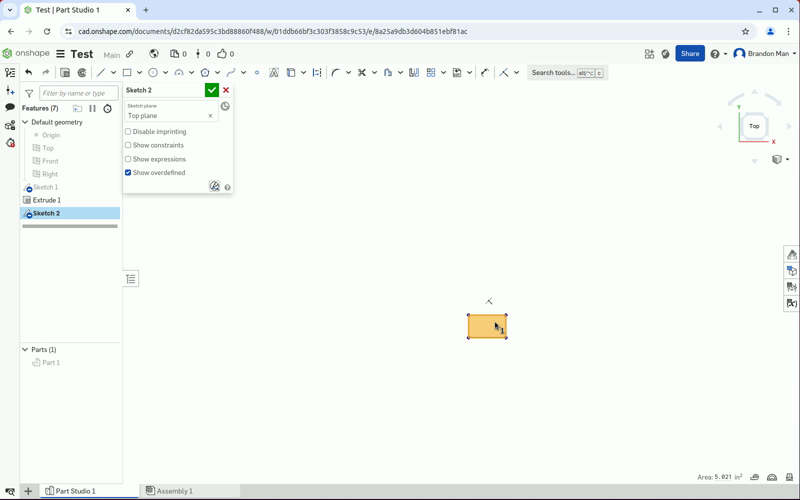
scroll(-6)
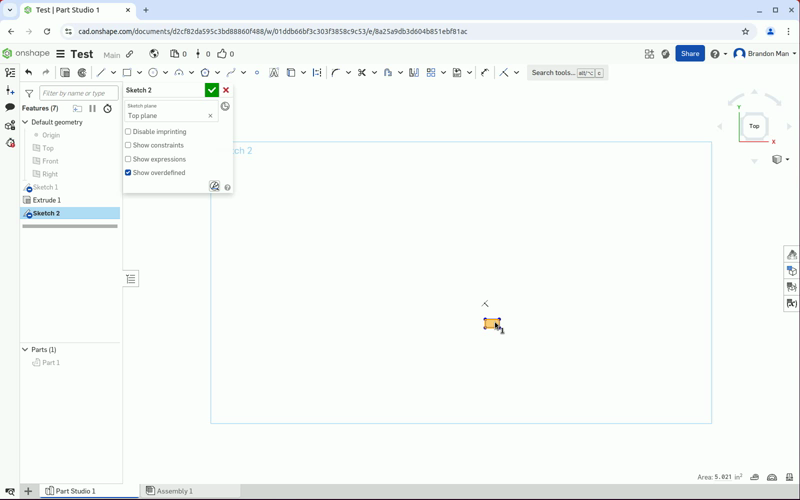
mouse_move(73, 352)
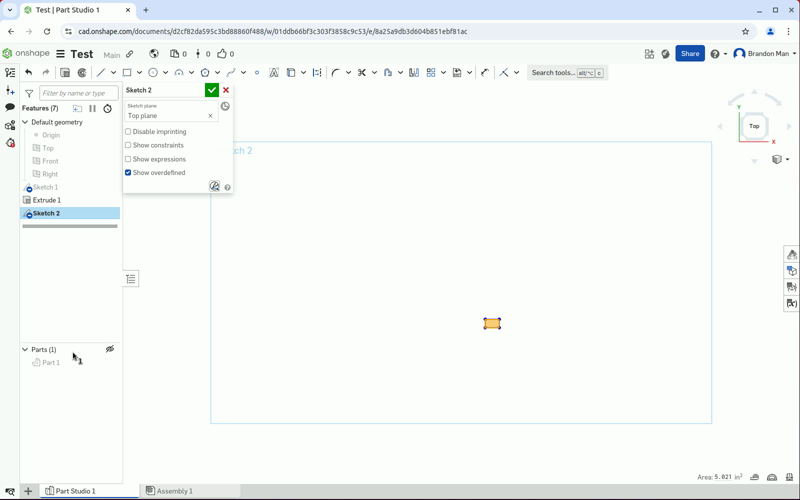
key(shift+y)
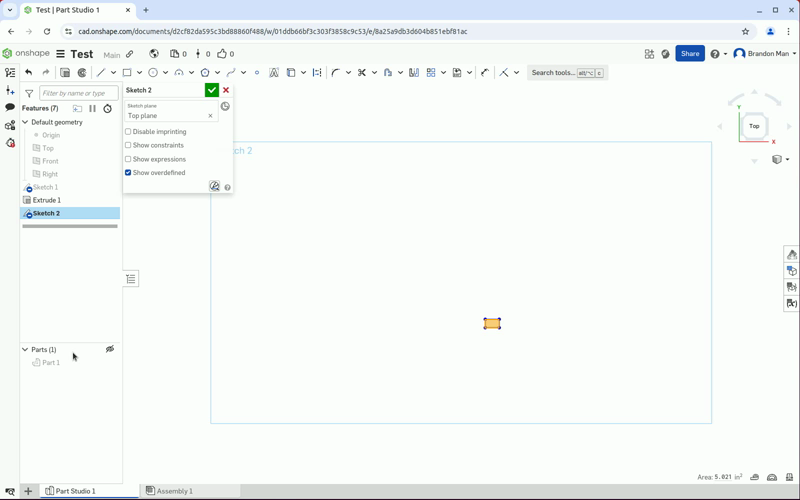
key(shift+e)
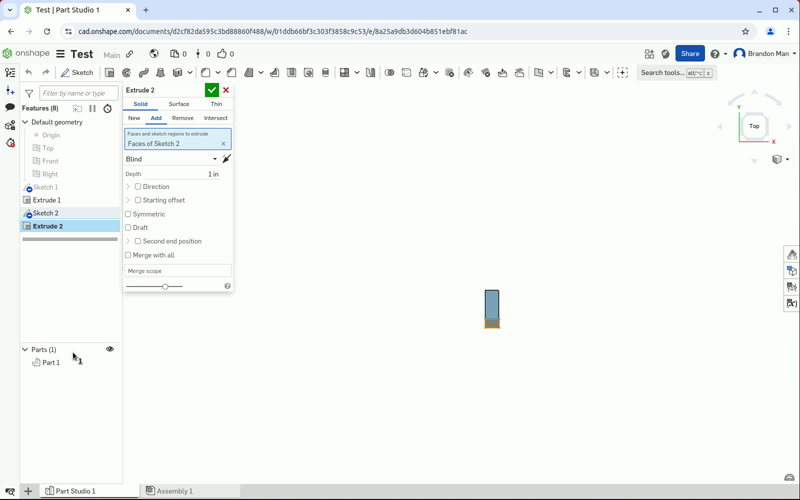
mouse_move(143, 106)
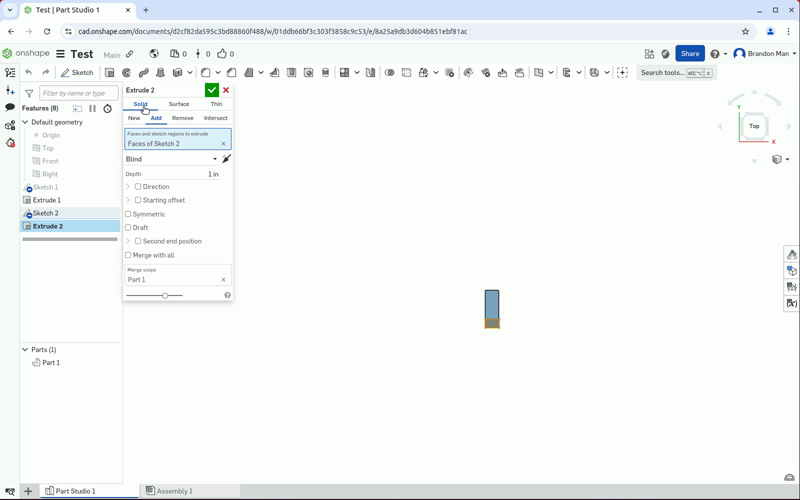
click(143, 106)
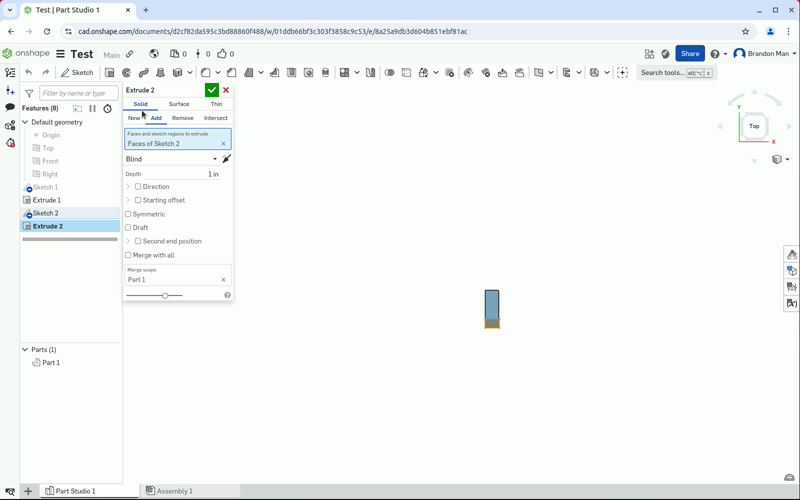
mouse_move(137, 120)
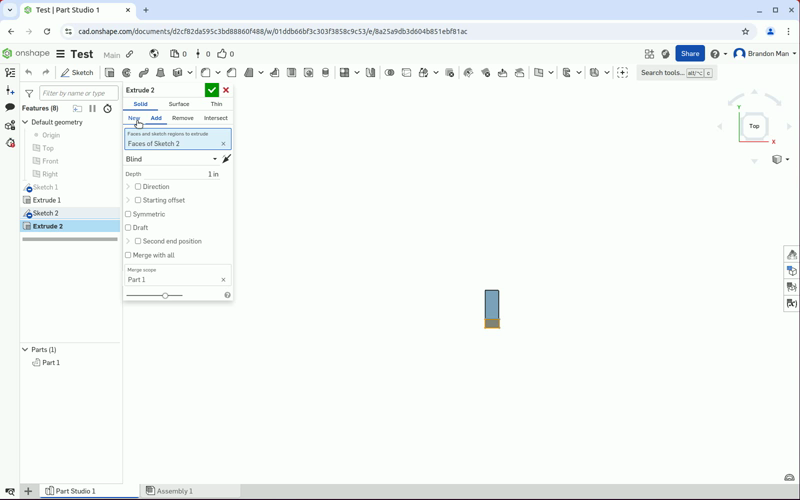
click(137, 120)
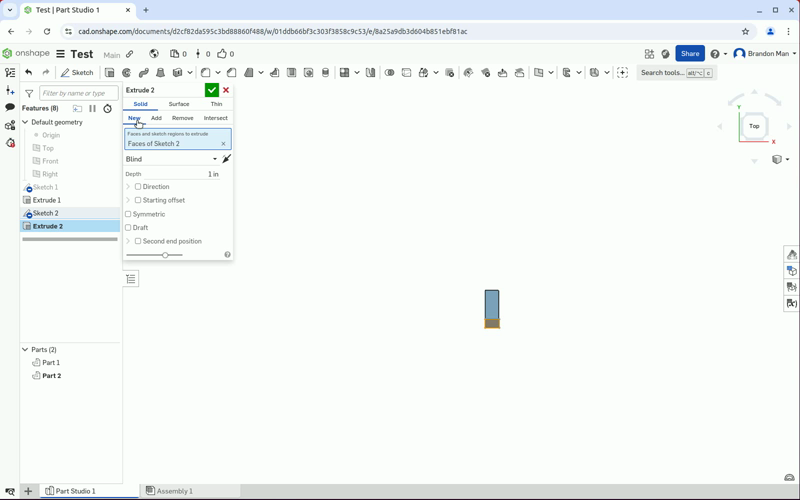
key(tab, 4)
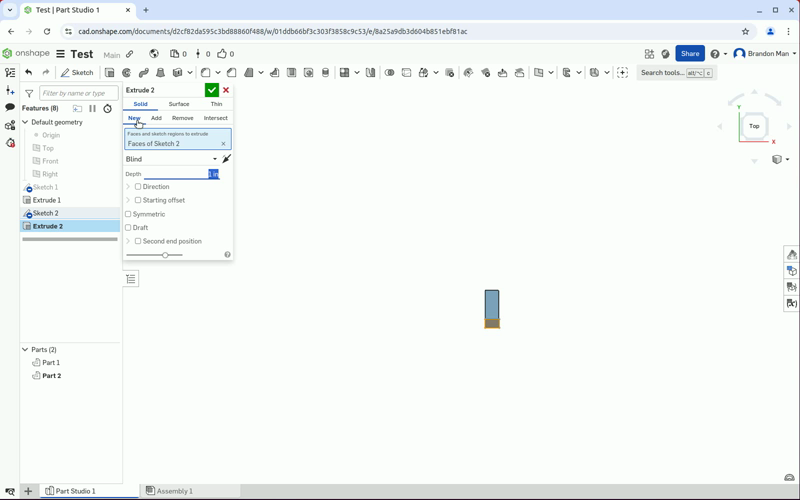
text(1.685)
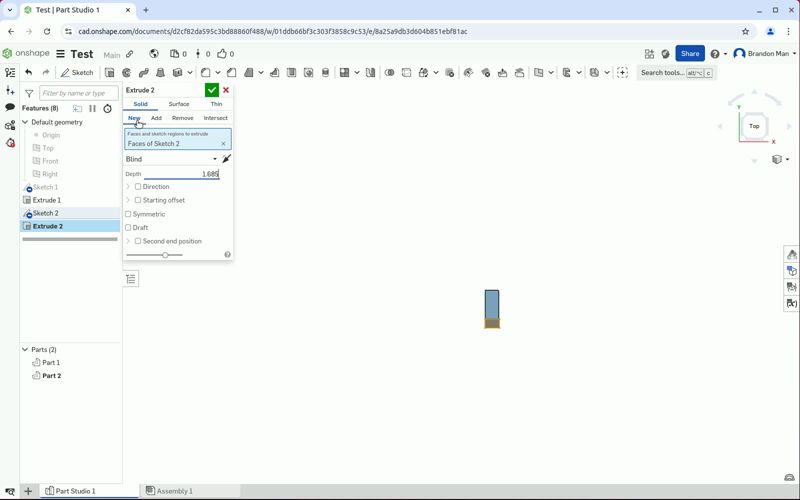
key(enter)
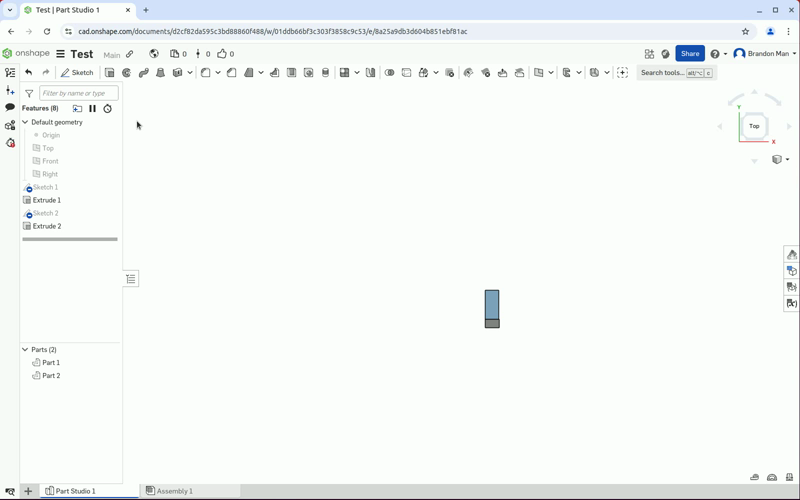
key(shift+h)
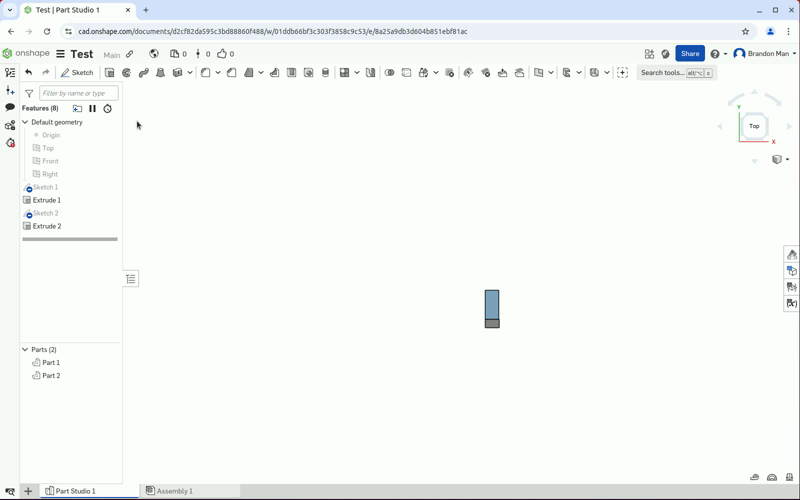
key(shift+h)
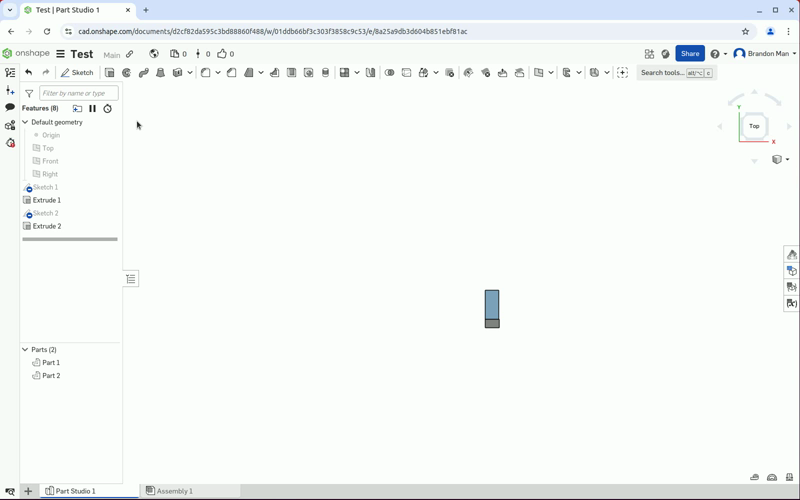
mouse_move(73, 189)
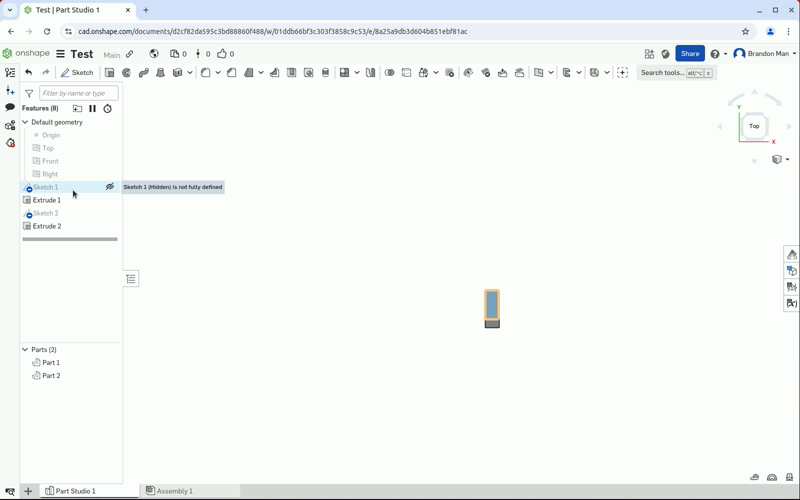
click(73, 189)
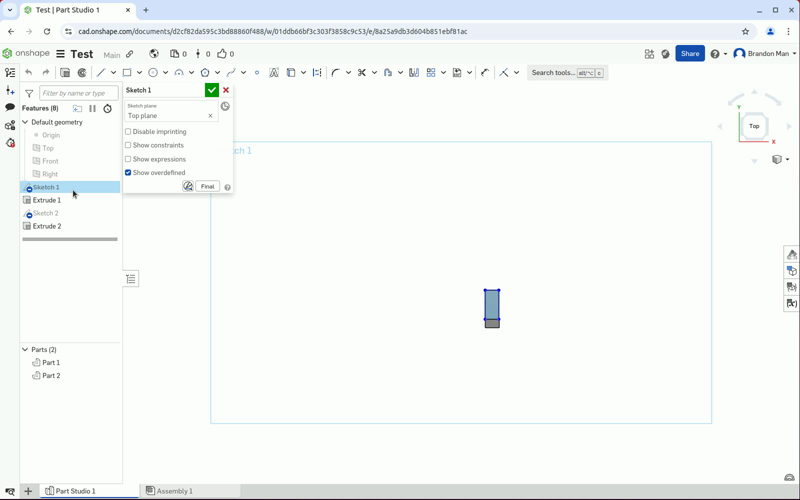
mouse_move(229, 92)
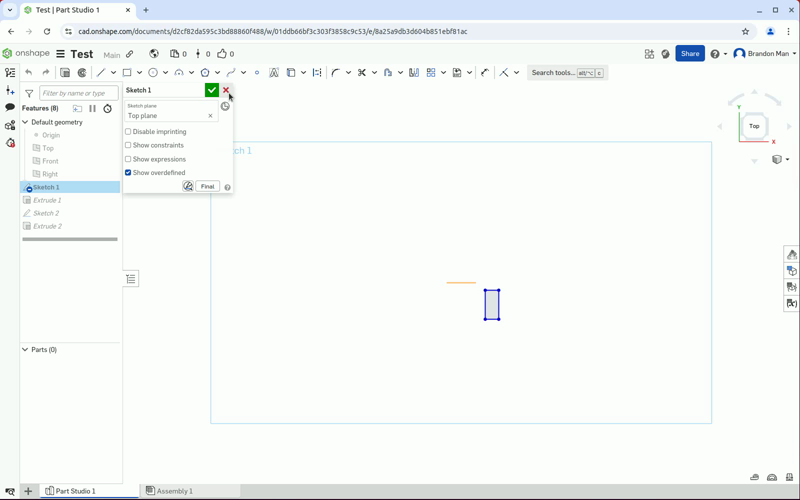
click(229, 92)
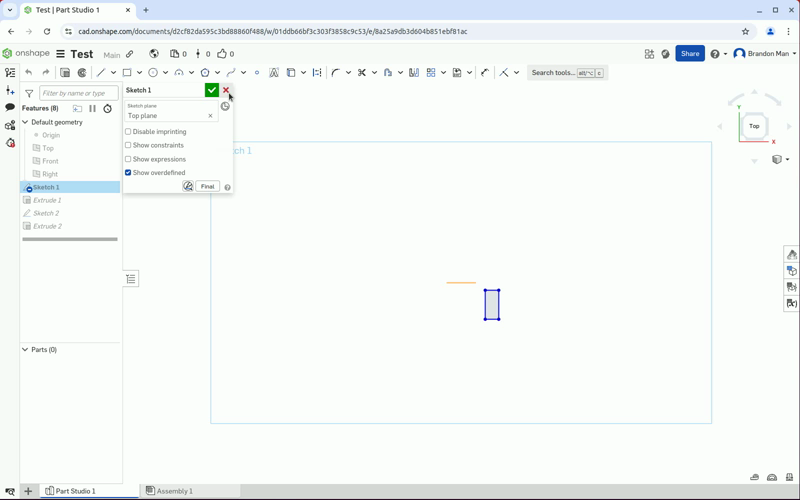
key(shift+s)
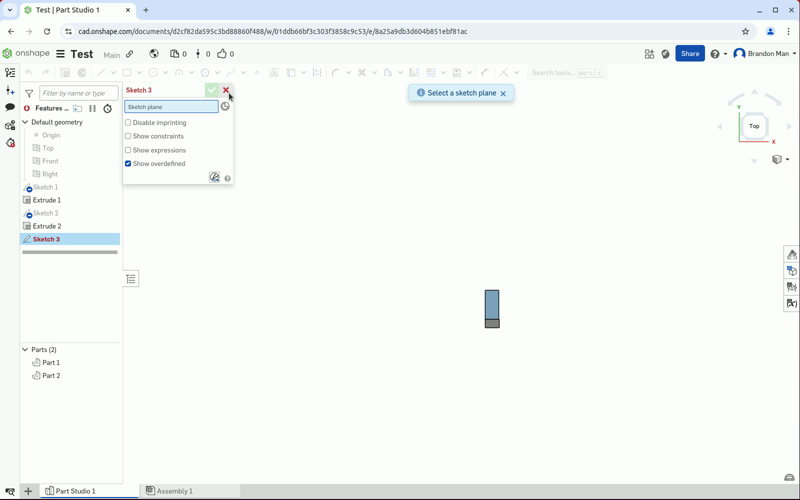
mouse_move(73, 150)
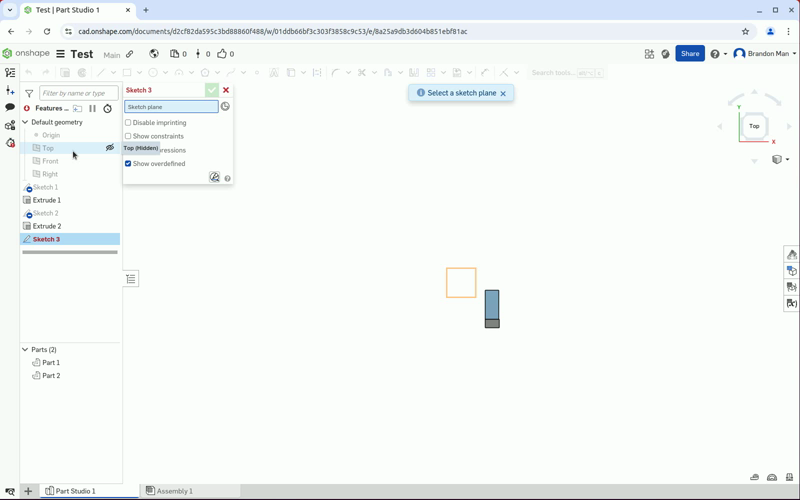
click(73, 150)
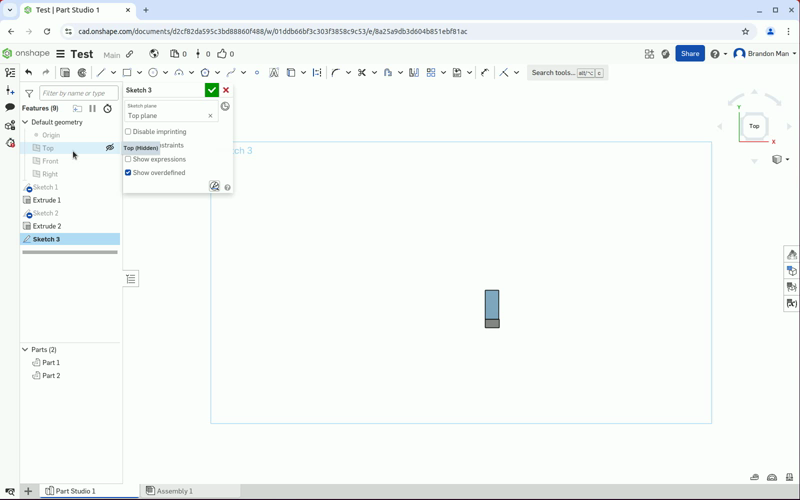
mouse_move(73, 352)
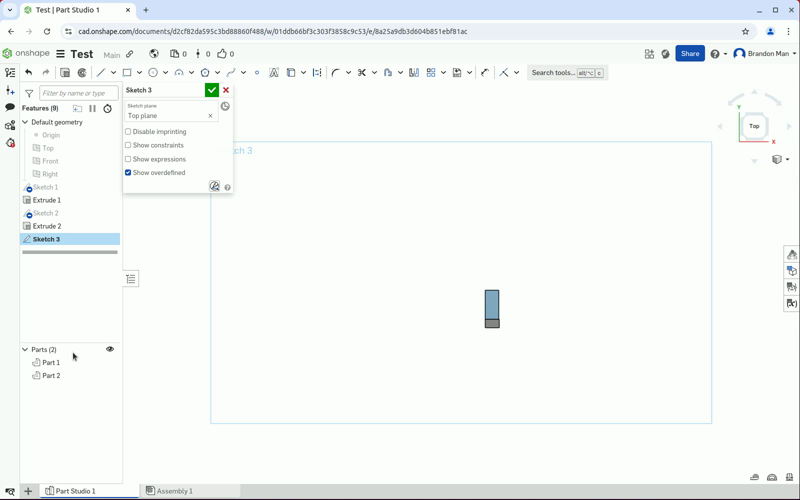
key(y)
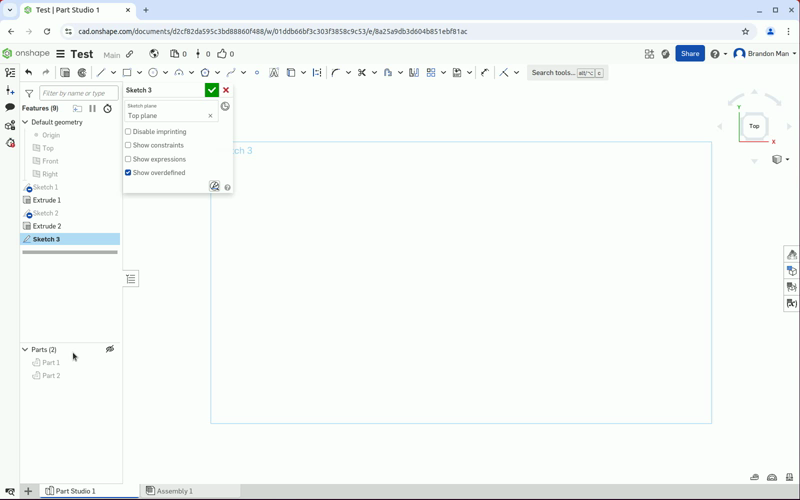
key(l)
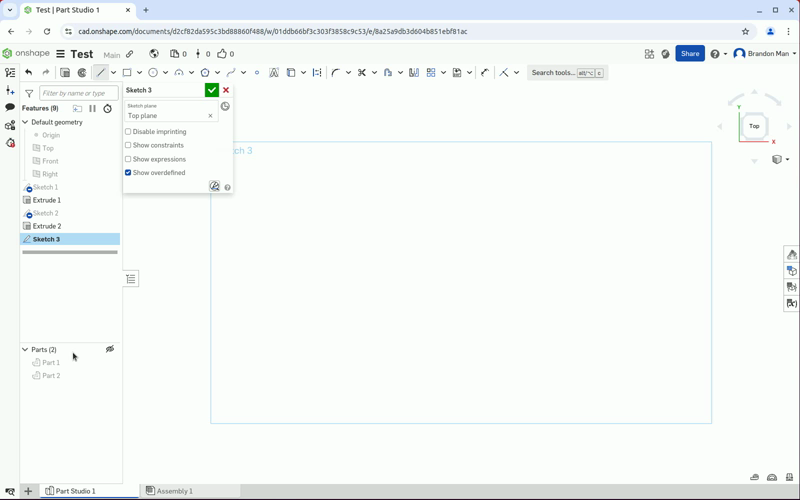
key_down(shift)
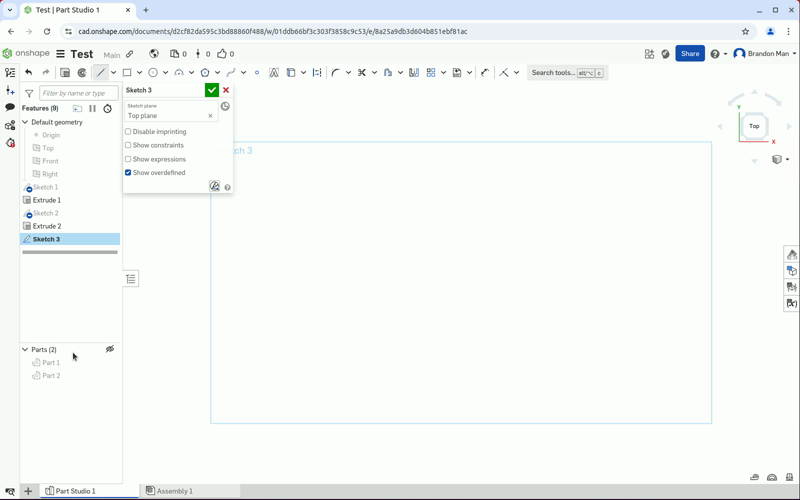
mouse_move(498, 327)
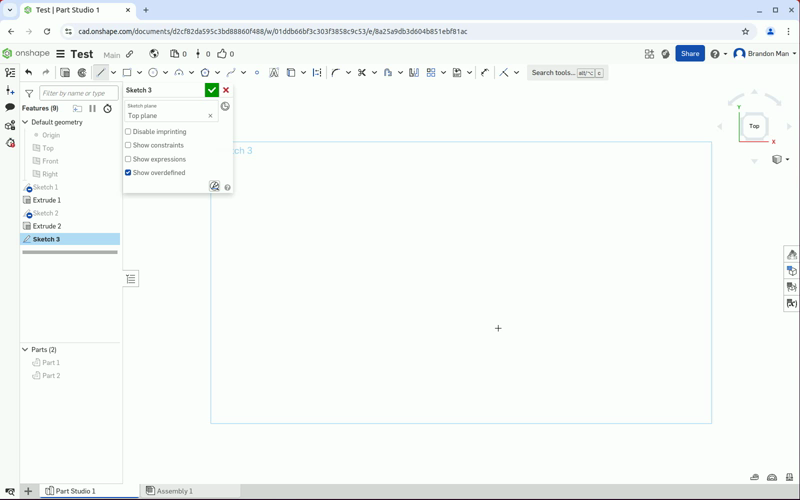
click(498, 327)
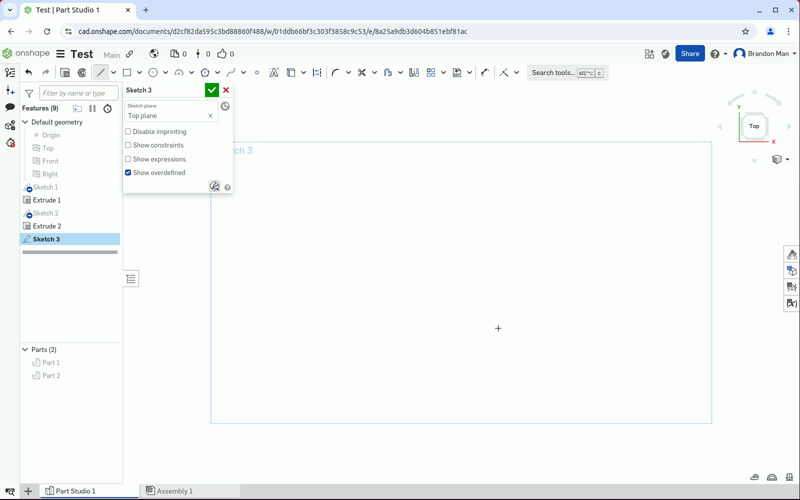
key_up(shift)
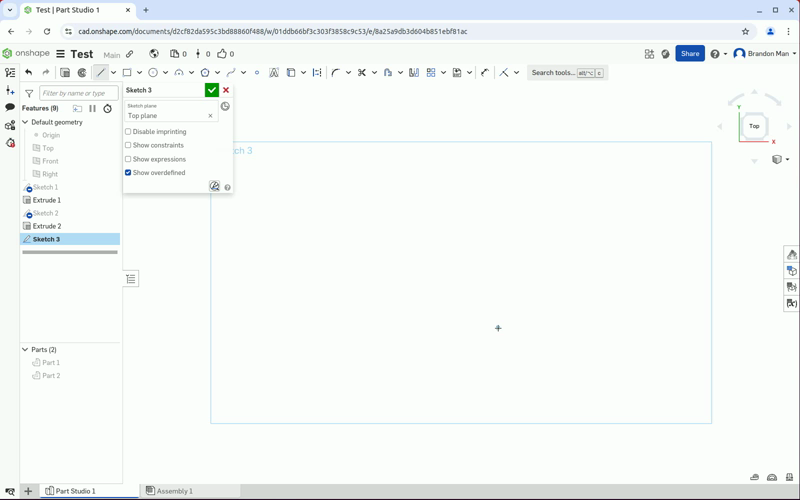
key_down(shift)
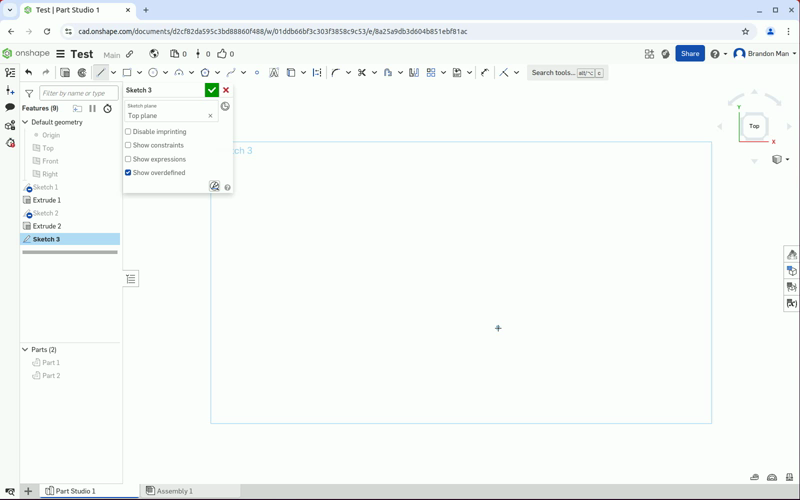
mouse_move(561, 327)
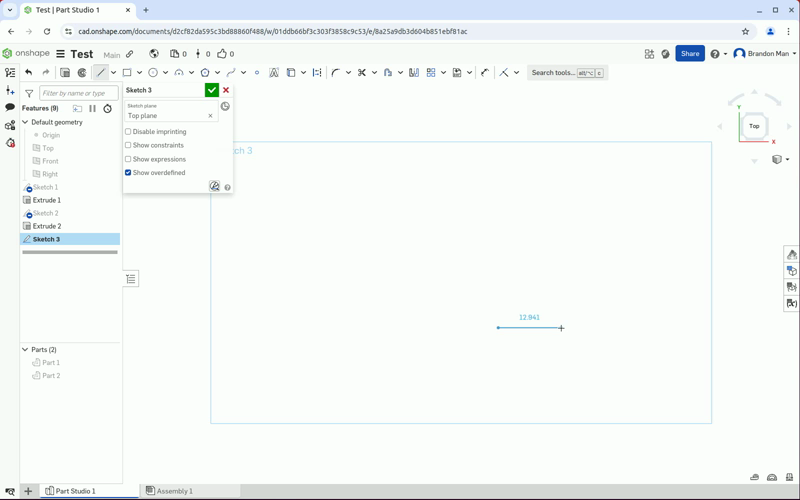
click(561, 327)
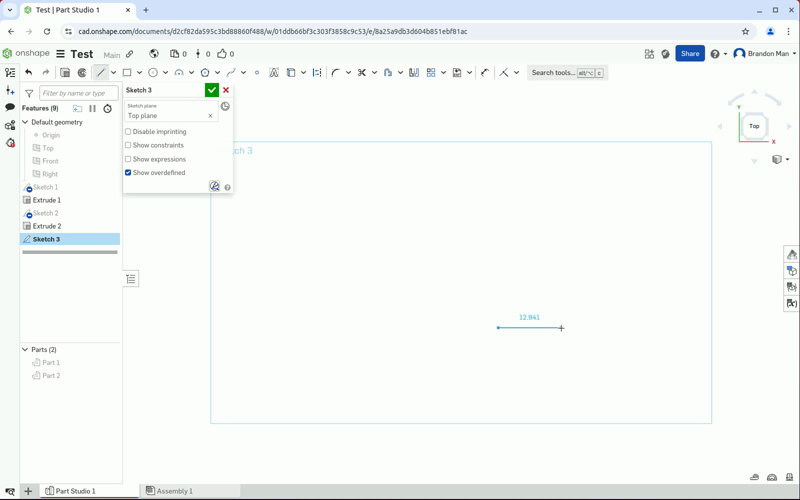
key_up(shift)
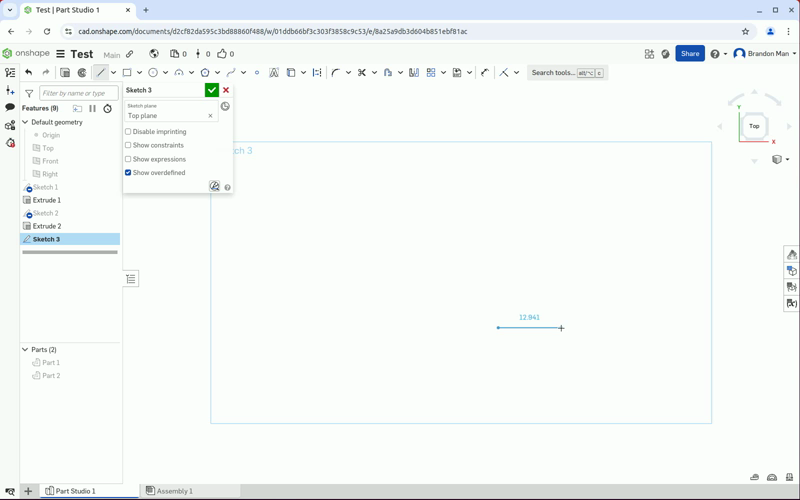
key_down(shift)
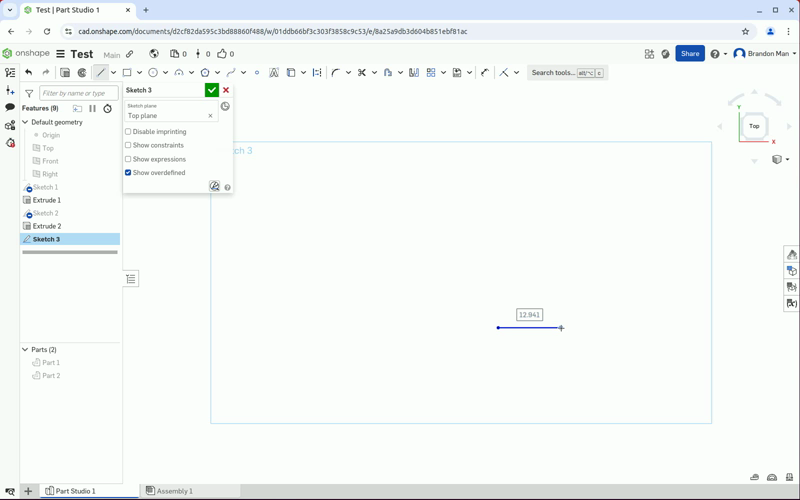
mouse_move(589, 327)
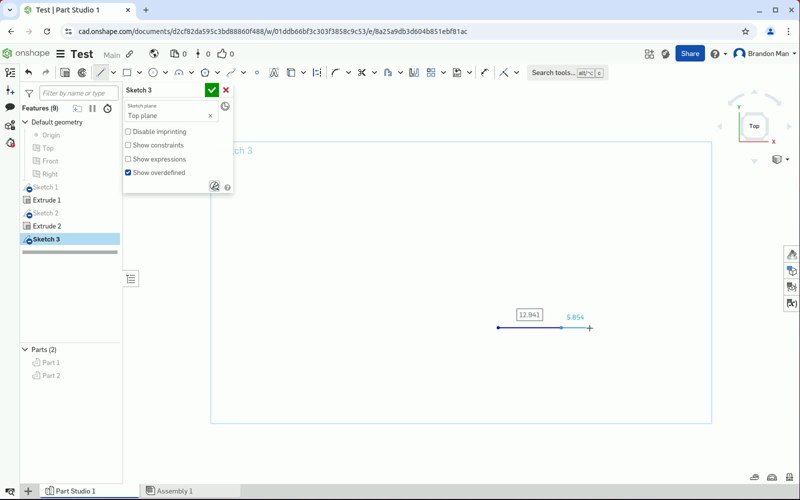
mouse_move(561, 319)
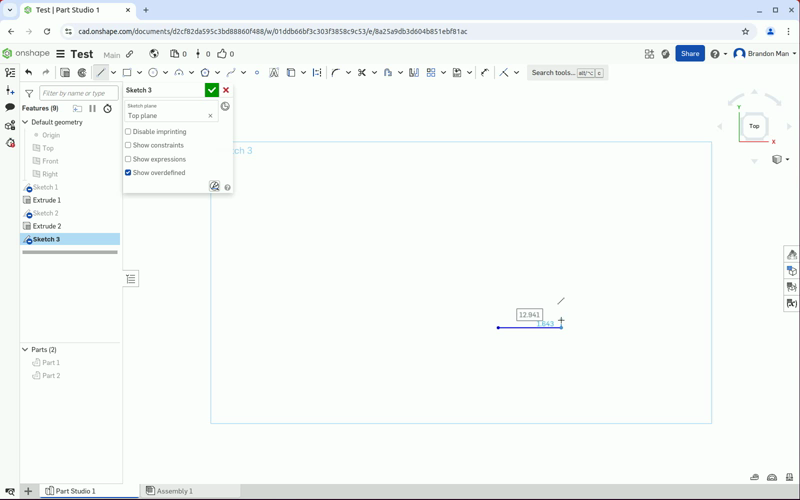
click(561, 319)
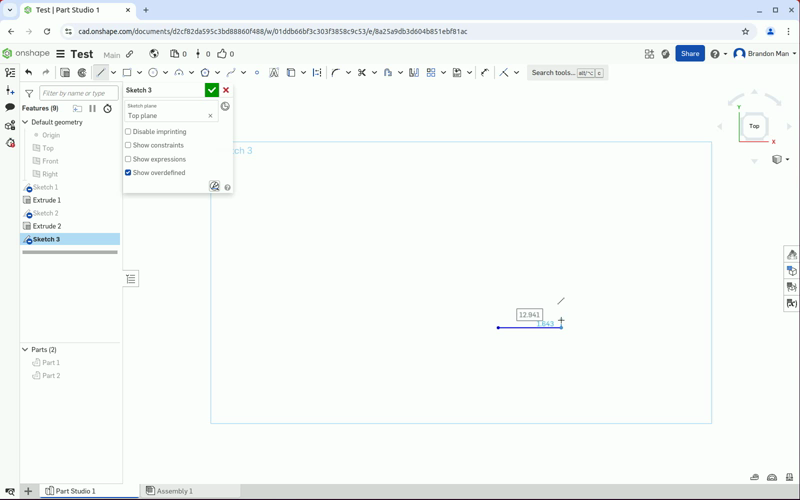
key_up(shift)
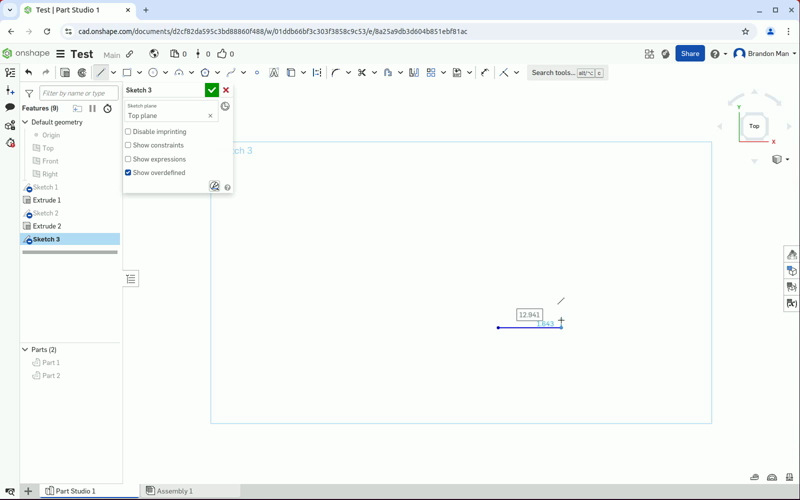
key_down(shift)
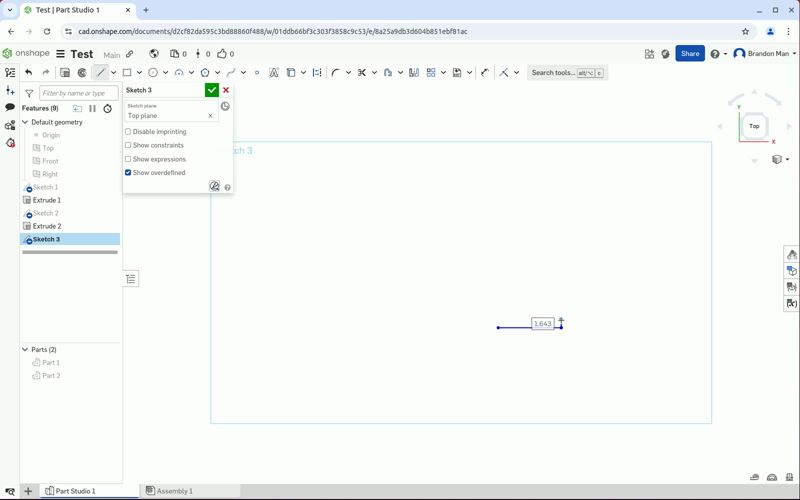
mouse_move(498, 319)
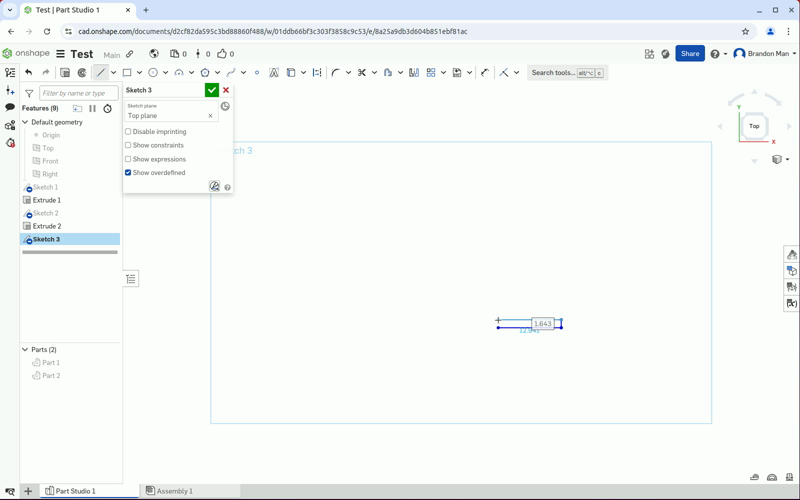
click(498, 319)
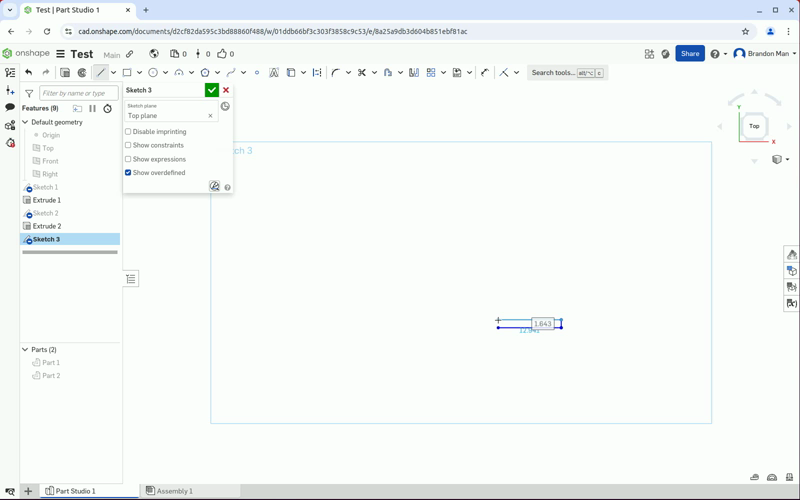
key_up(shift)
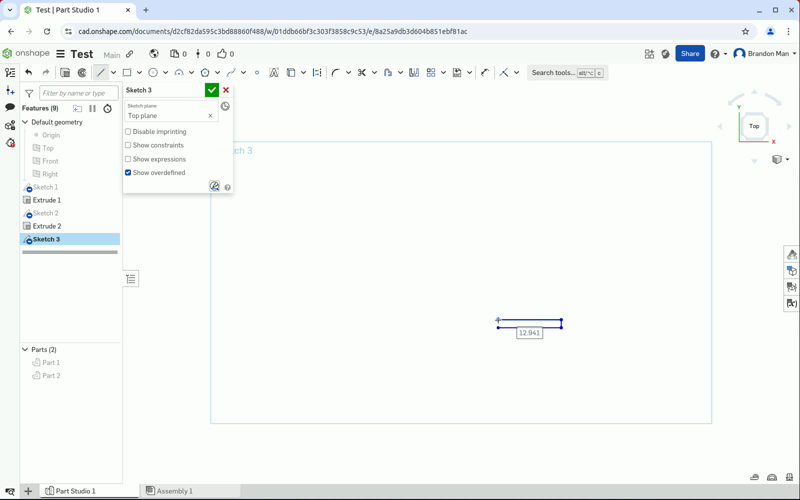
mouse_move(528, 319)
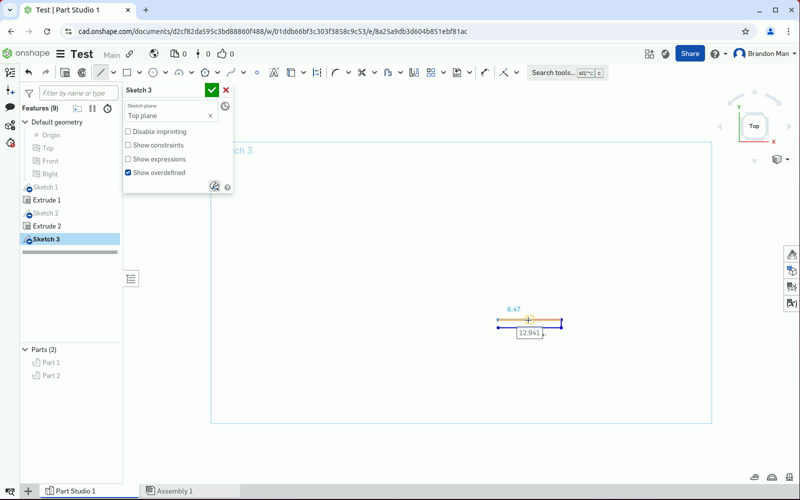
key_down(shift)
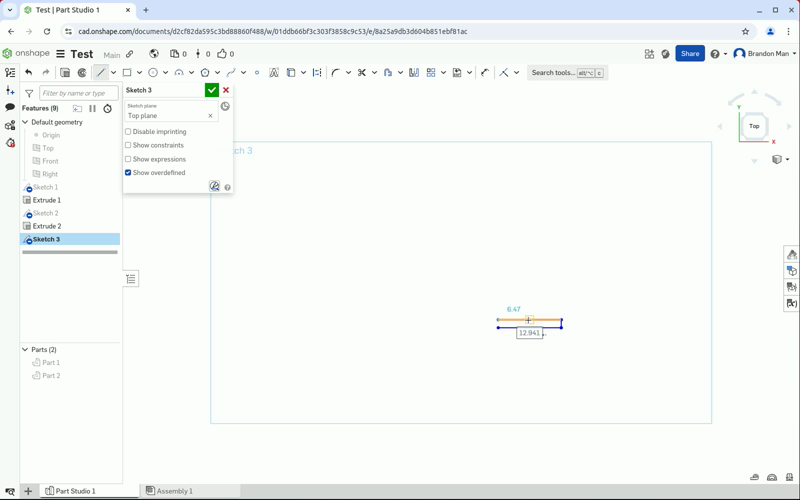
mouse_move(498, 327)
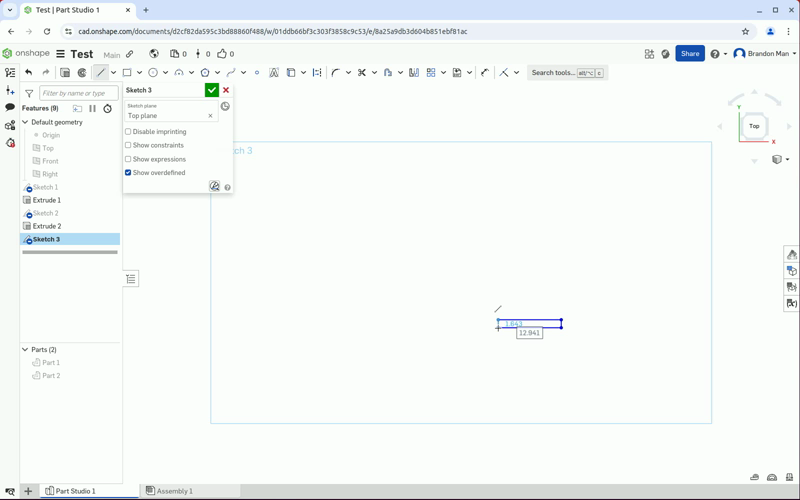
key_up(shift)
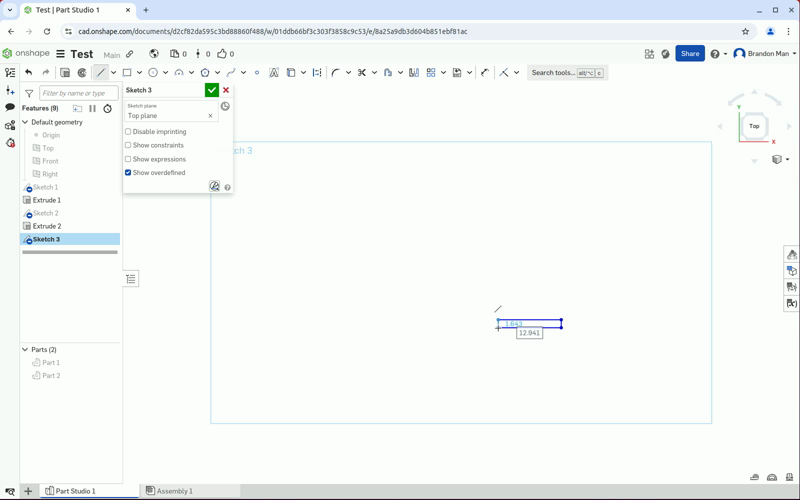
click(498, 327)
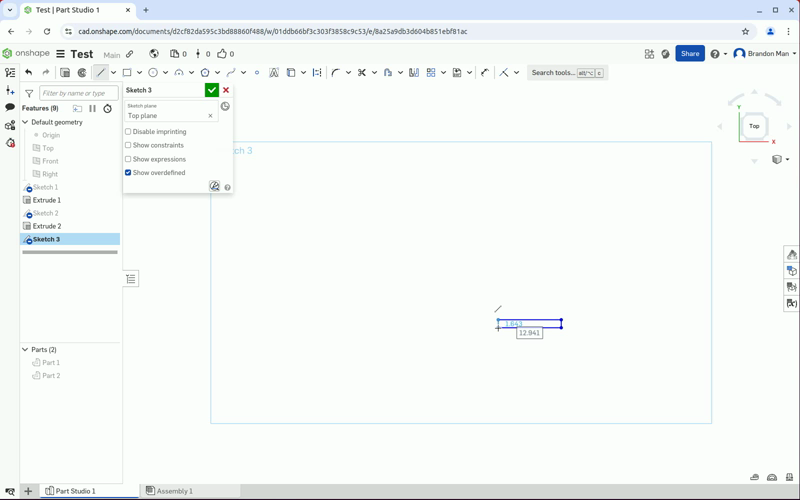
key(esc)
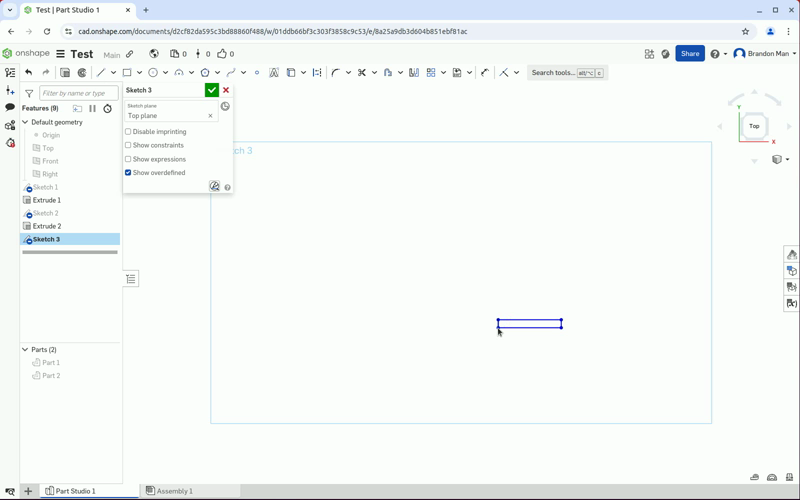
mouse_move(555, 327)
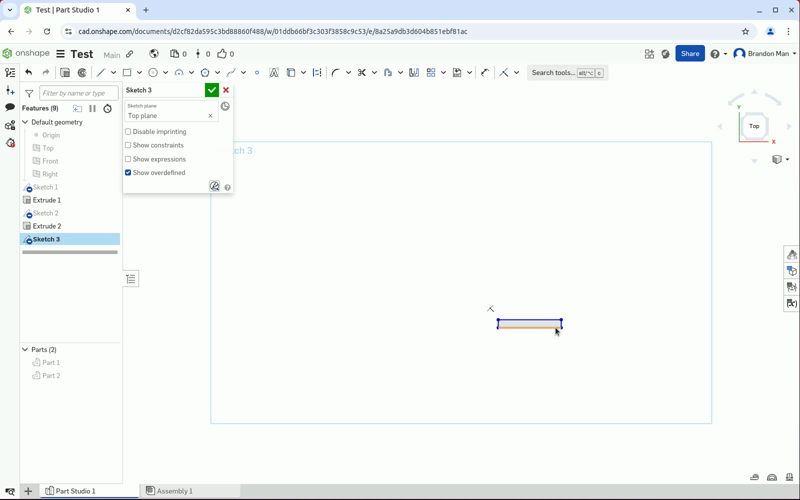
scroll(6)
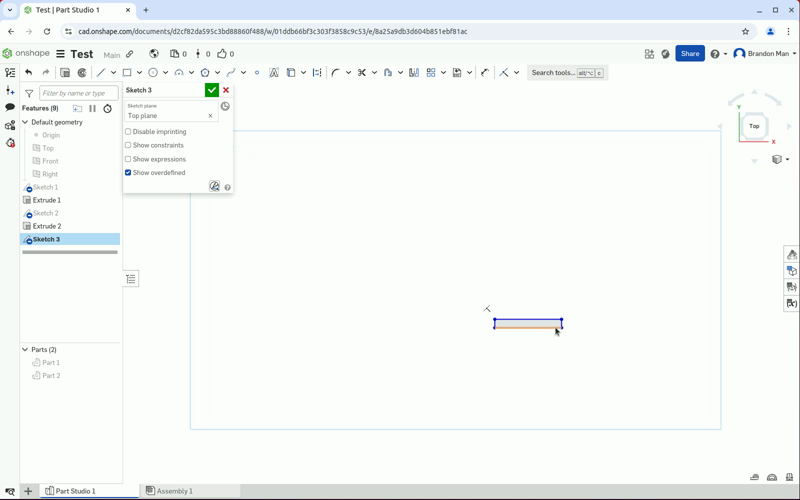
scroll(6)
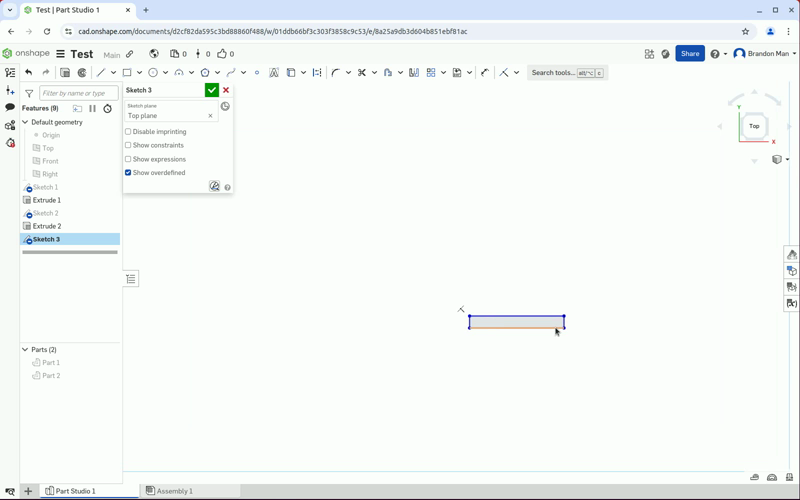
scroll(6)
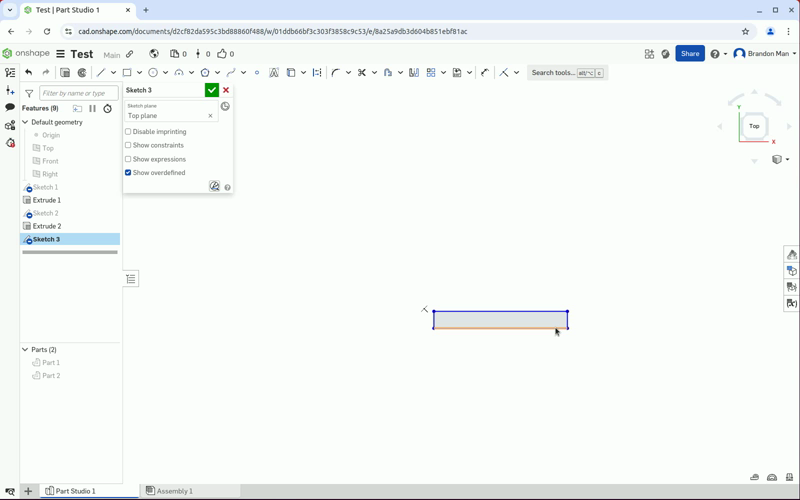
scroll(6)
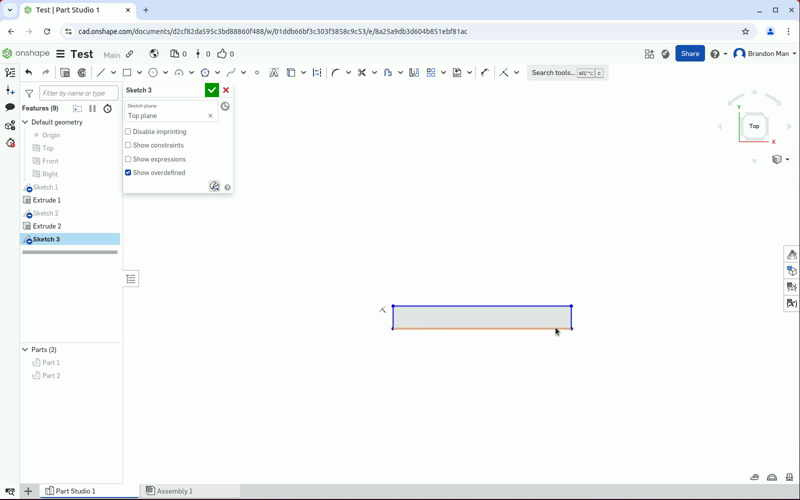
scroll(6)
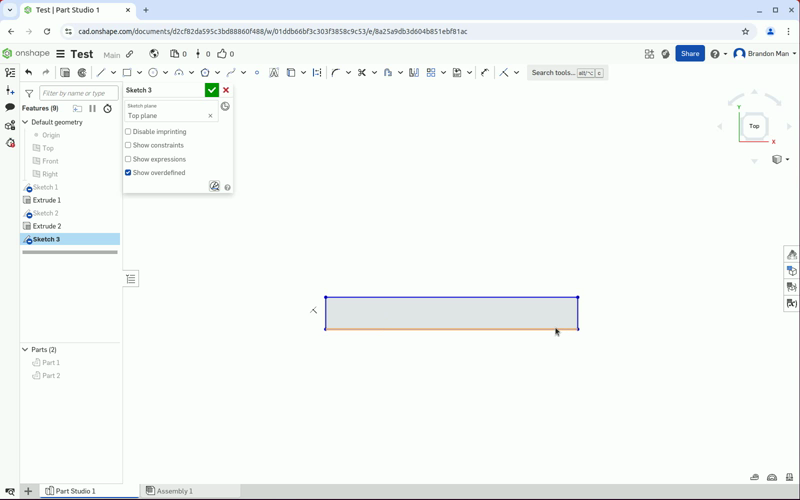
scroll(6)
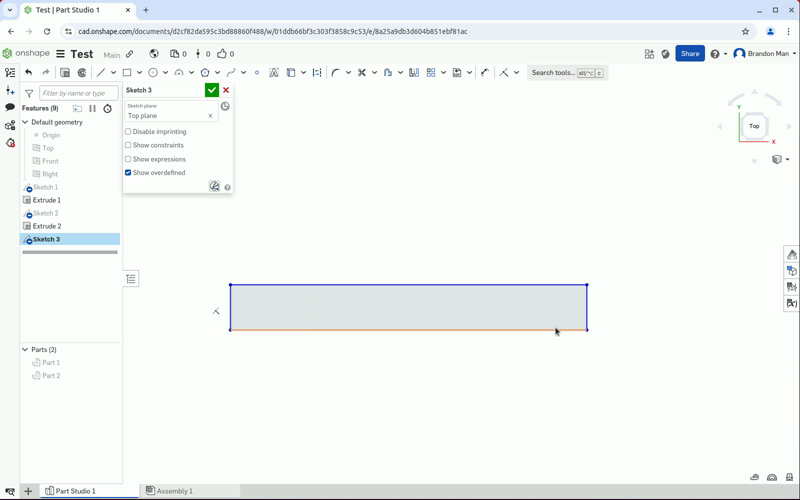
scroll(6)
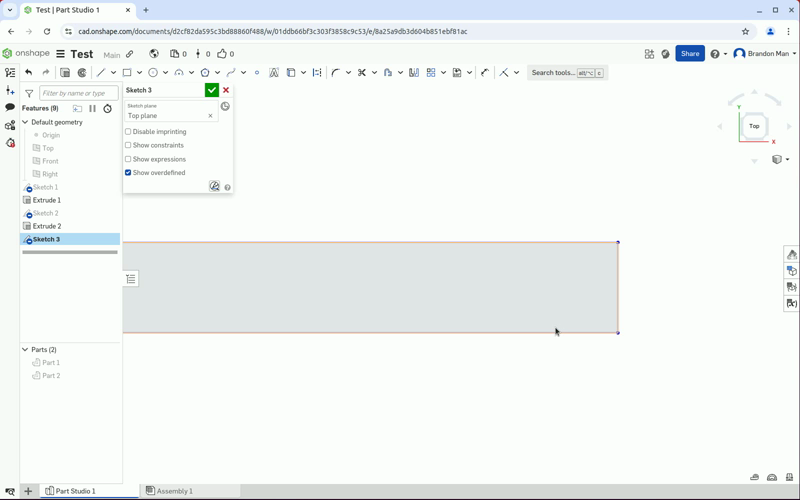
click(555, 327)
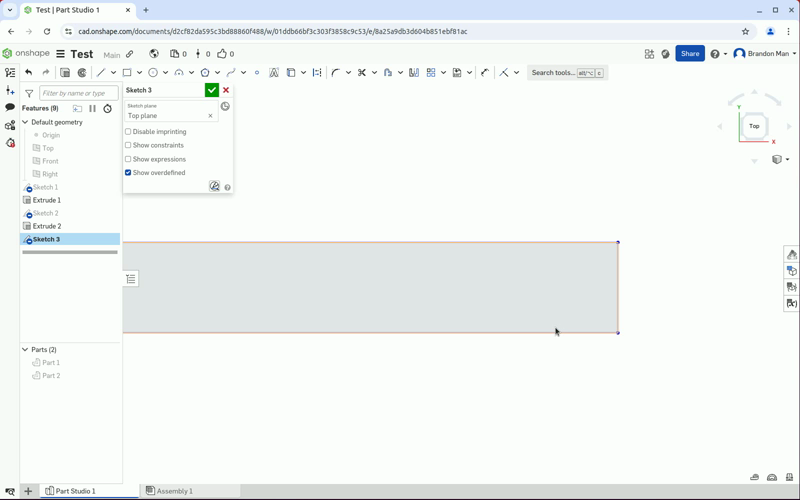
scroll(-6)
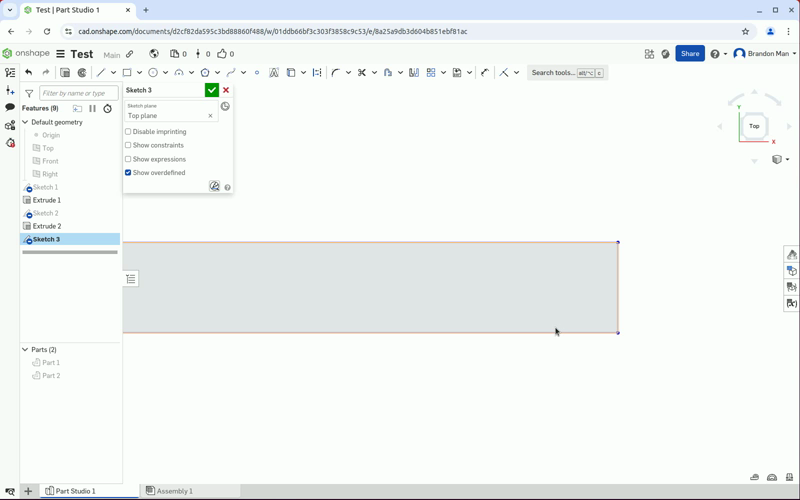
scroll(-6)
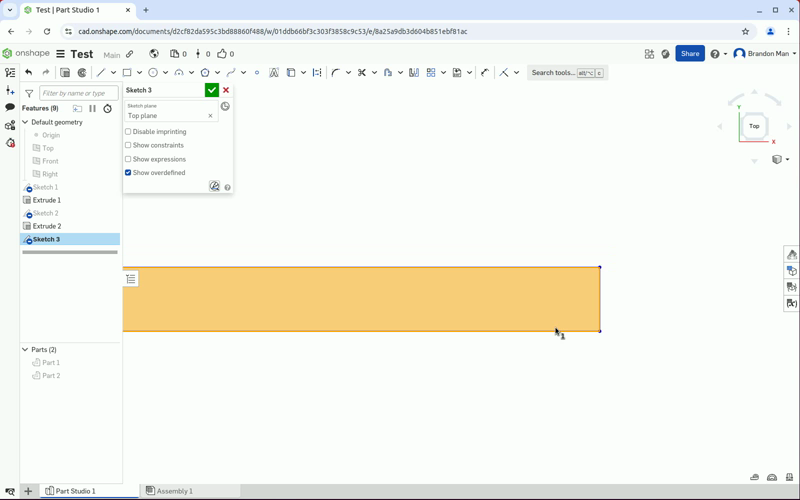
scroll(-6)
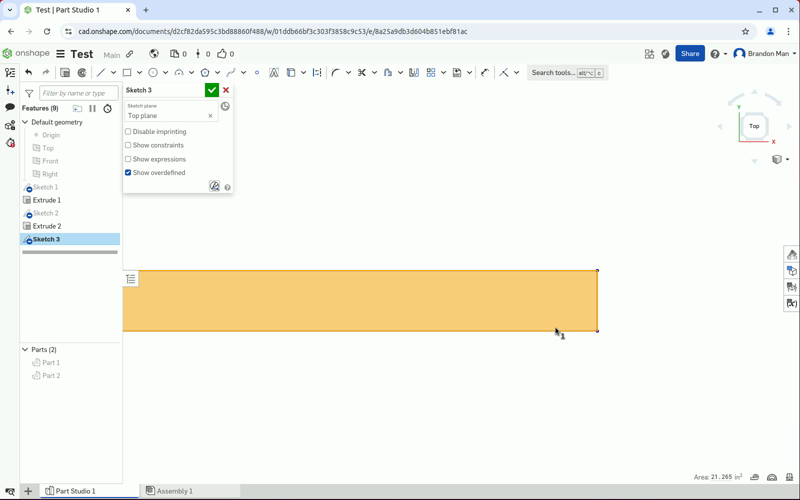
scroll(-6)
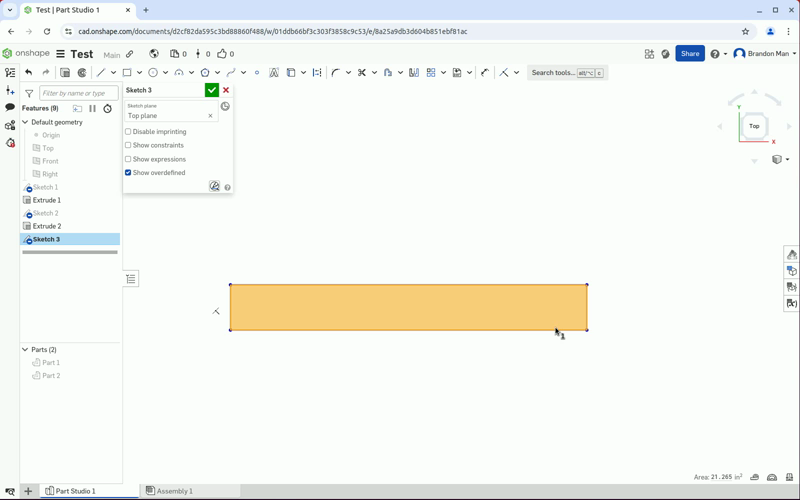
scroll(-6)
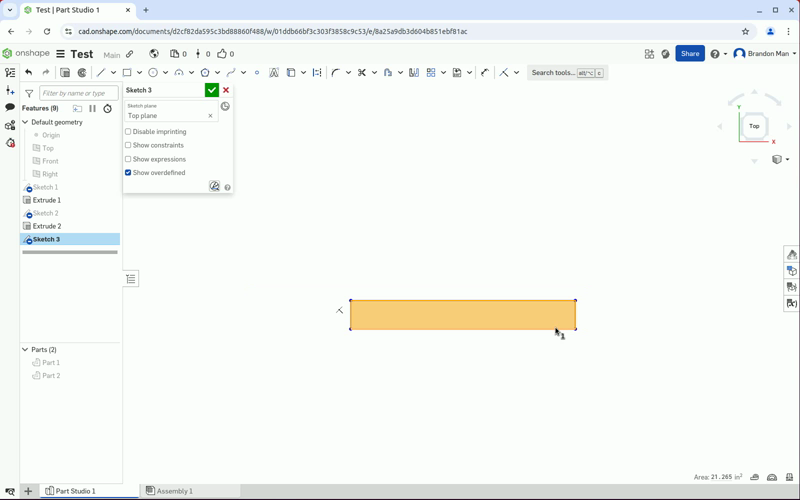
scroll(-6)
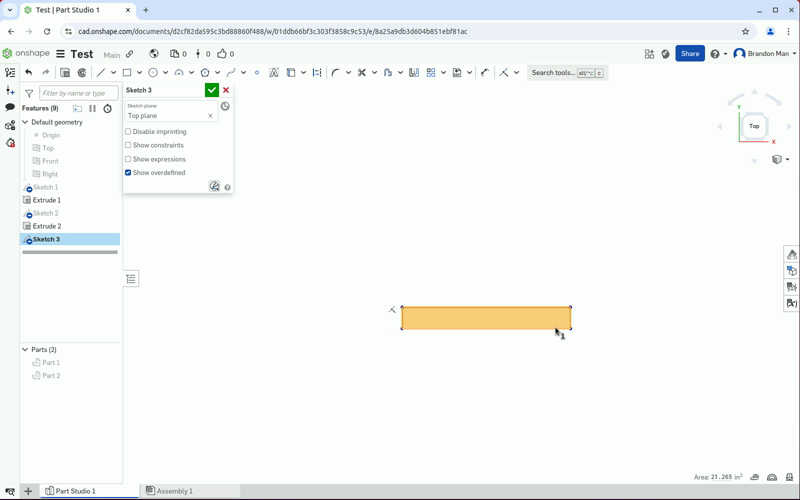
scroll(-6)
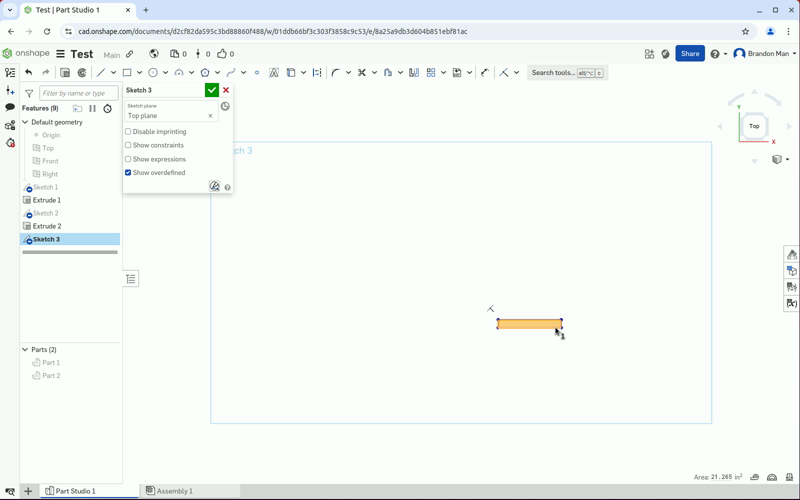
mouse_move(73, 352)
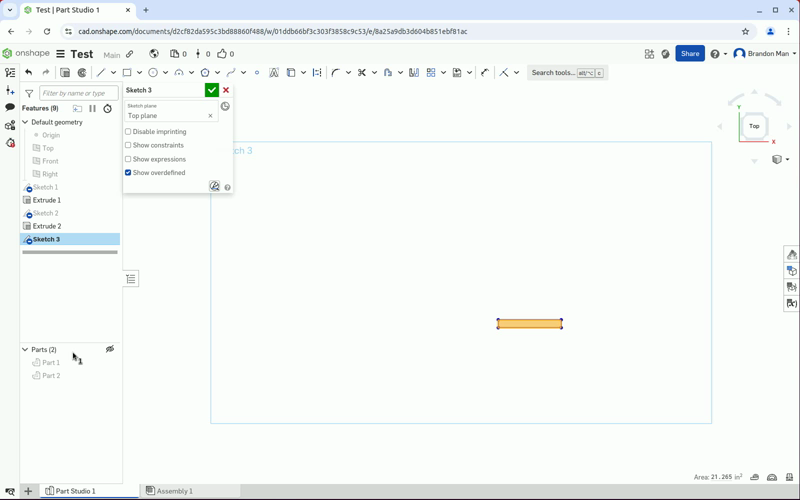
key(shift+y)
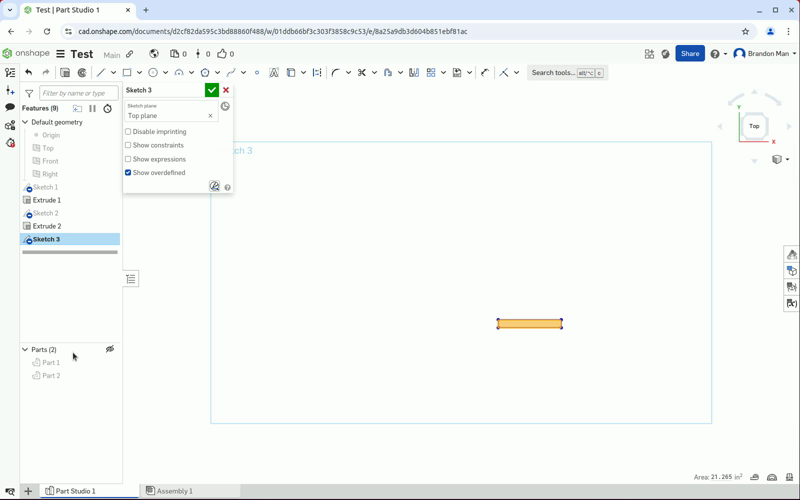
key(shift+e)
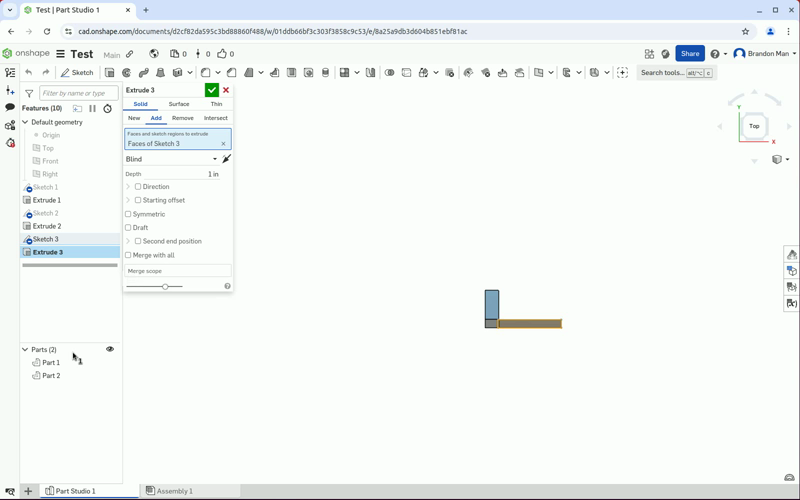
mouse_move(143, 106)
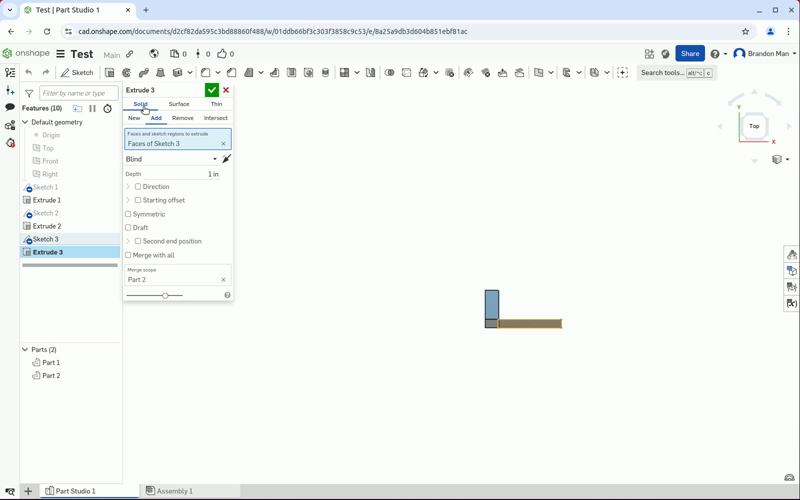
click(143, 106)
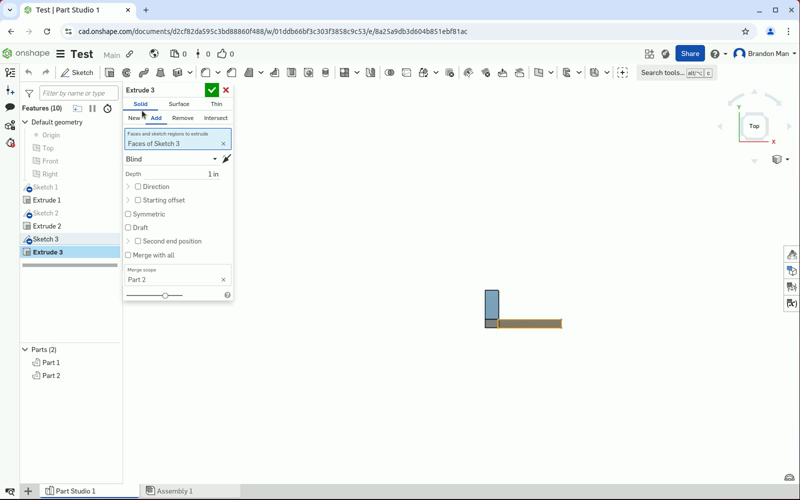
mouse_move(137, 120)
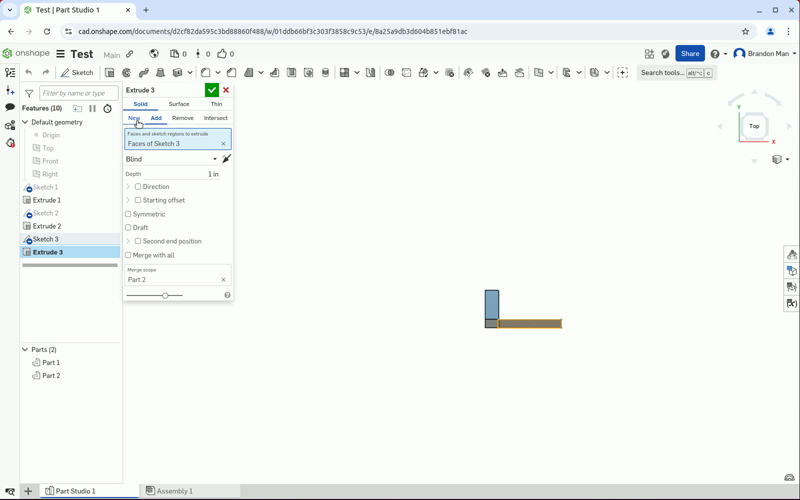
click(137, 120)
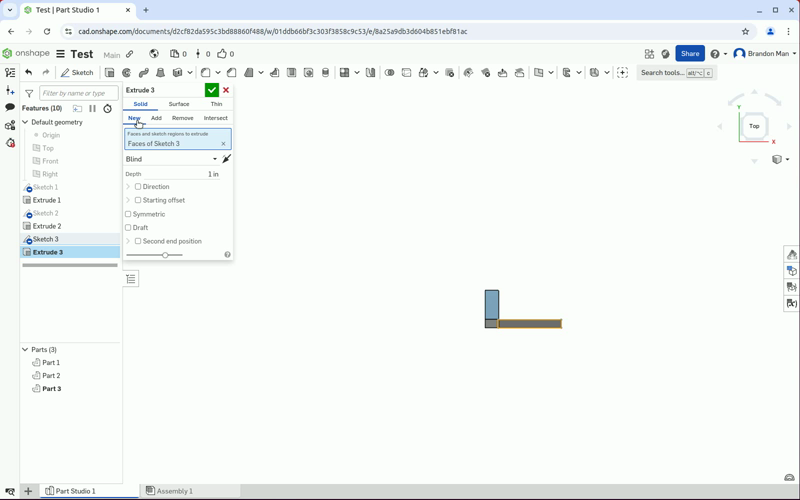
key(tab, 4)
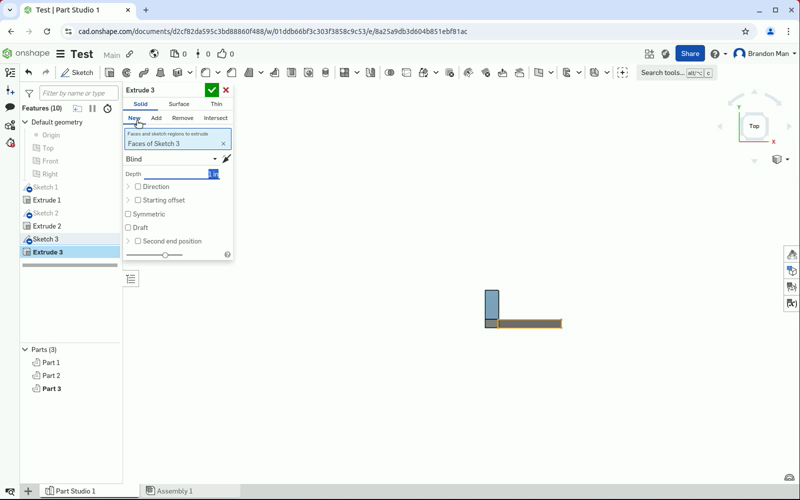
text(1.685)
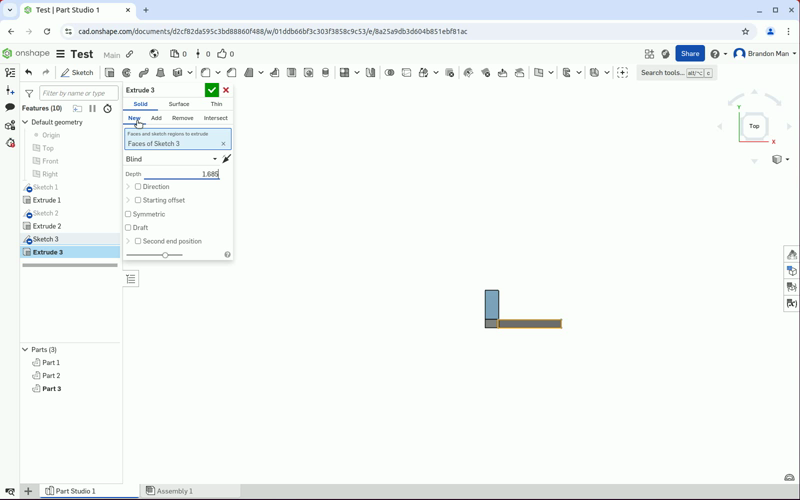
key(enter)
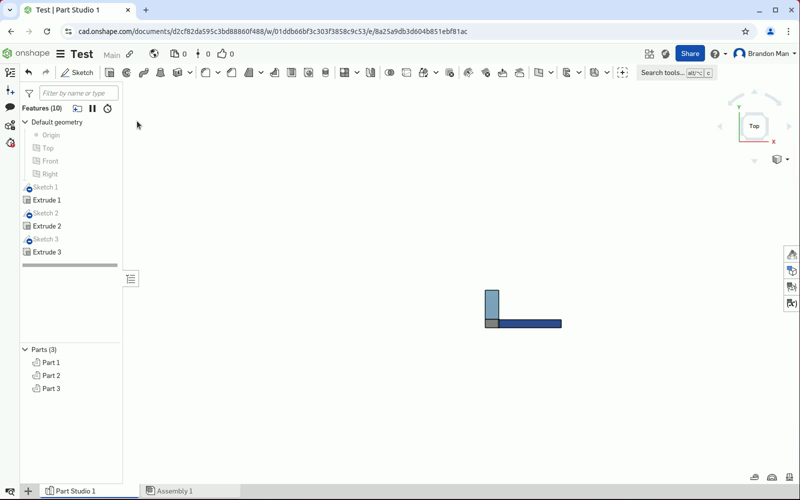
key(shift+h)
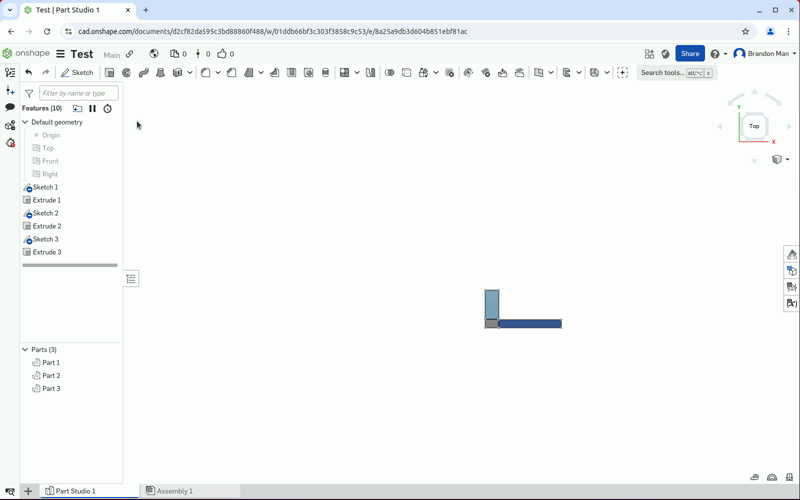
key(shift+h)
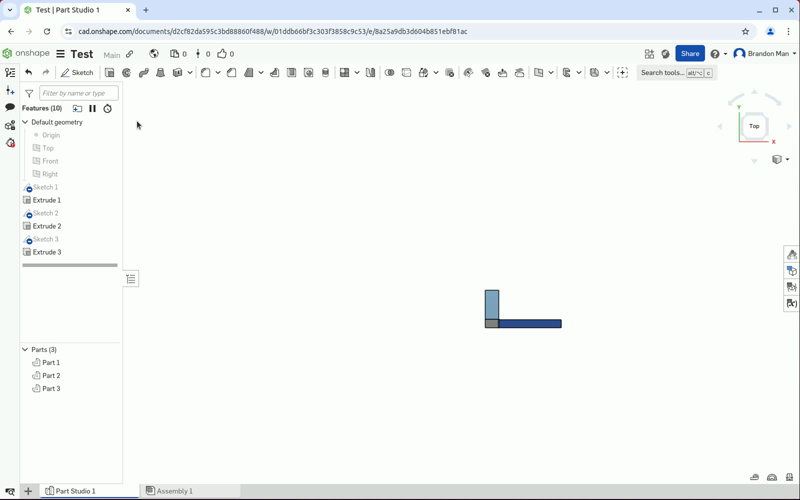
mouse_move(73, 189)
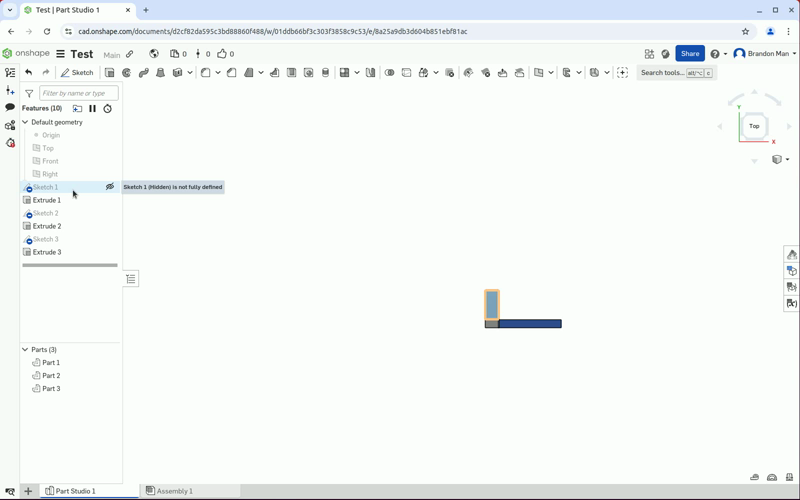
click(73, 189)
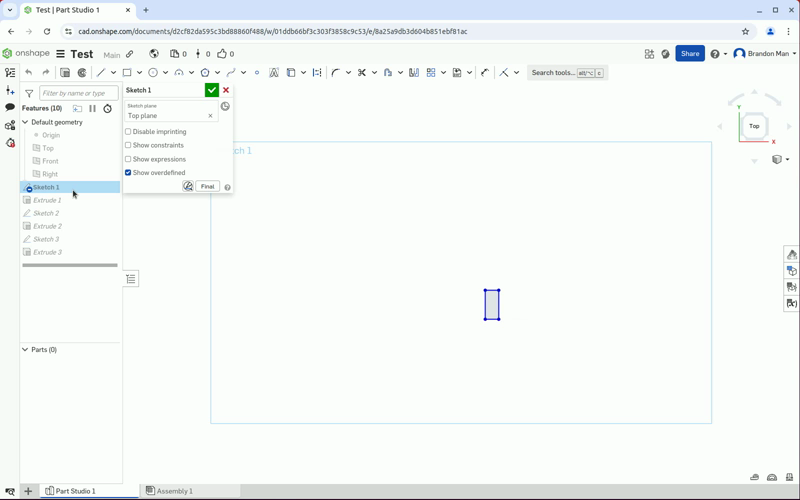
mouse_move(229, 92)
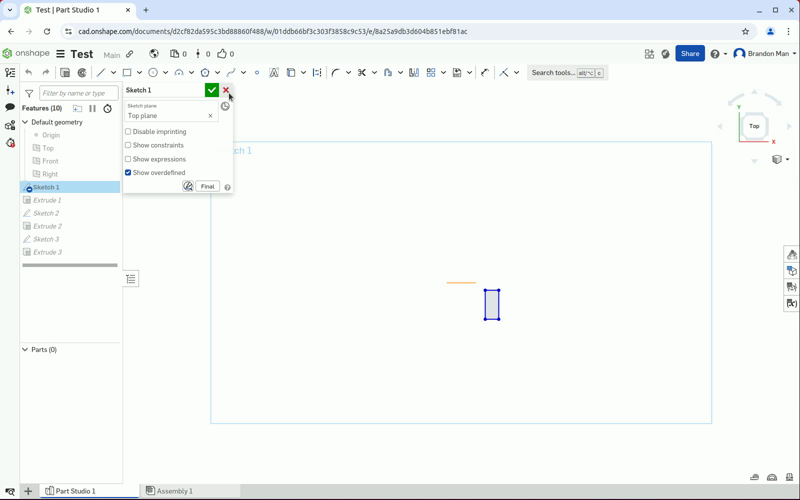
click(229, 92)
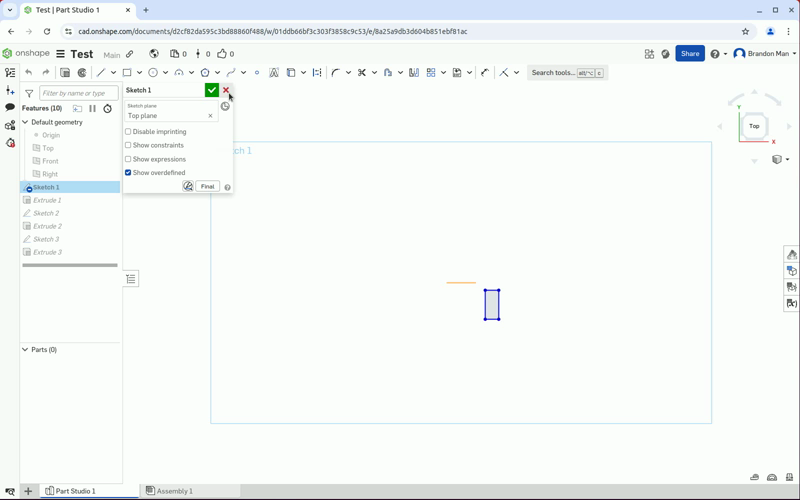
key(shift+s)
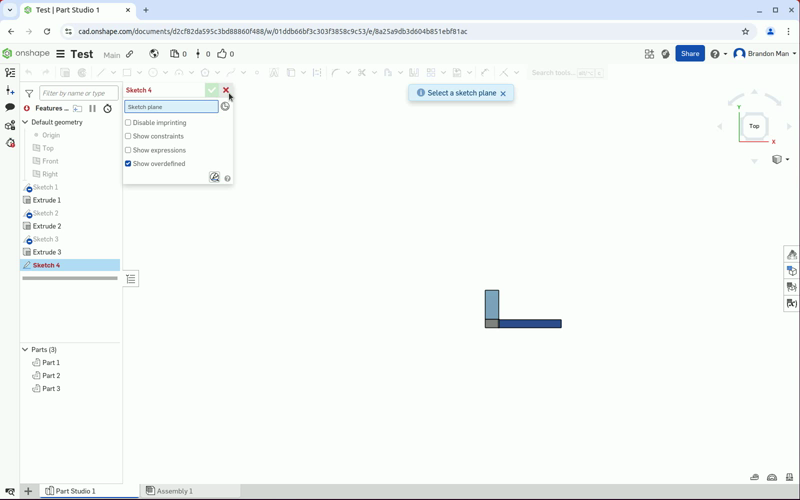
mouse_move(73, 150)
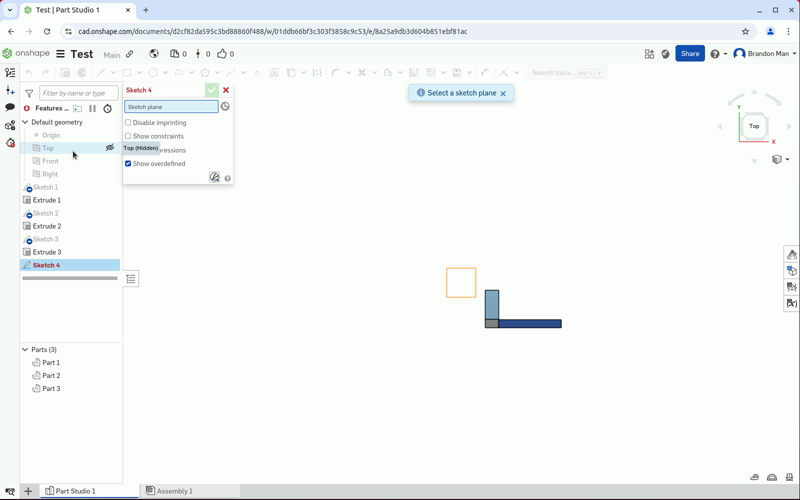
click(73, 150)
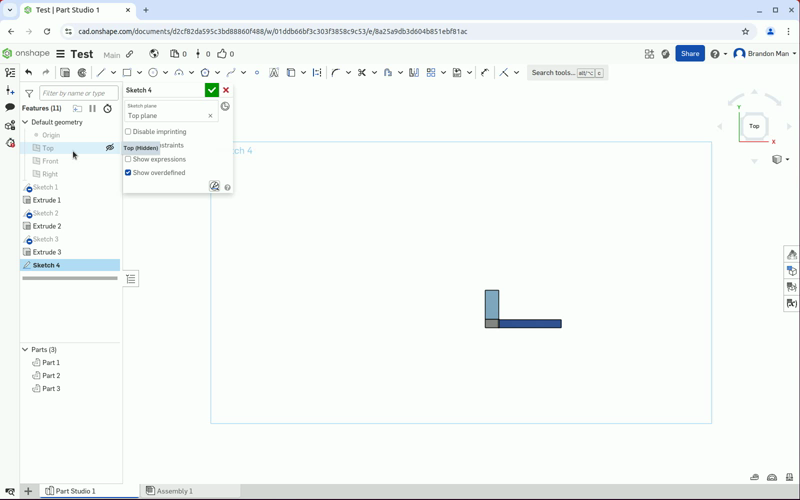
mouse_move(73, 352)
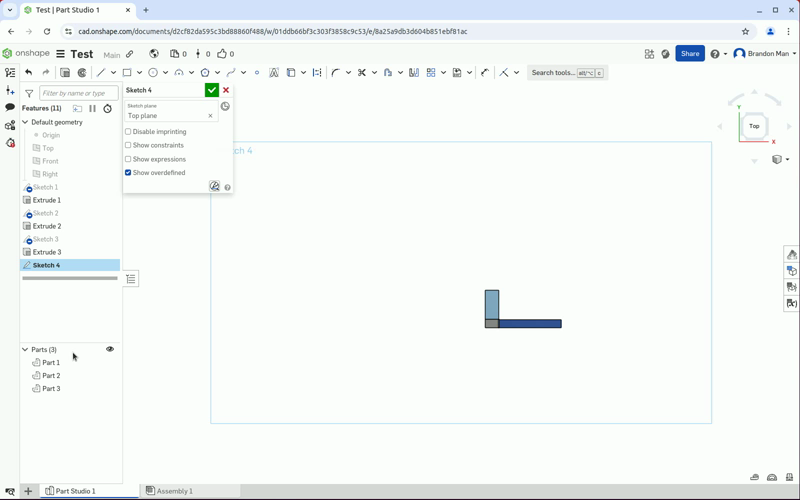
key(y)
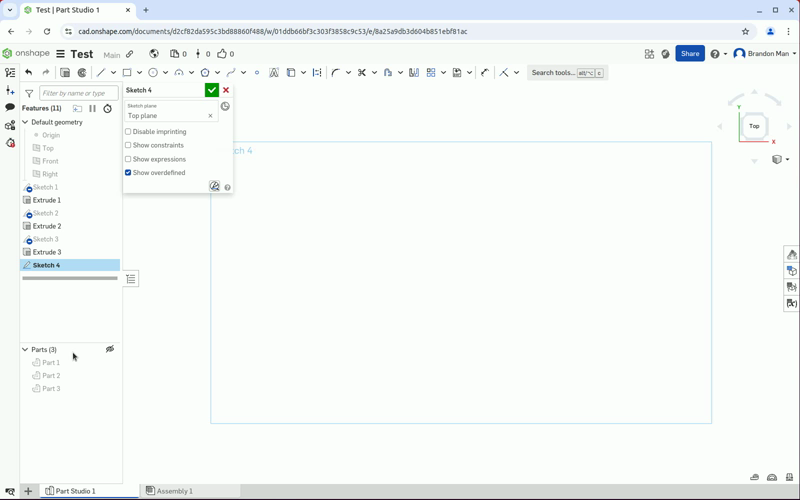
key(l)
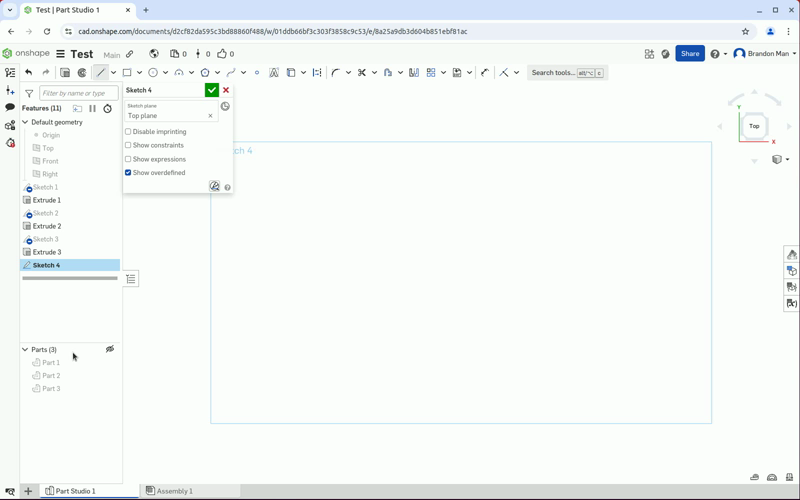
key_down(shift)
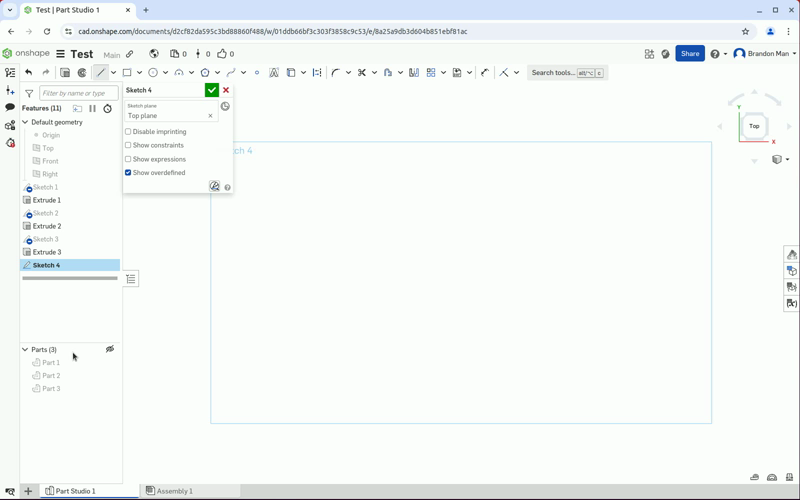
mouse_move(560, 327)
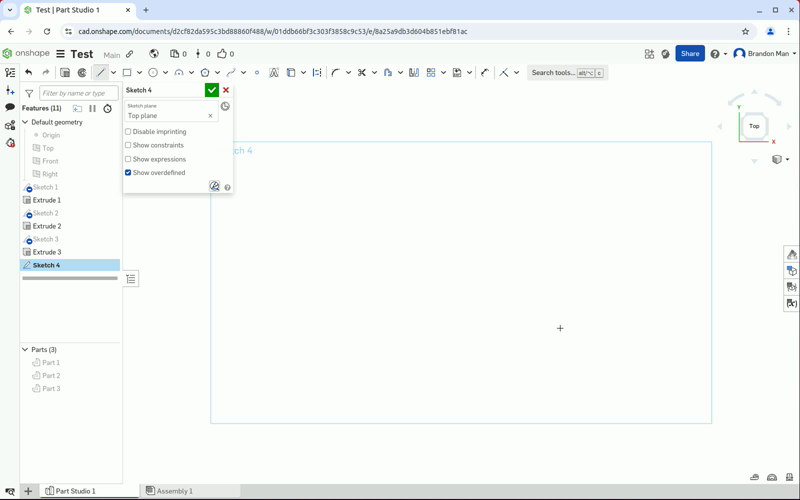
click(560, 327)
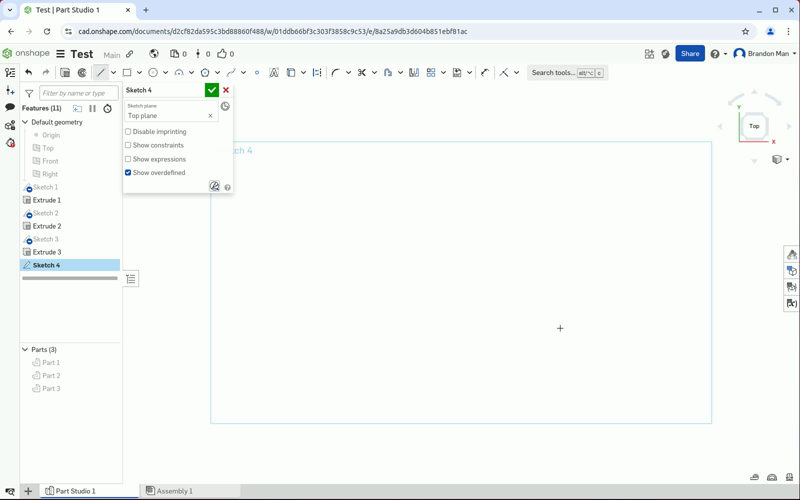
key_up(shift)
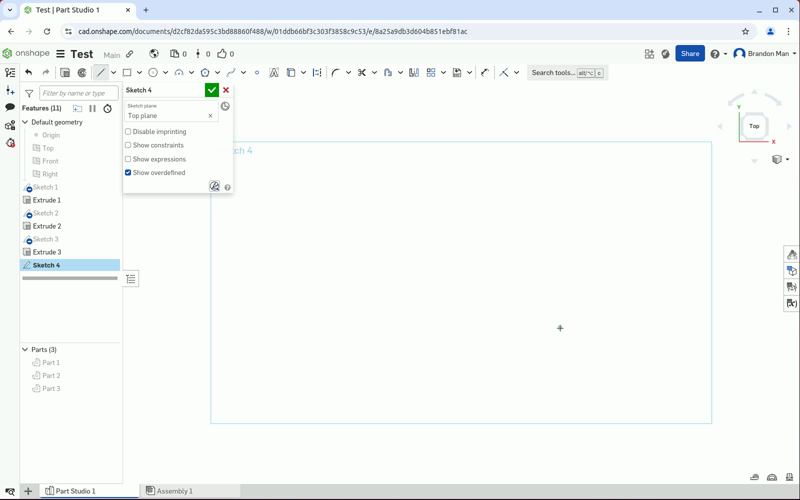
key_down(shift)
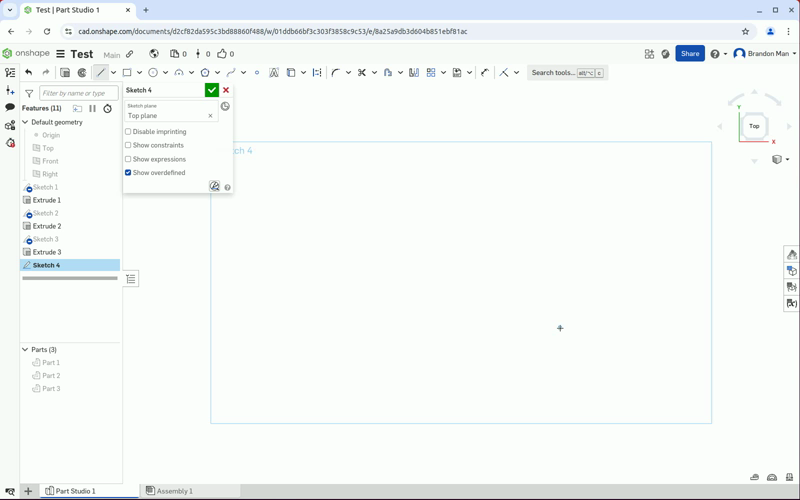
mouse_move(589, 327)
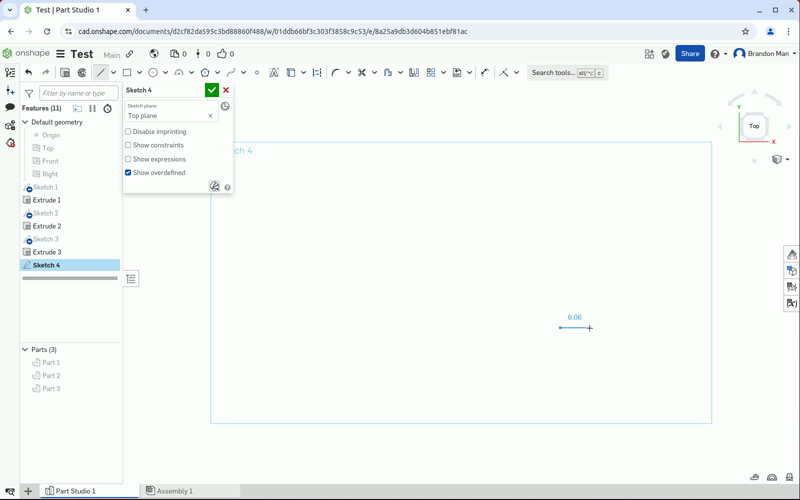
mouse_move(574, 327)
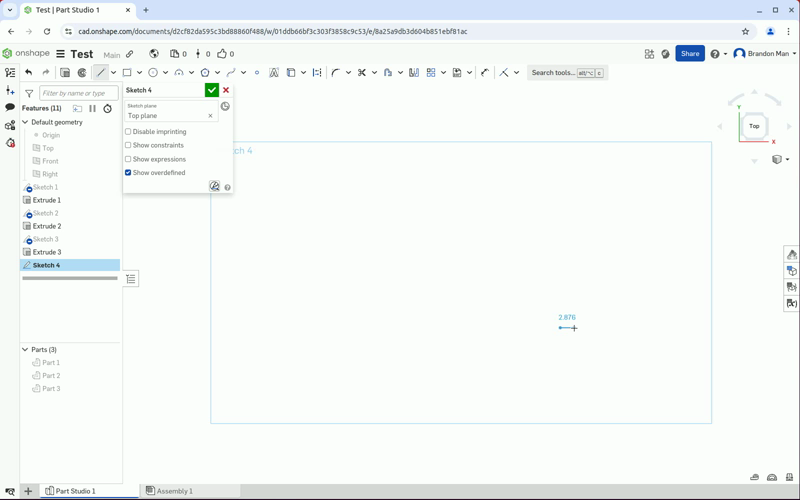
click(574, 327)
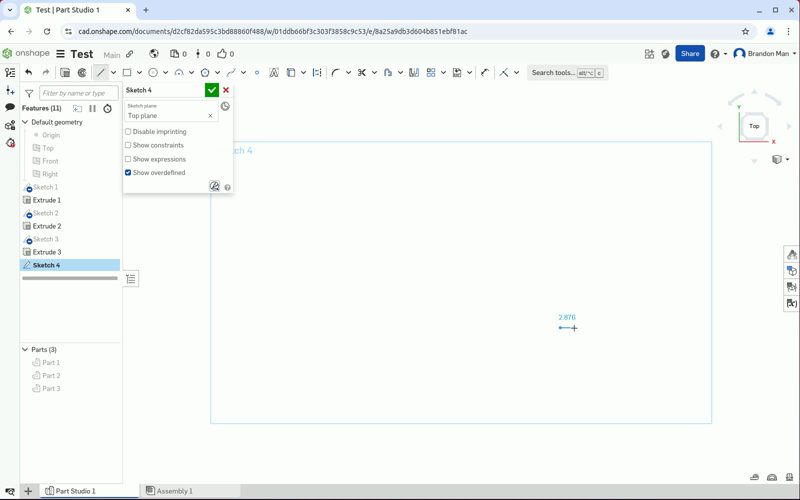
key_up(shift)
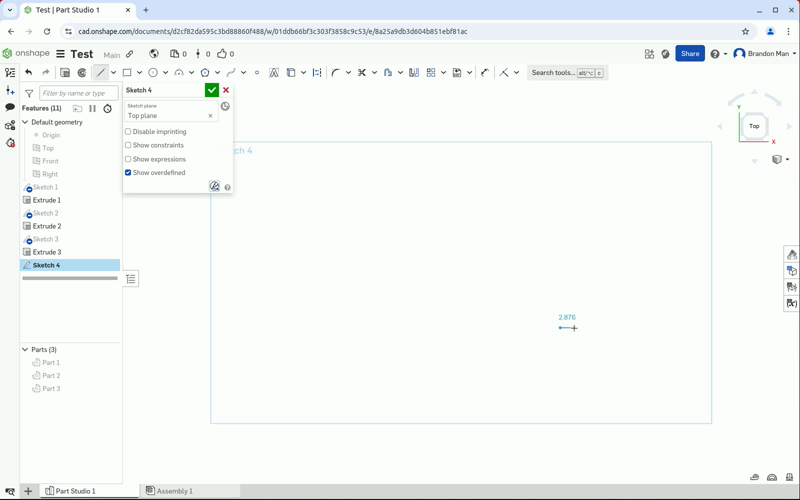
key_down(shift)
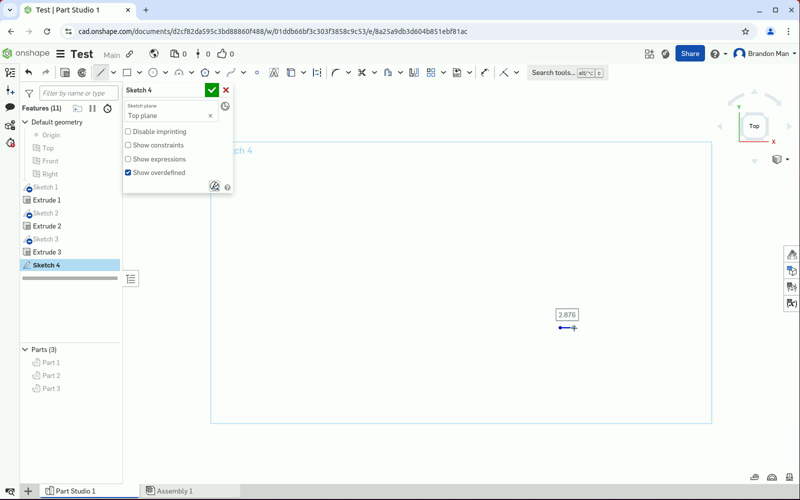
mouse_move(589, 327)
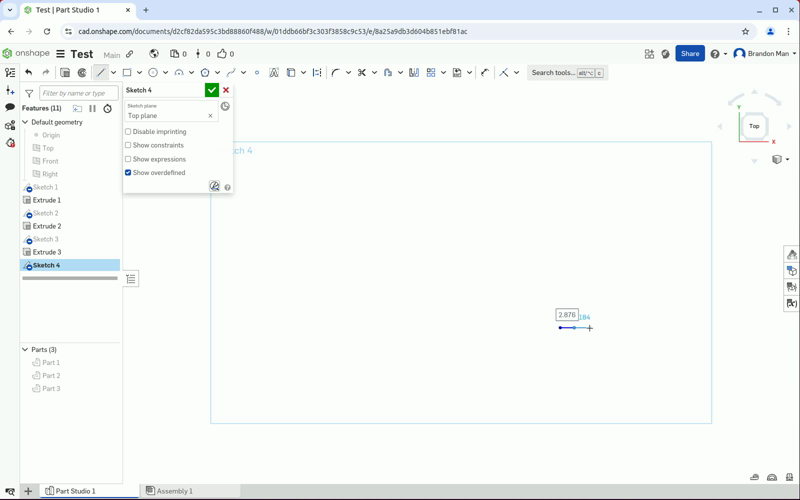
mouse_move(574, 319)
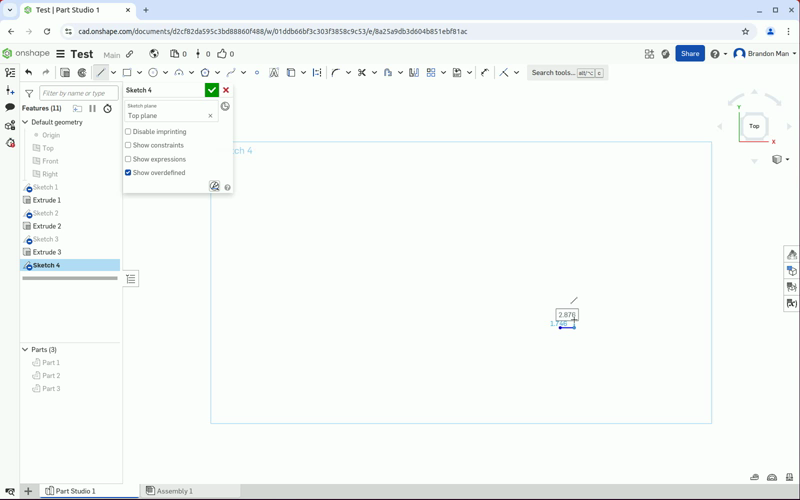
click(574, 319)
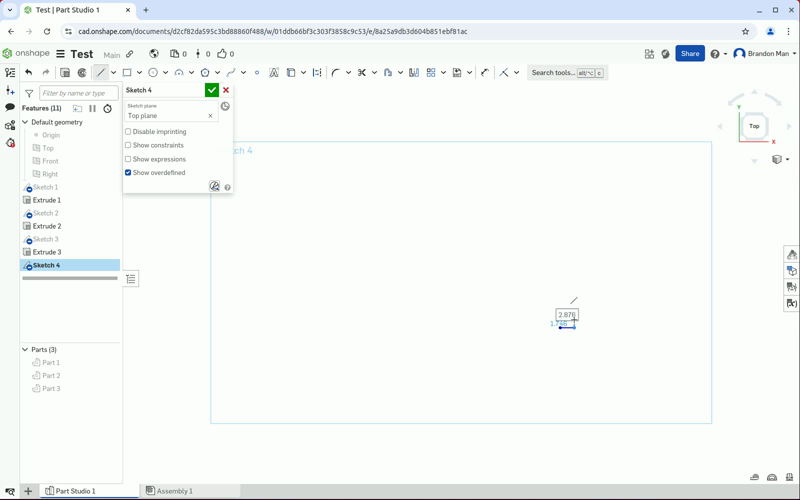
key_up(shift)
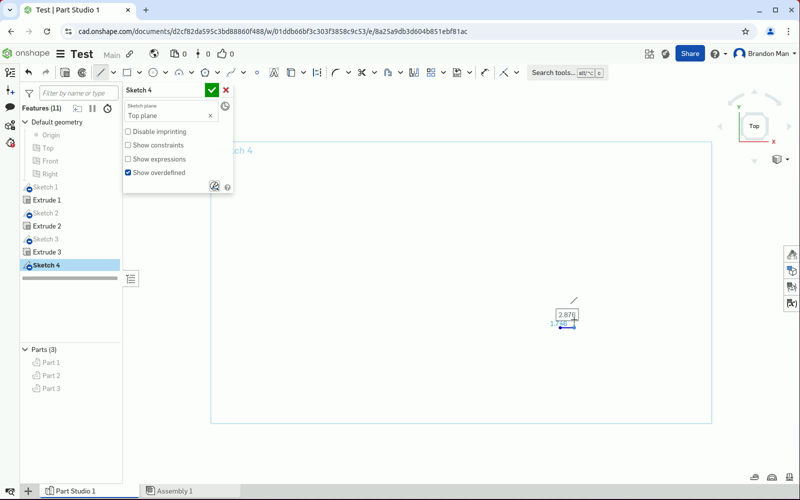
key_down(shift)
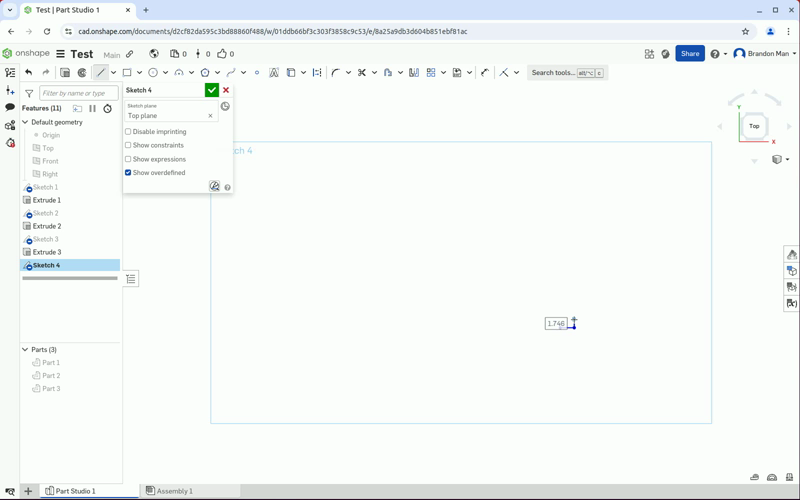
mouse_move(589, 319)
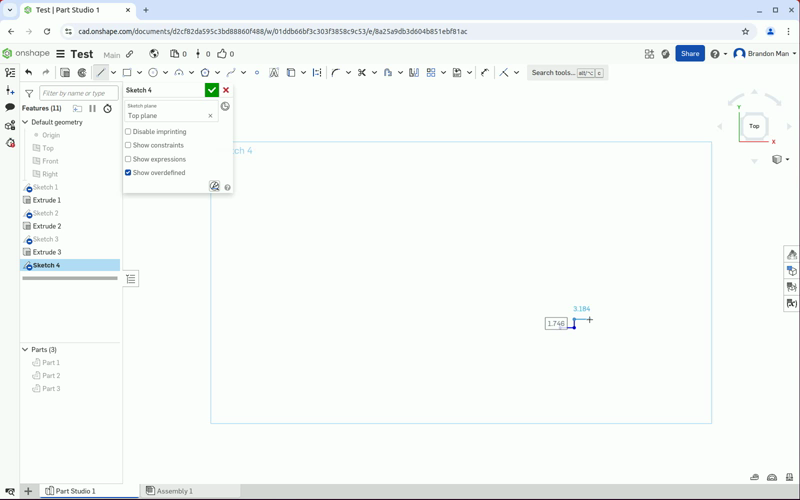
mouse_move(560, 319)
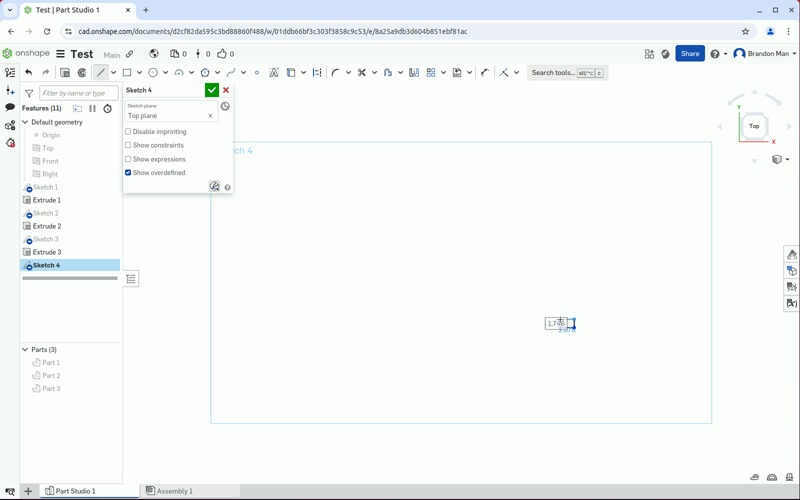
click(560, 319)
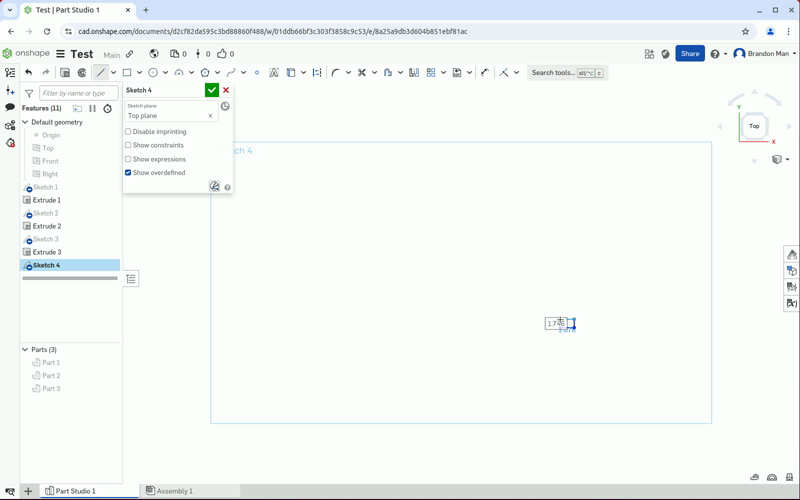
key_up(shift)
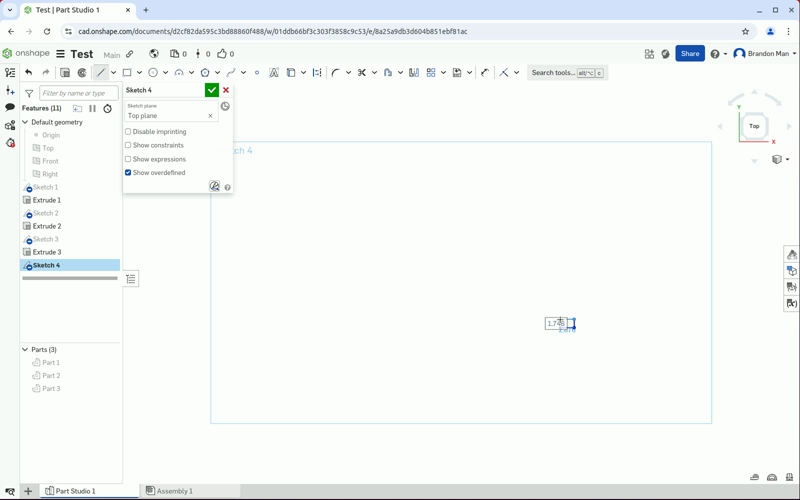
mouse_move(589, 319)
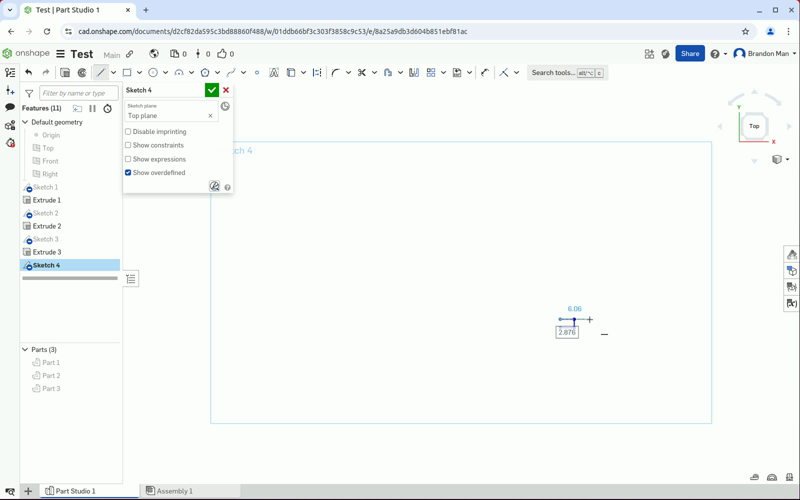
key_down(shift)
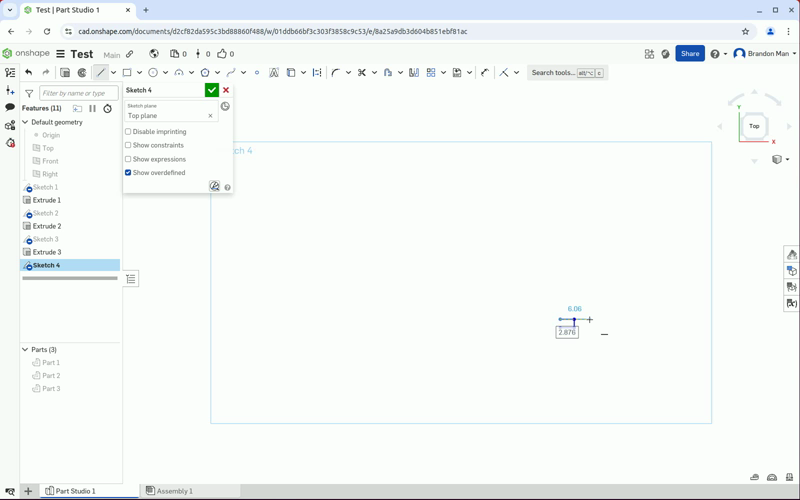
mouse_move(560, 327)
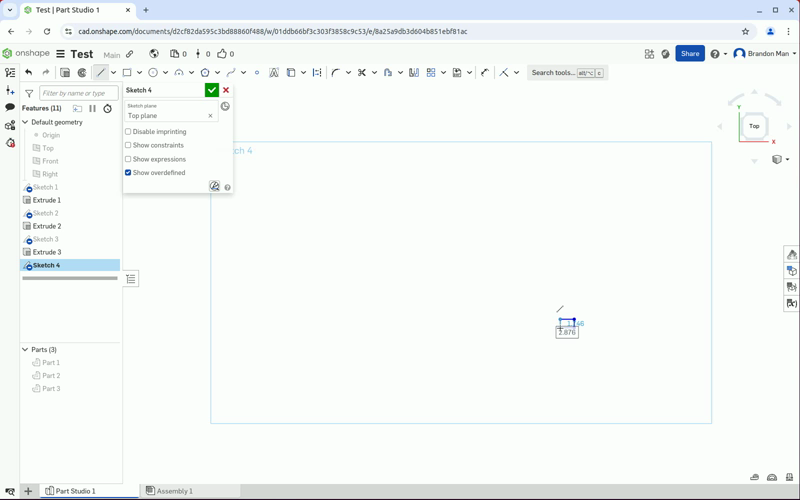
key_up(shift)
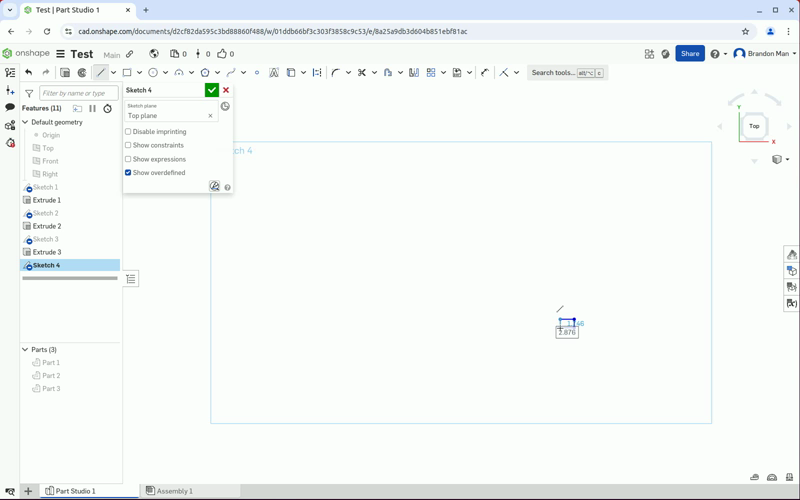
click(560, 327)
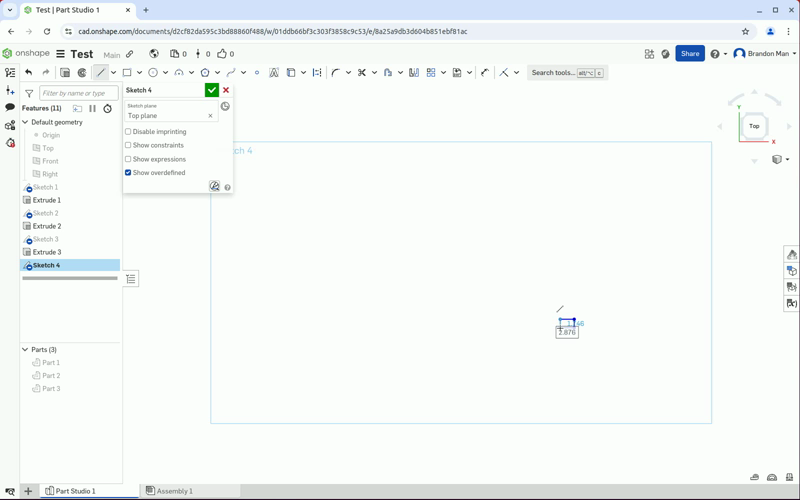
key(esc)
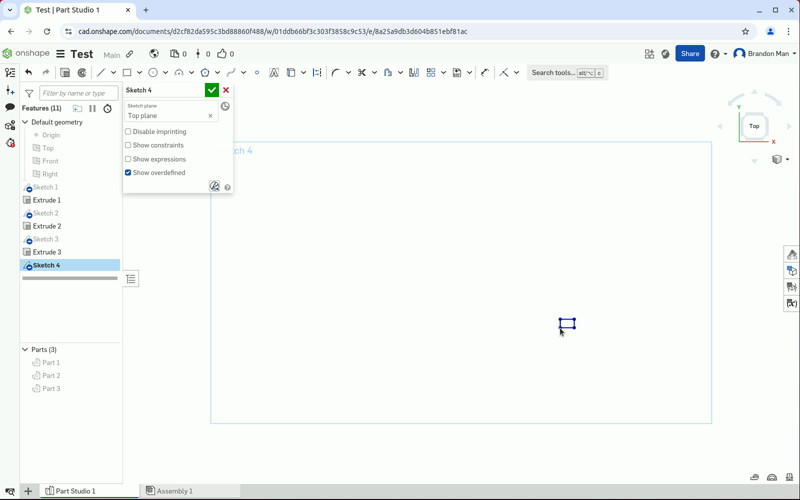
mouse_move(573, 324)
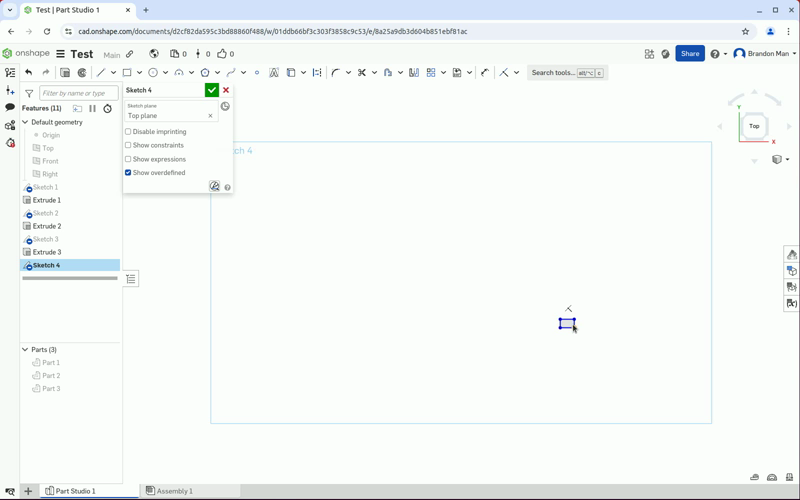
scroll(6)
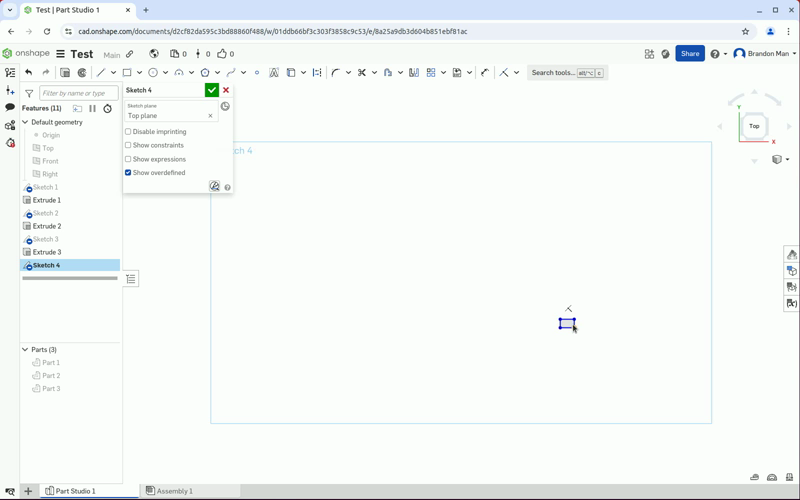
scroll(6)
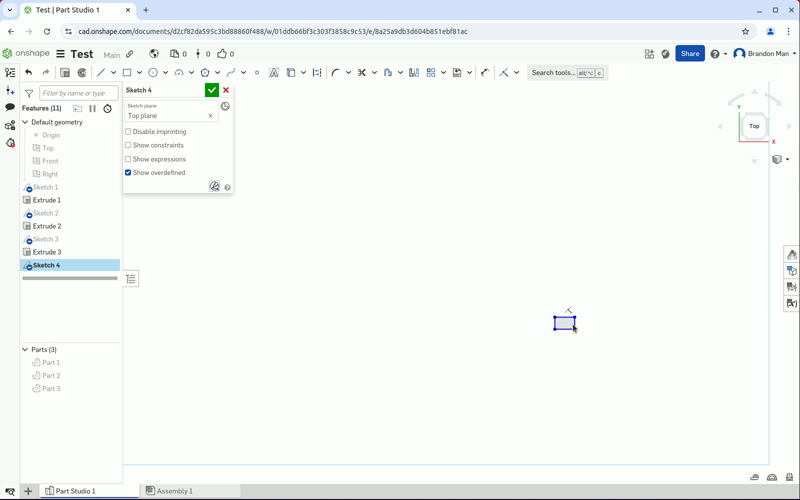
scroll(6)
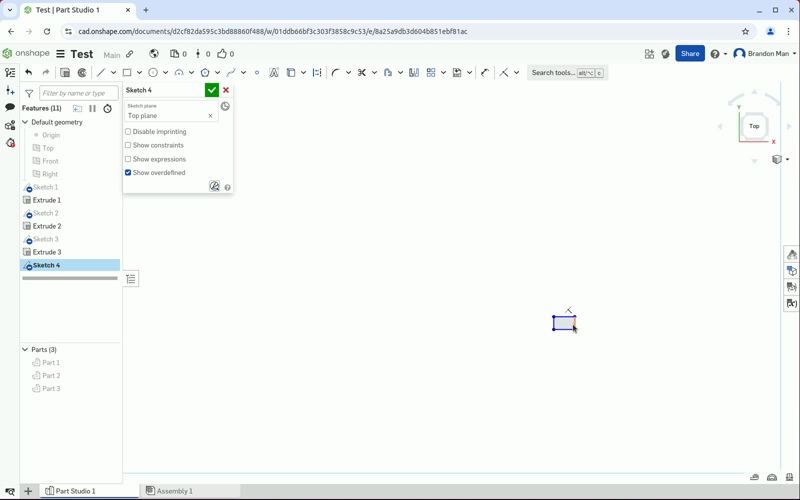
scroll(6)
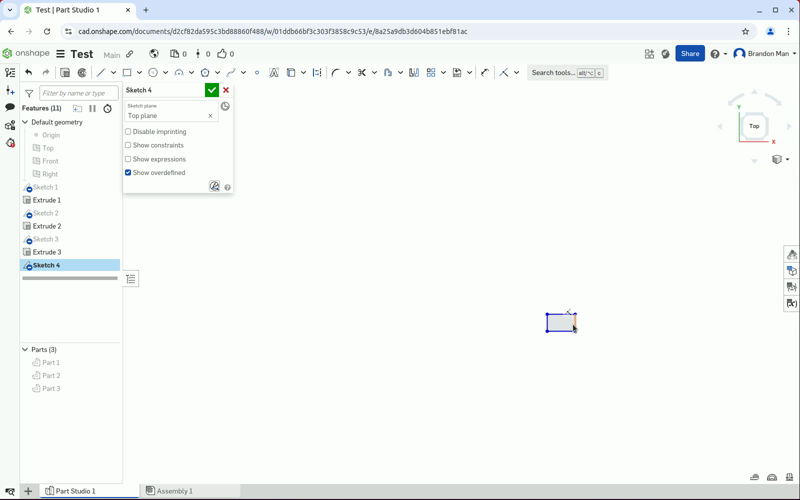
scroll(6)
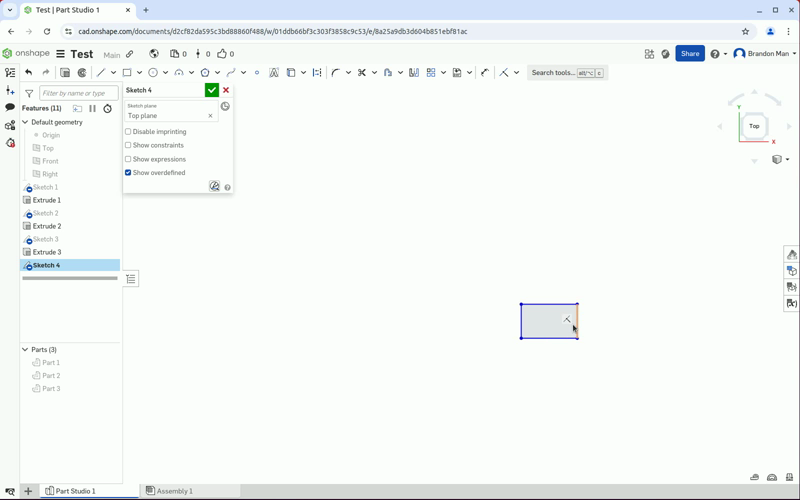
scroll(6)
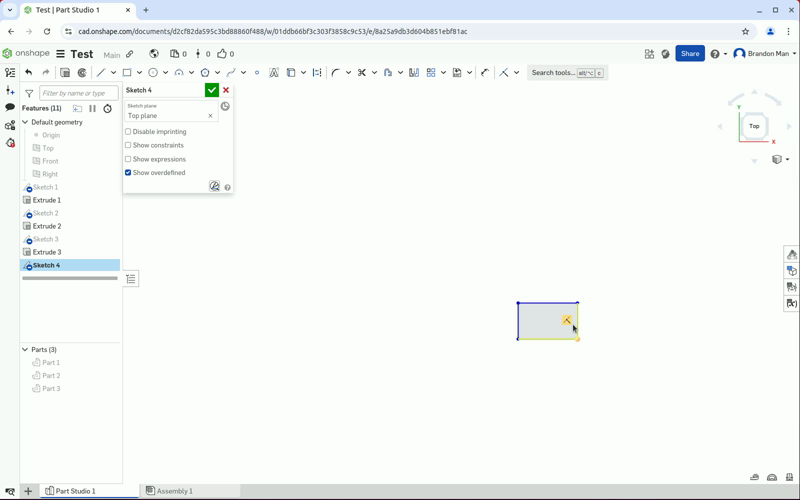
scroll(6)
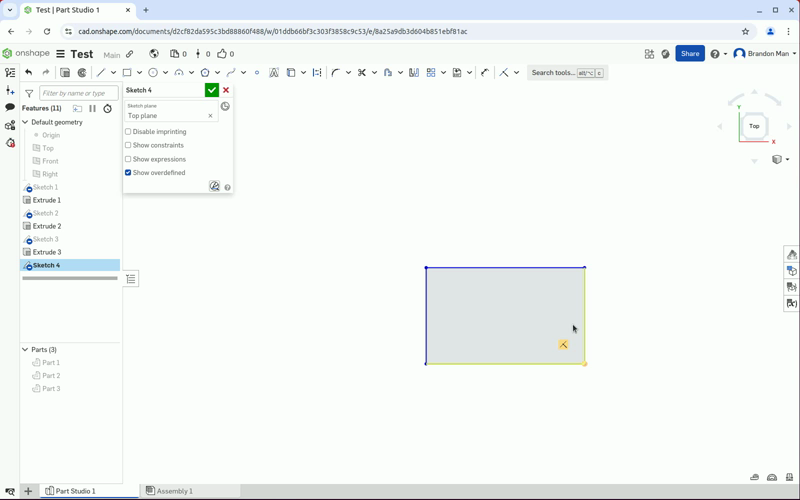
click(573, 324)
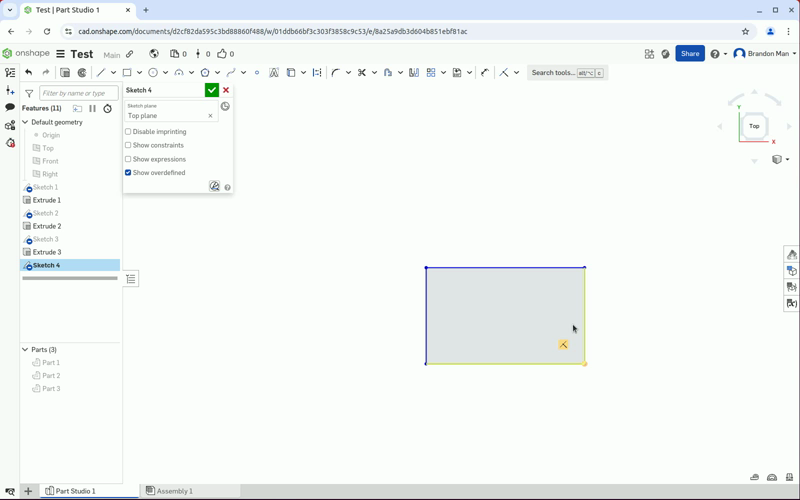
scroll(-6)
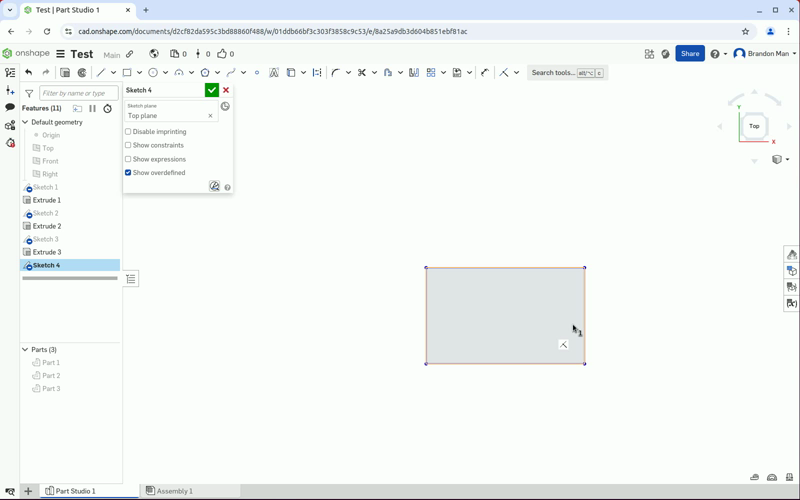
scroll(-6)
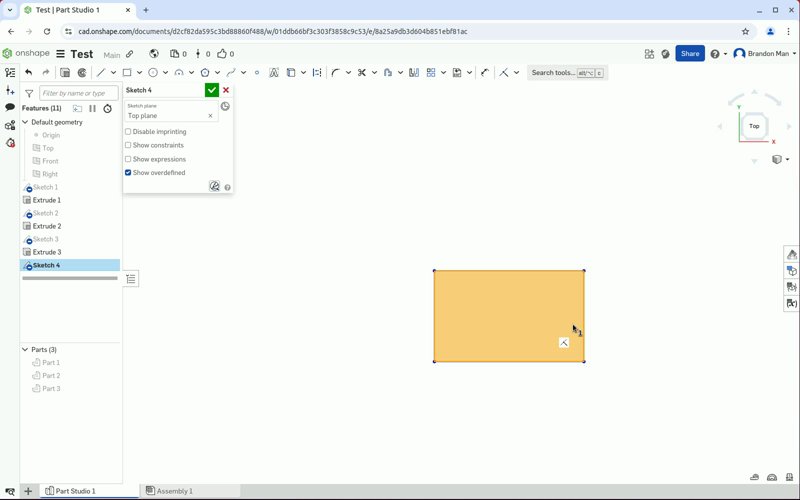
scroll(-6)
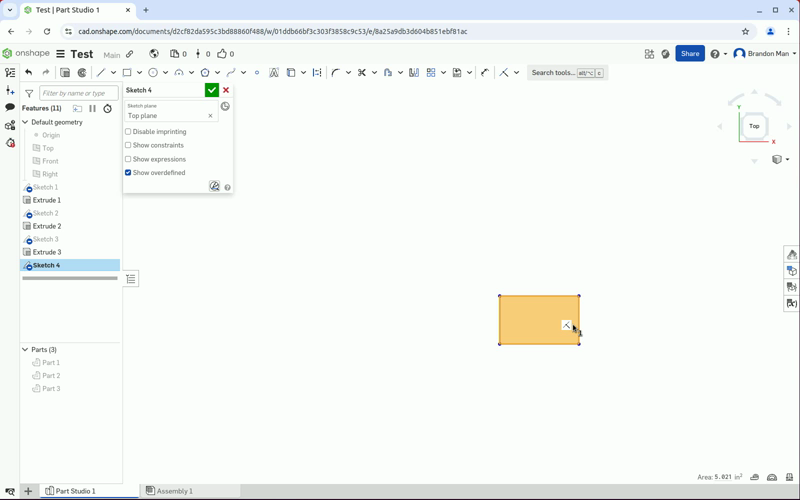
scroll(-6)
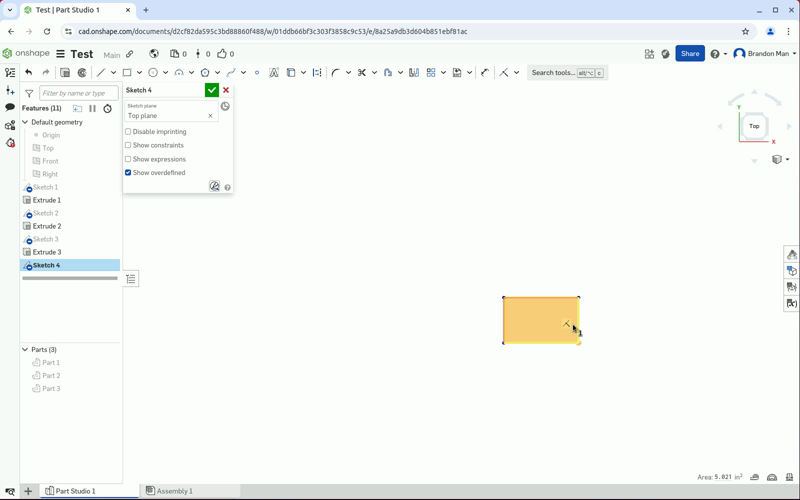
scroll(-6)
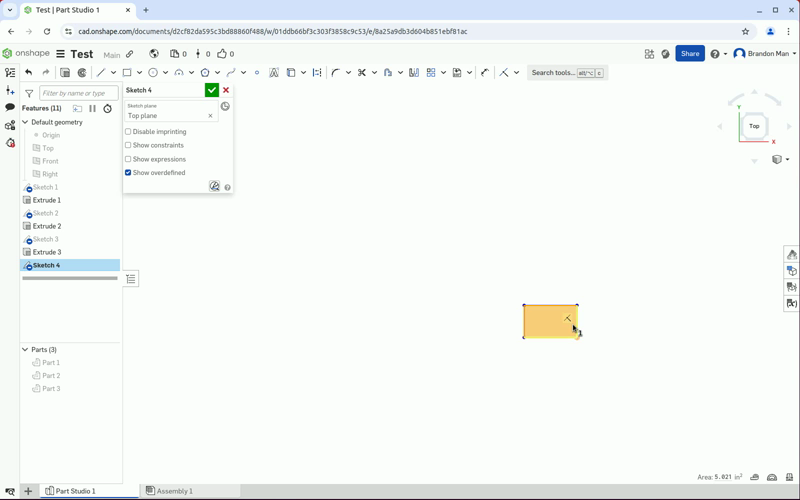
scroll(-6)
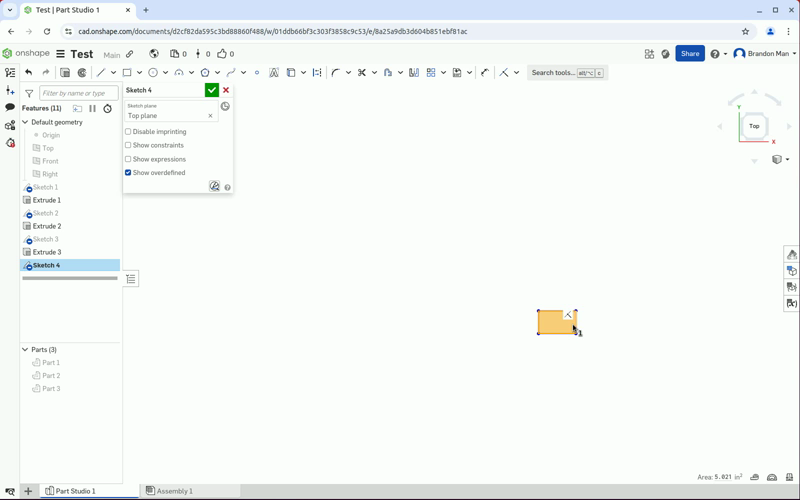
scroll(-6)
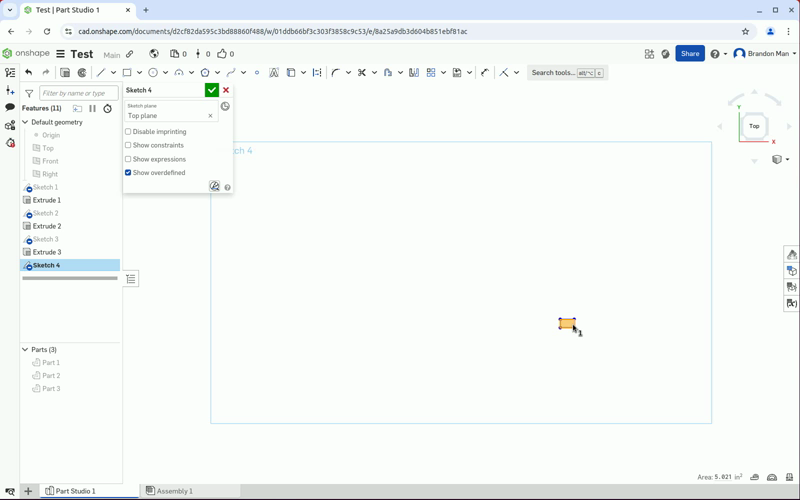
mouse_move(73, 352)
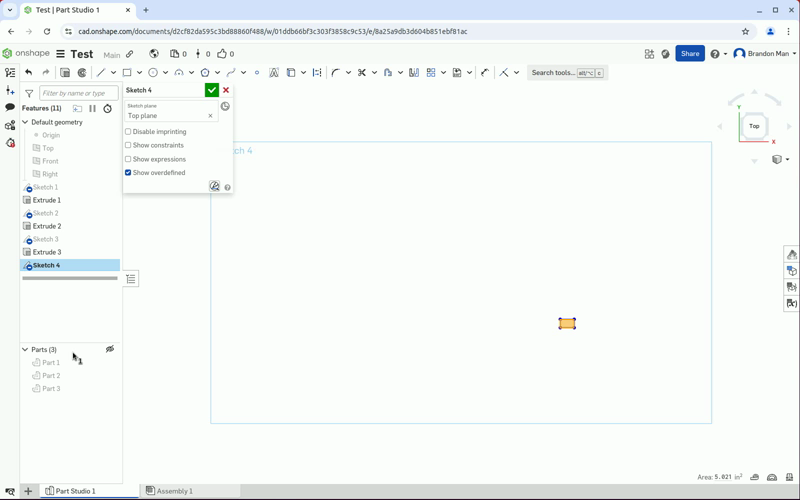
key(shift+y)
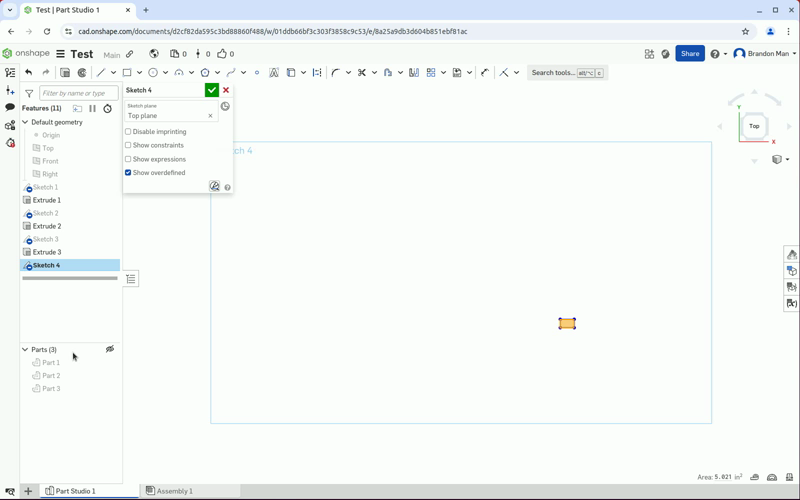
key(shift+e)
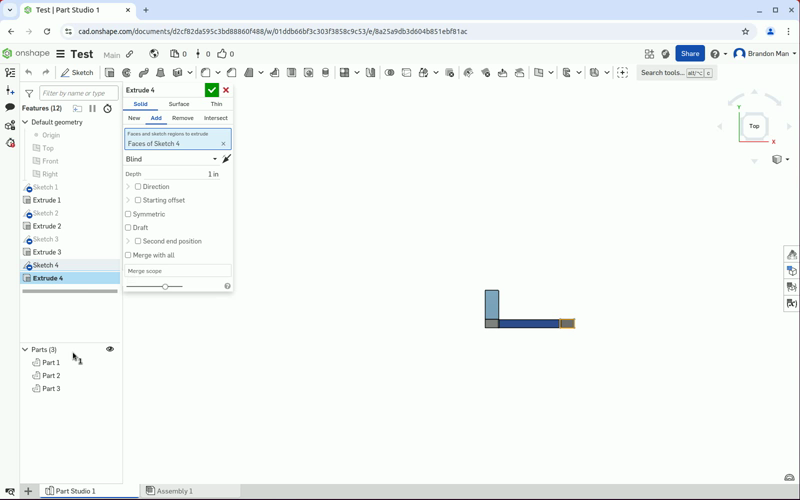
mouse_move(143, 106)
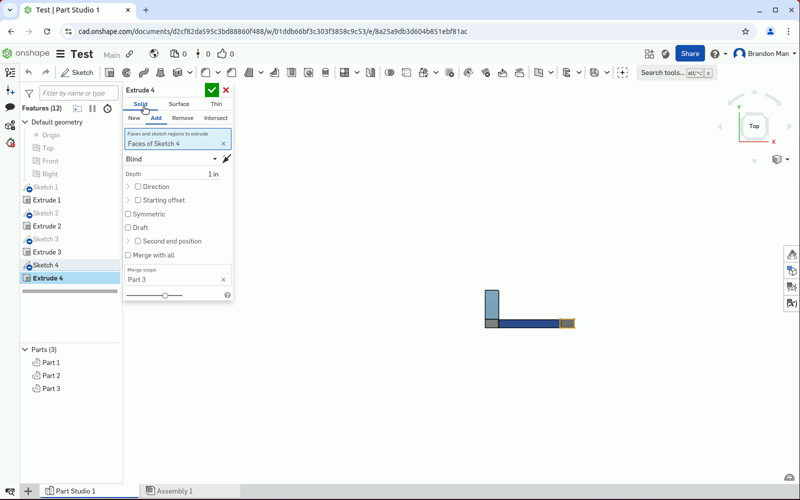
click(143, 106)
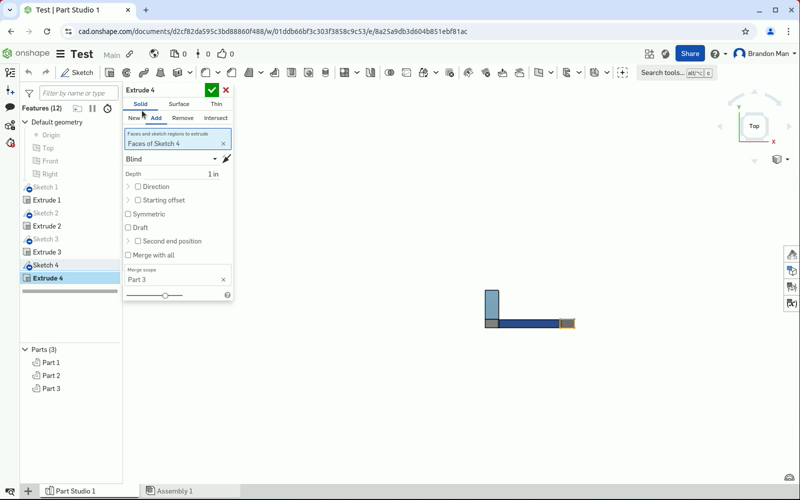
mouse_move(137, 120)
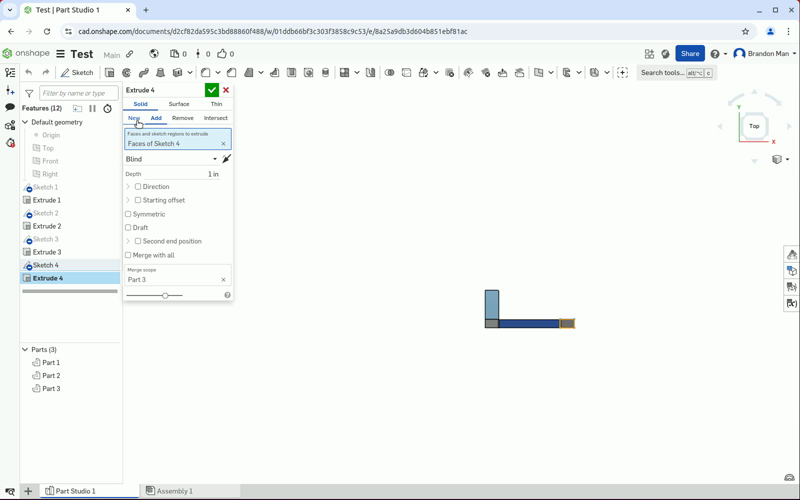
click(137, 120)
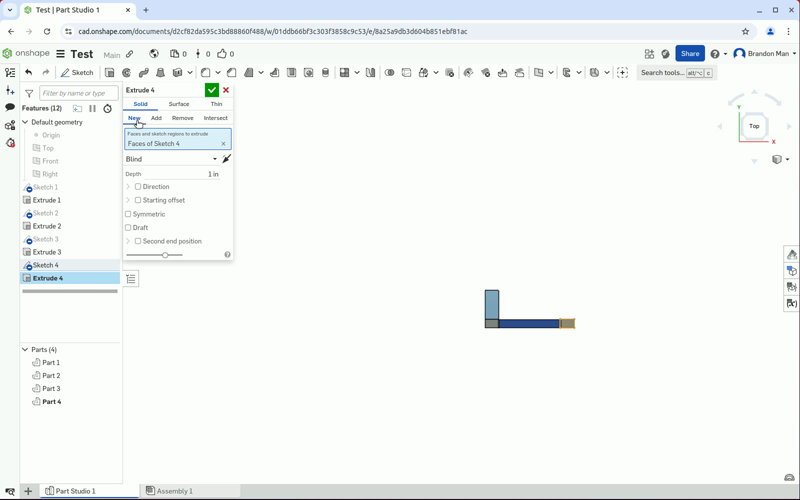
key(tab, 4)
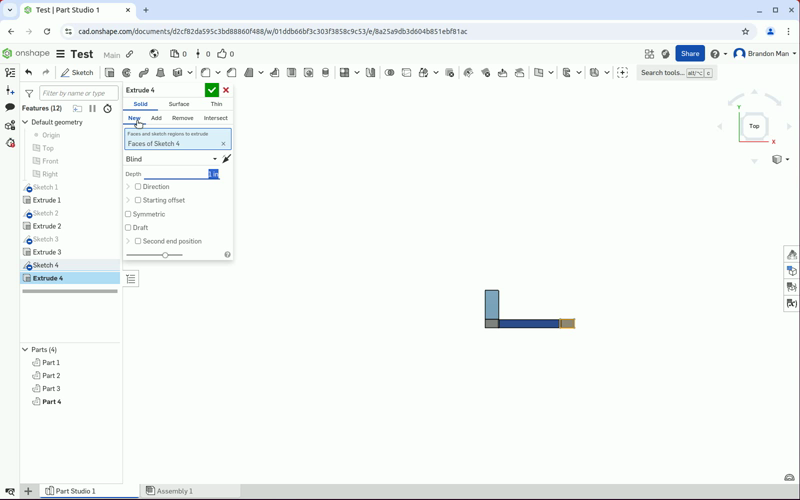
text(1.685)
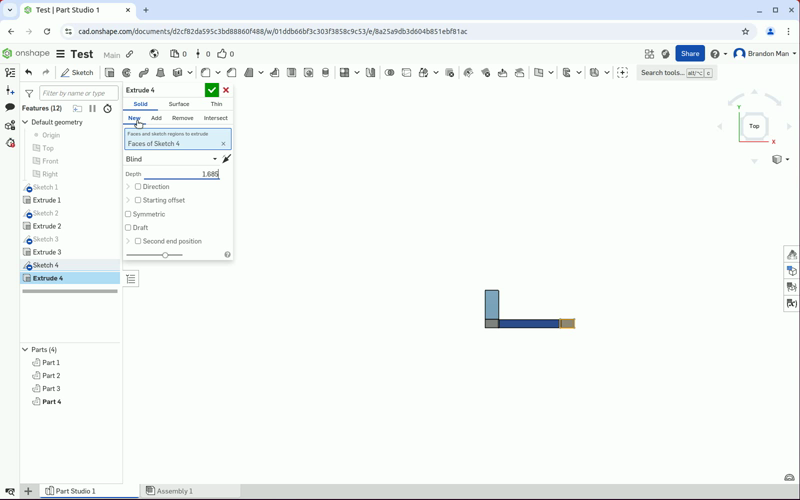
key(enter)
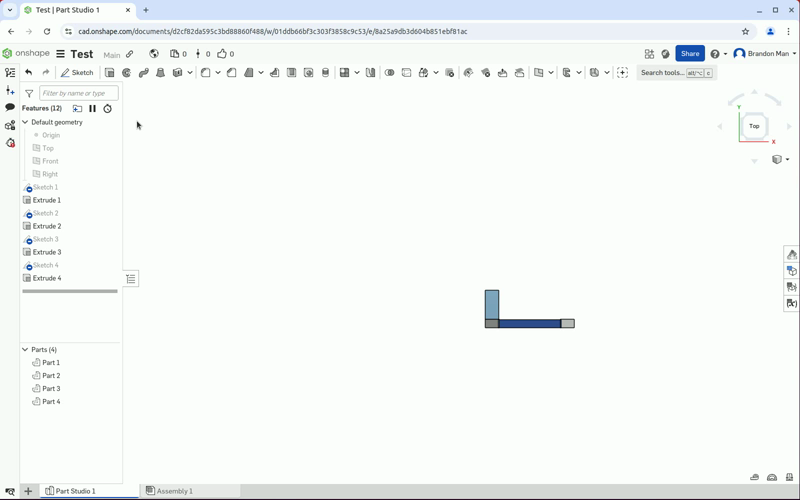
key(shift+h)
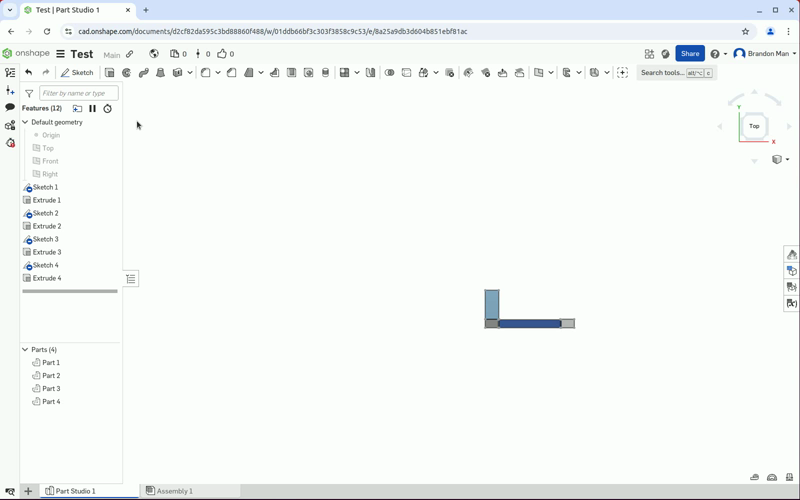
key(shift+h)
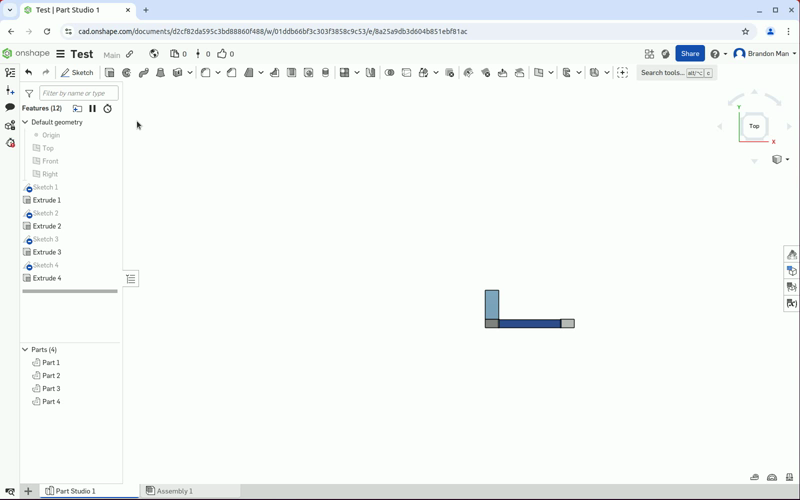
mouse_move(73, 189)
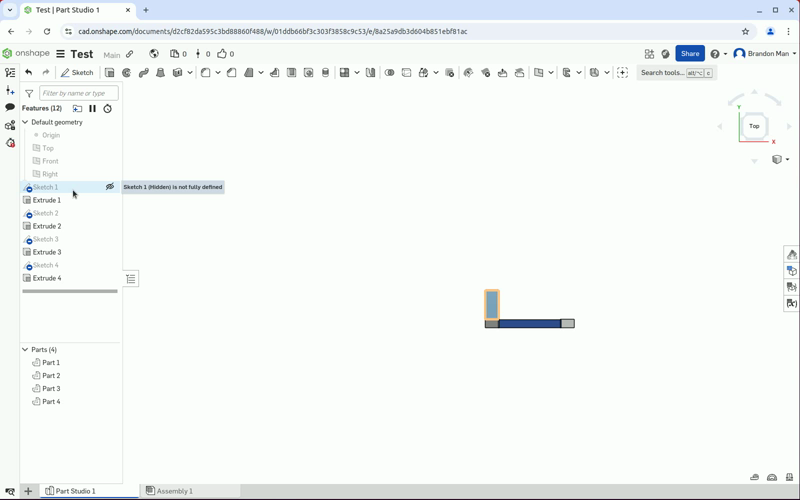
click(73, 189)
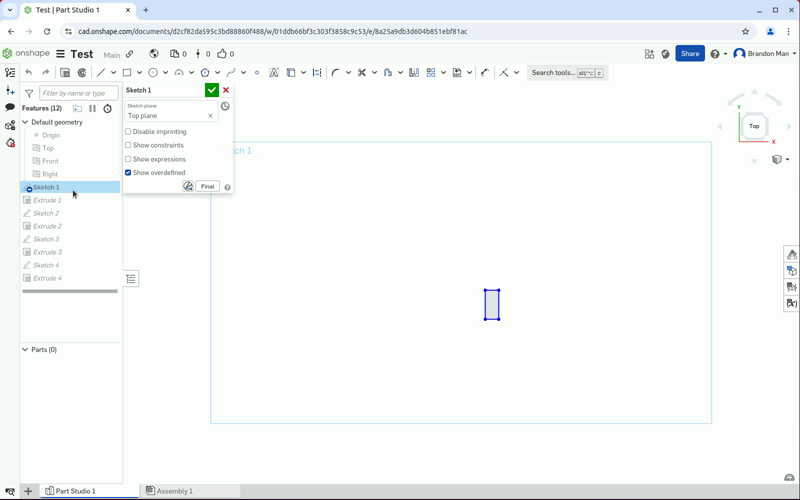
mouse_move(229, 92)
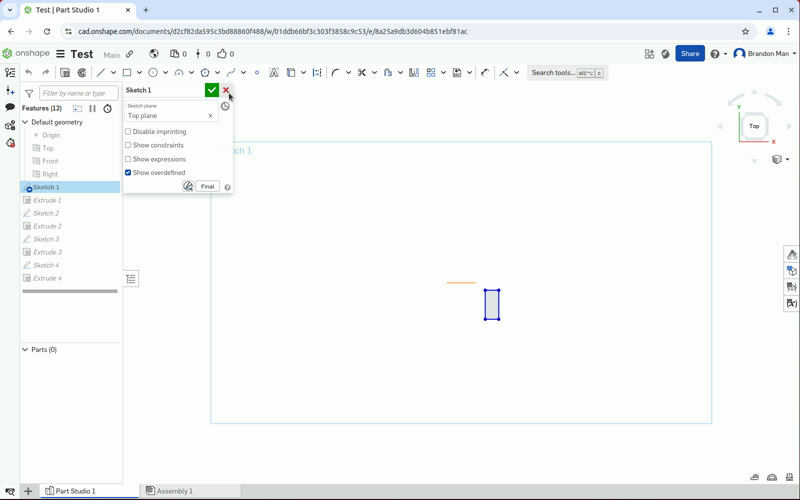
click(229, 92)
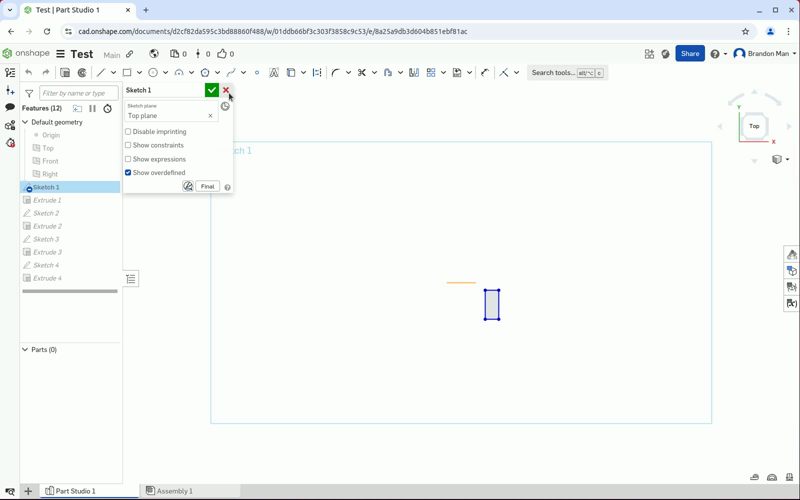
key(shift+s)
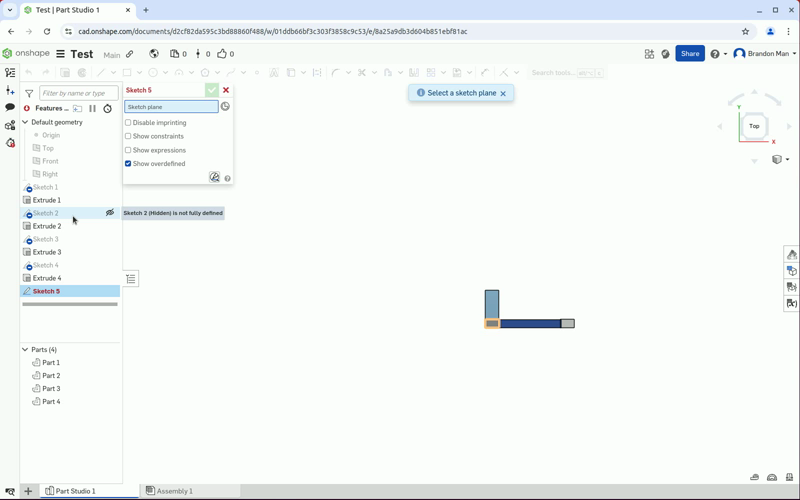
scroll(3)
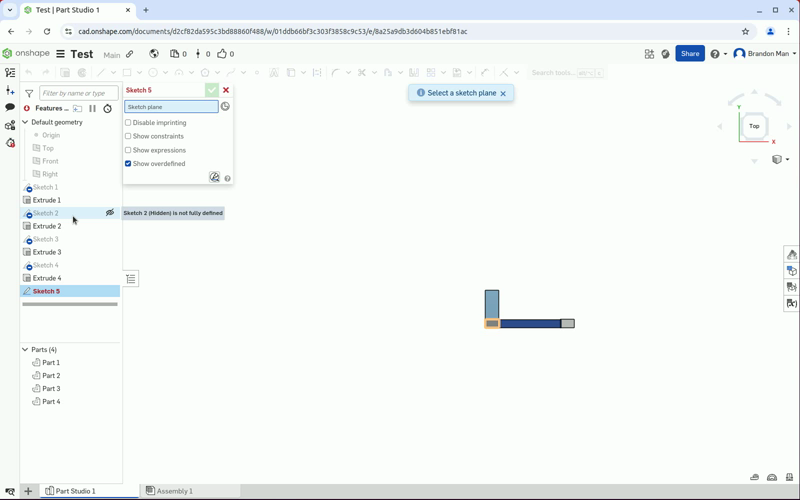
mouse_move(73, 150)
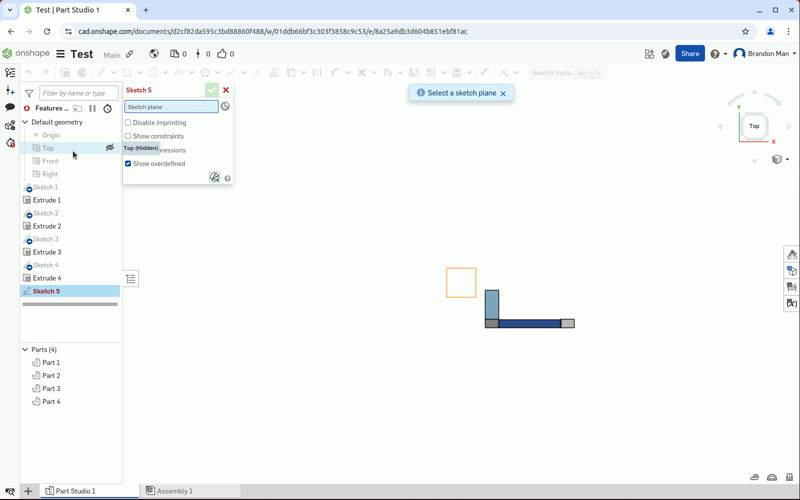
click(73, 150)
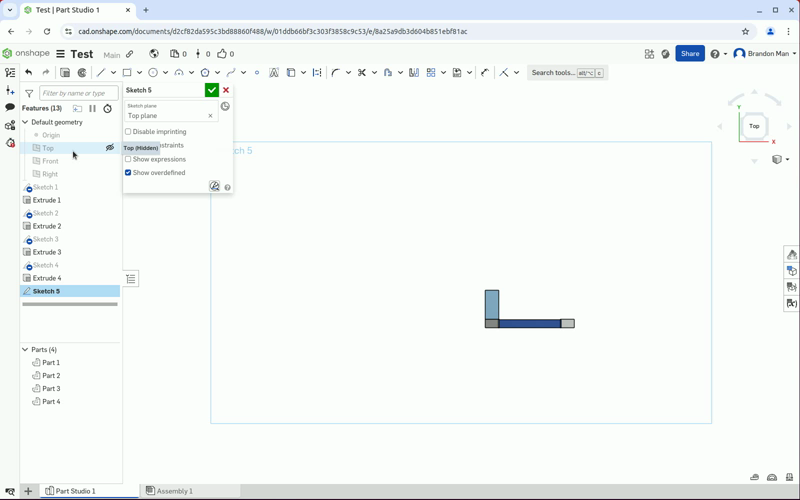
mouse_move(73, 352)
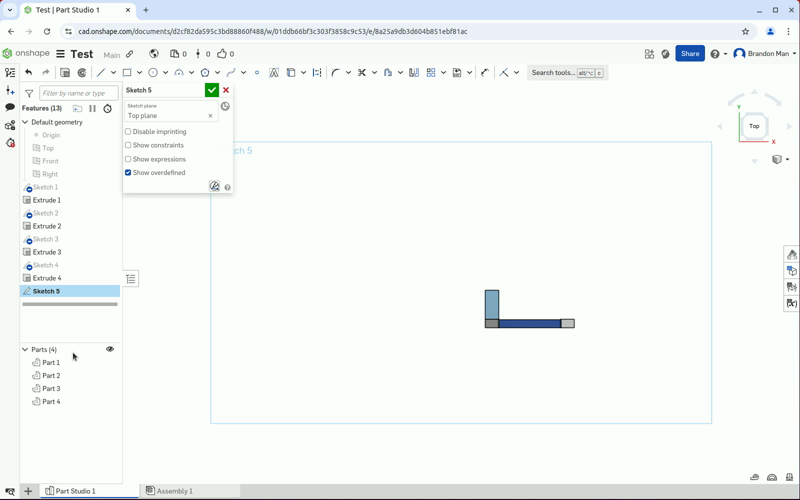
key(y)
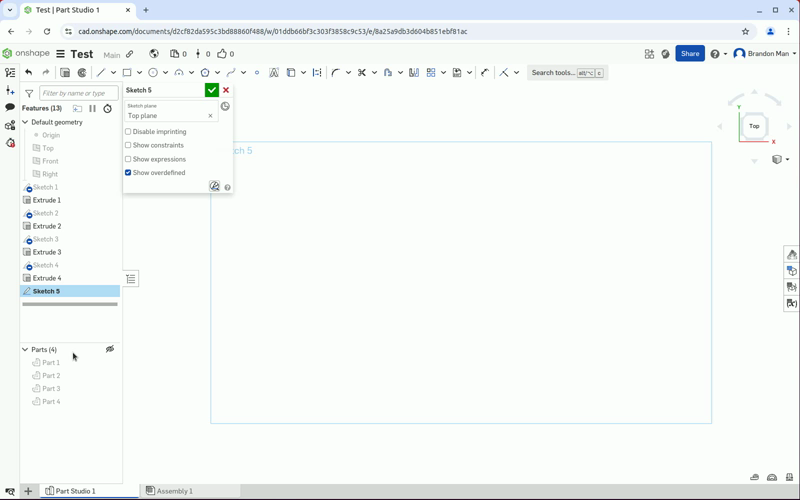
key(l)
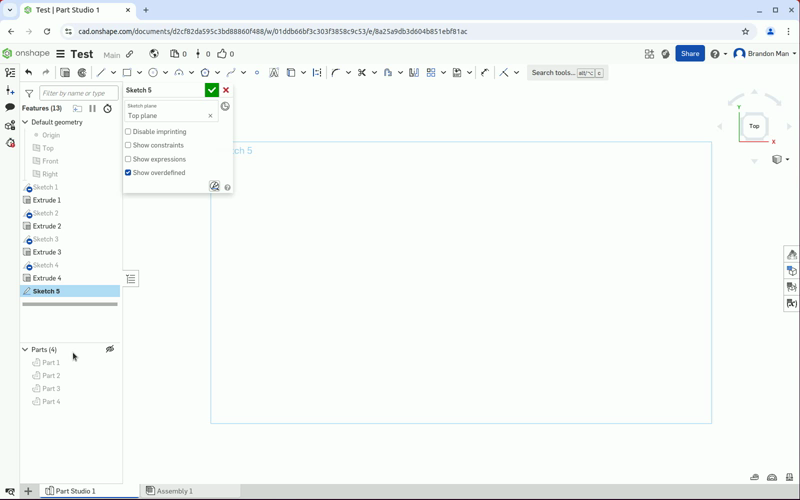
key_down(shift)
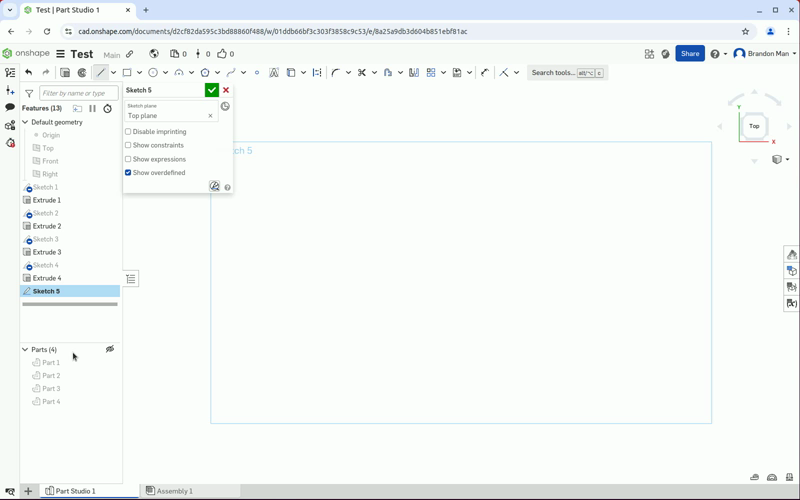
mouse_move(560, 319)
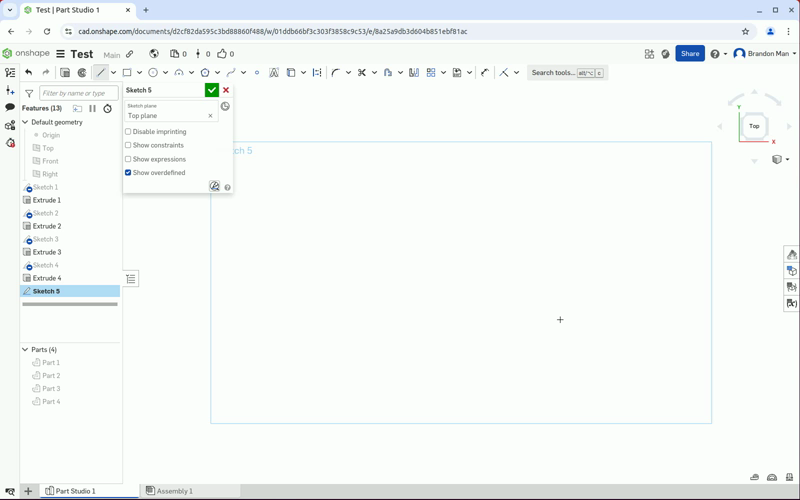
click(560, 319)
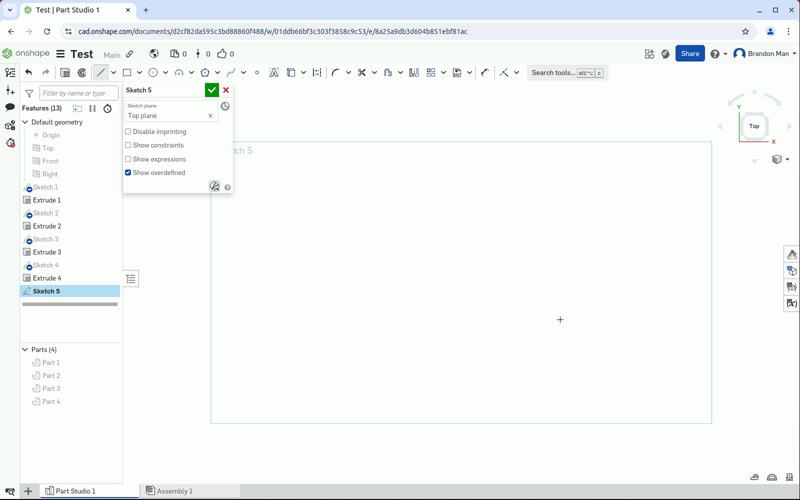
key_up(shift)
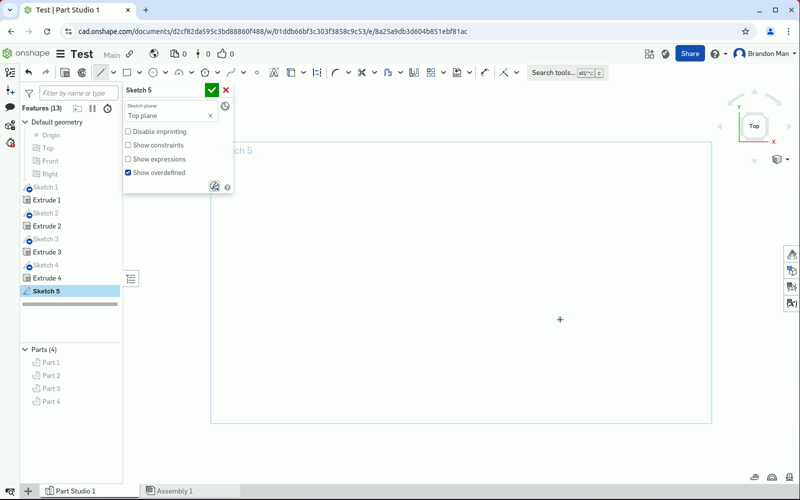
key_down(shift)
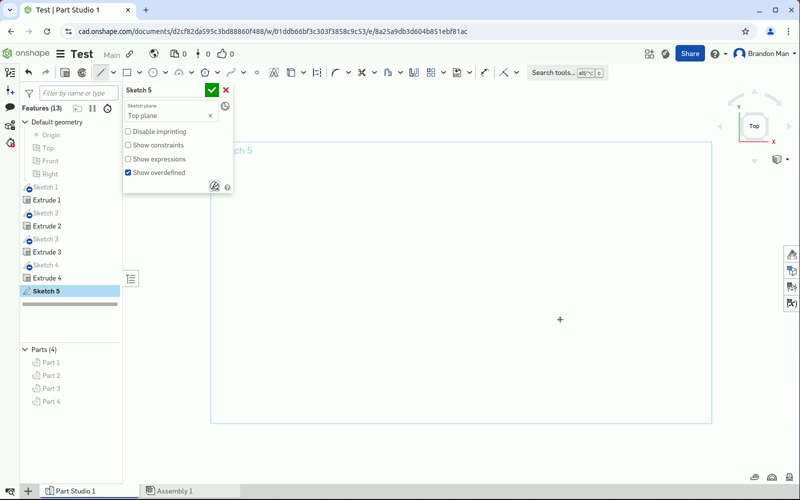
mouse_move(589, 319)
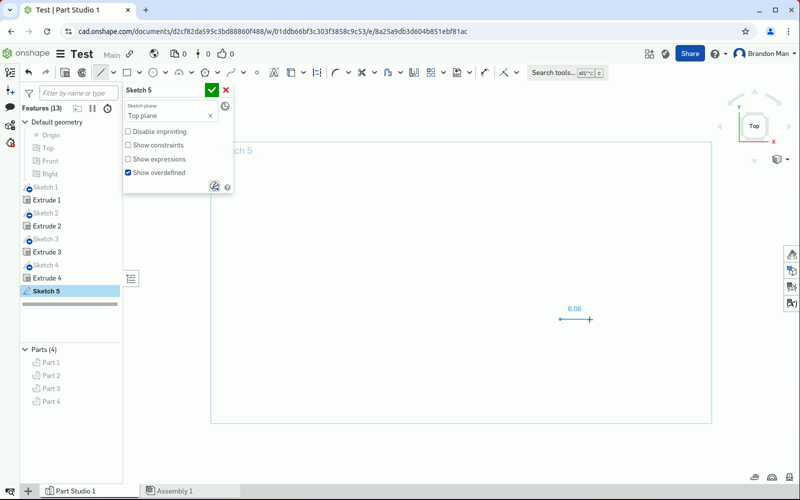
mouse_move(573, 319)
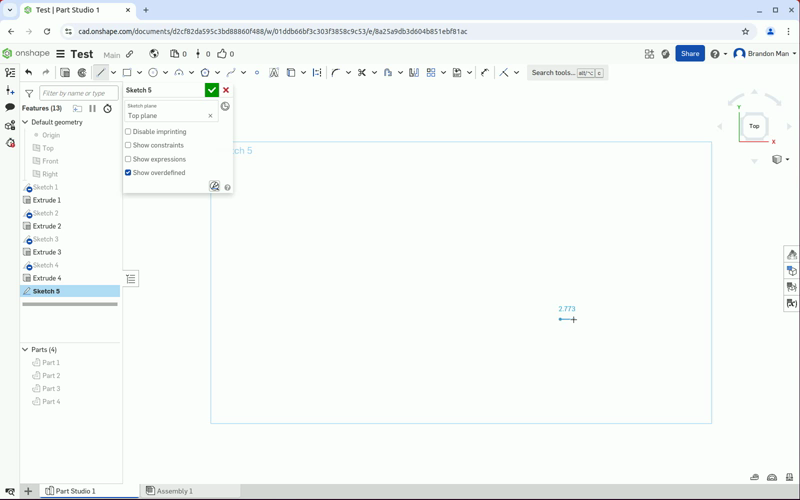
click(573, 319)
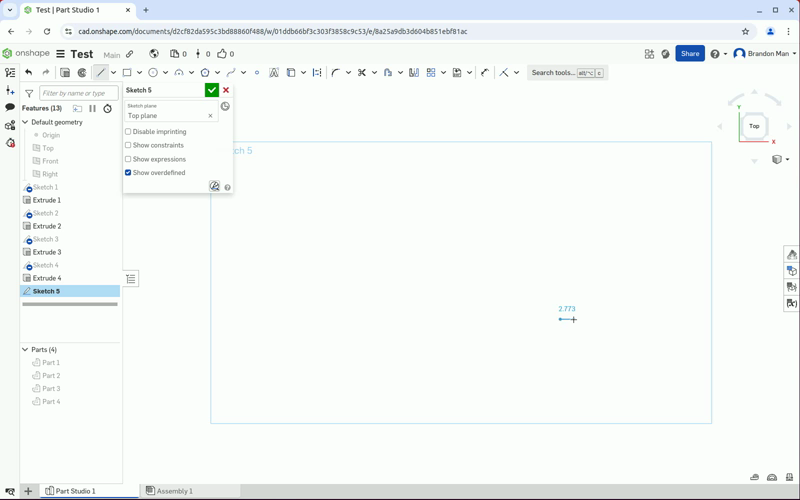
key_up(shift)
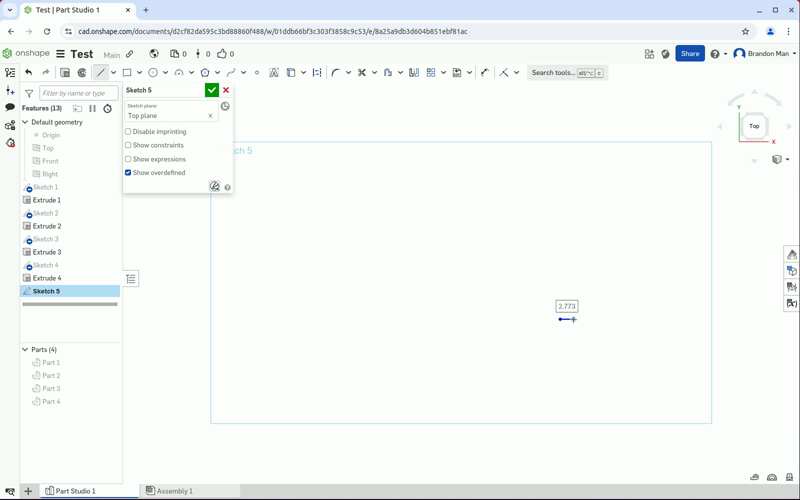
key_down(shift)
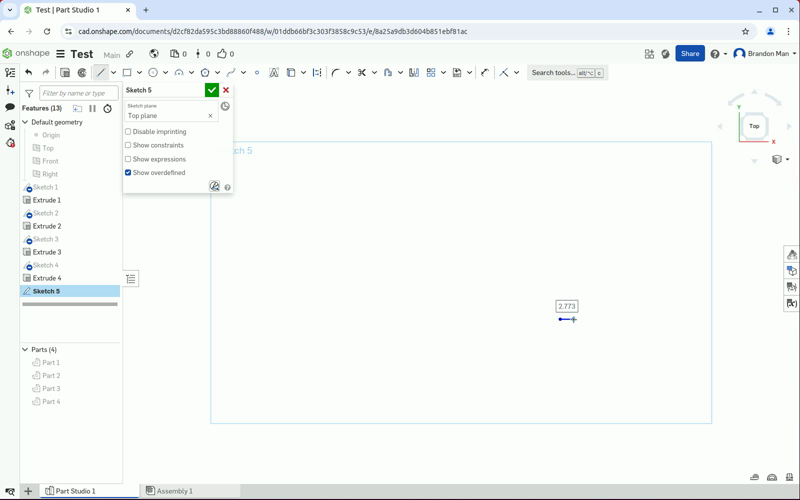
mouse_move(589, 319)
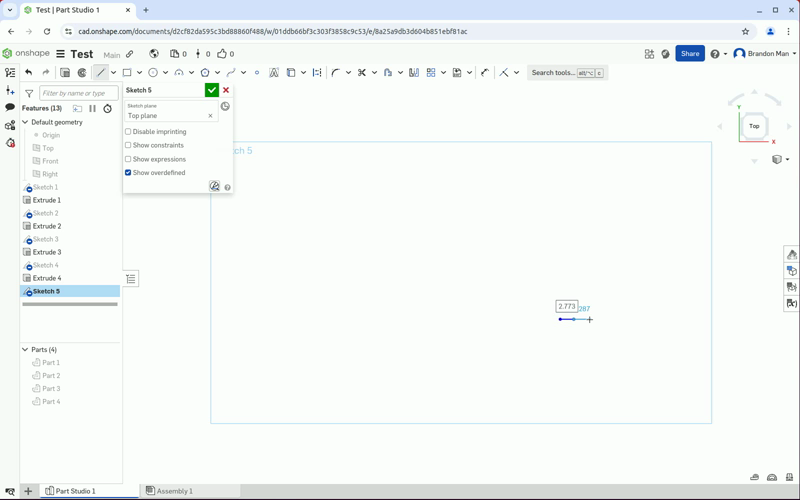
mouse_move(573, 290)
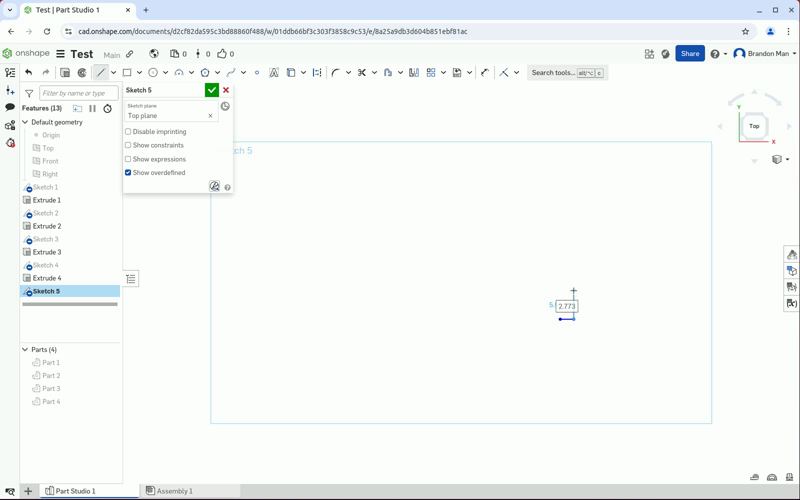
click(573, 290)
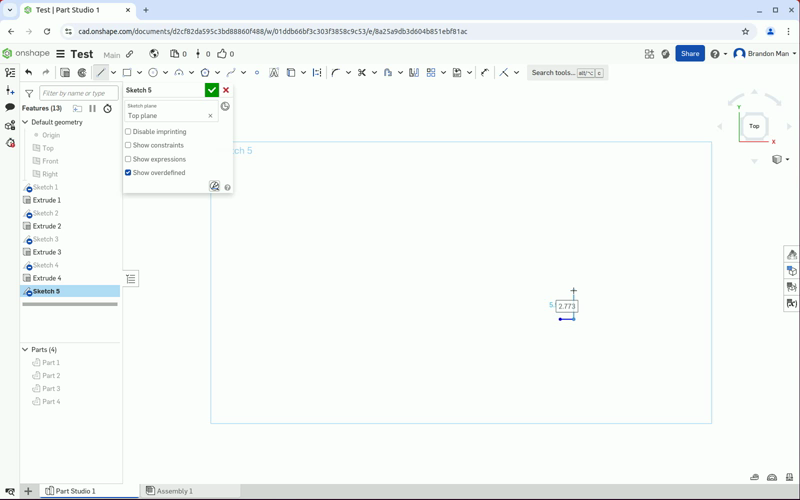
key_up(shift)
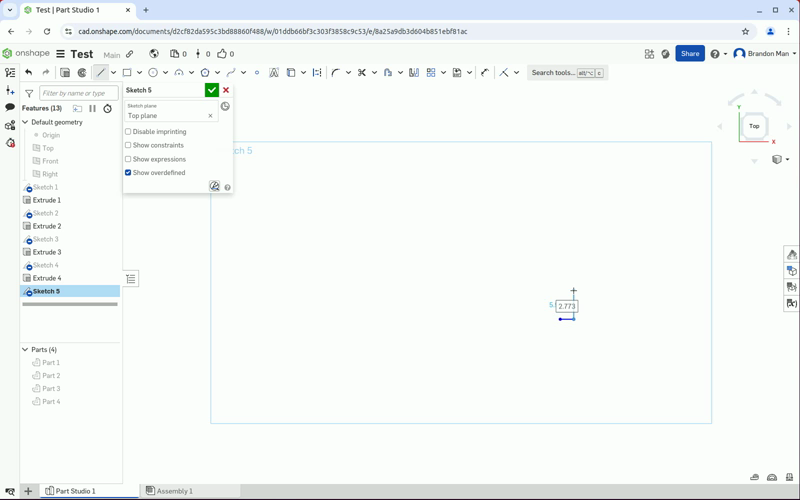
key_down(shift)
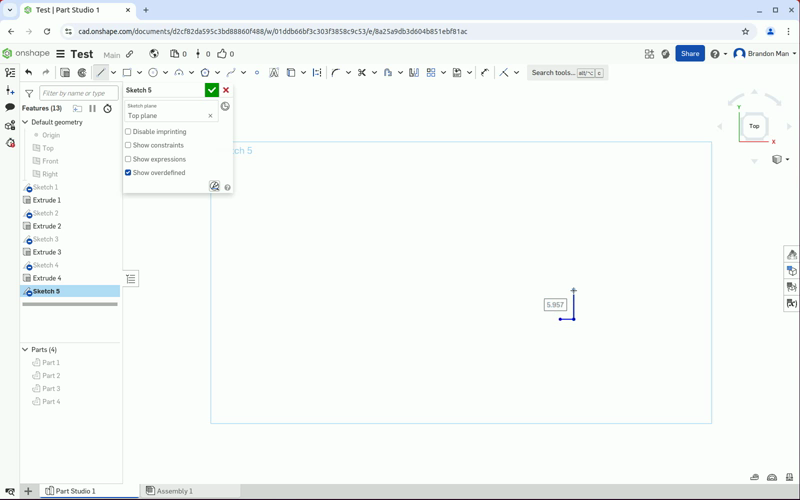
mouse_move(589, 290)
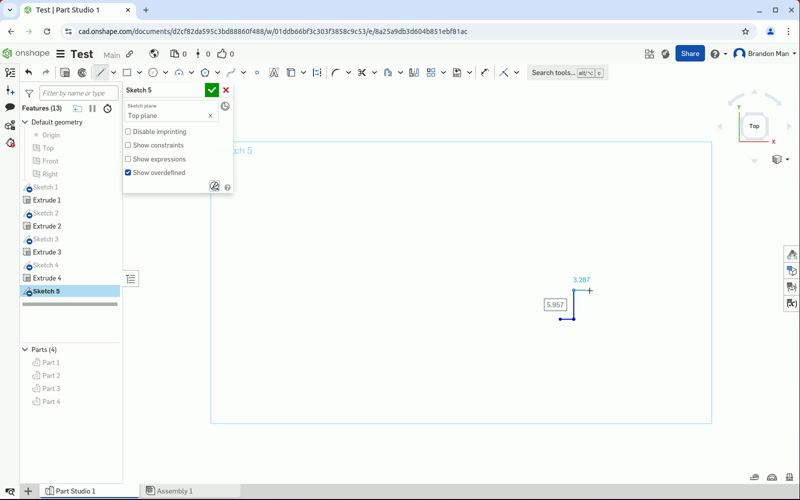
mouse_move(560, 290)
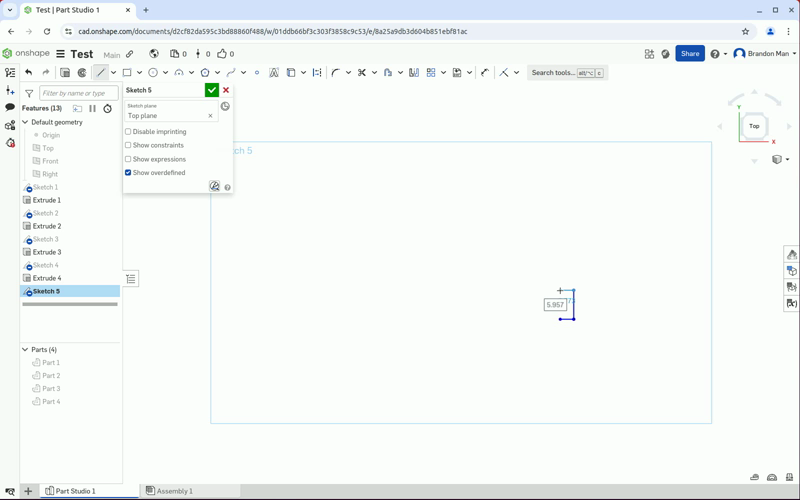
click(560, 290)
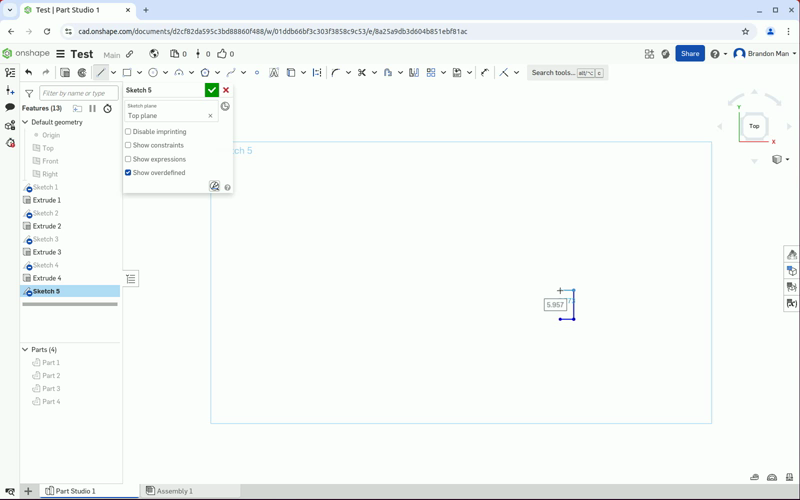
key_up(shift)
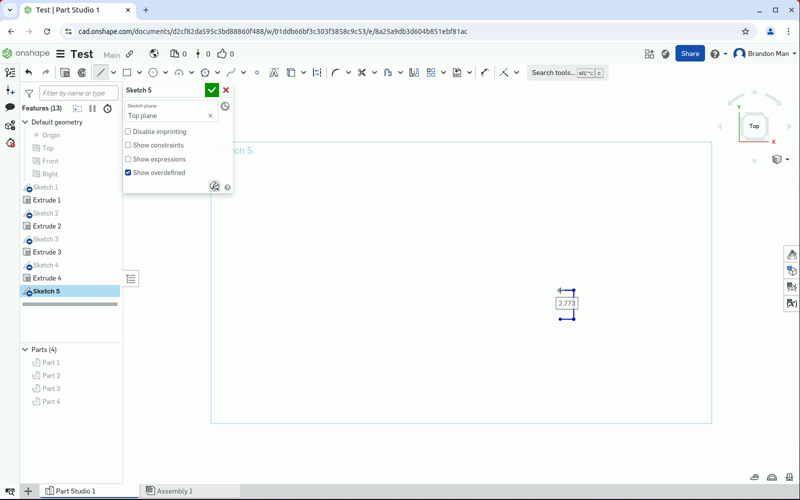
mouse_move(589, 290)
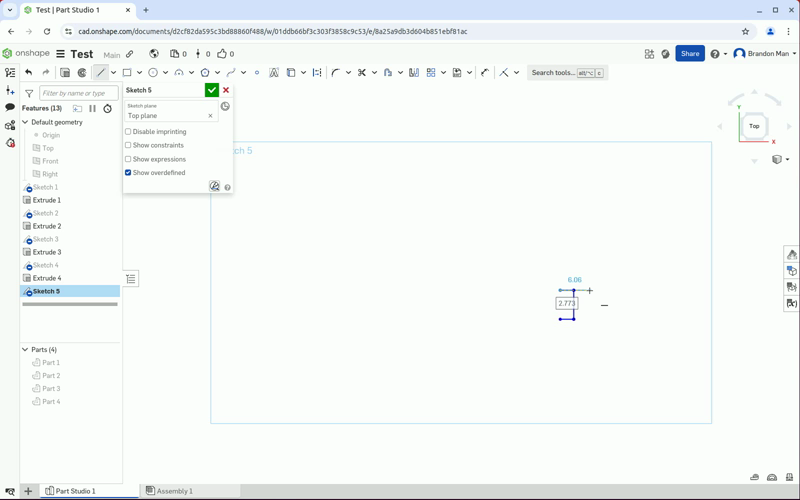
key_down(shift)
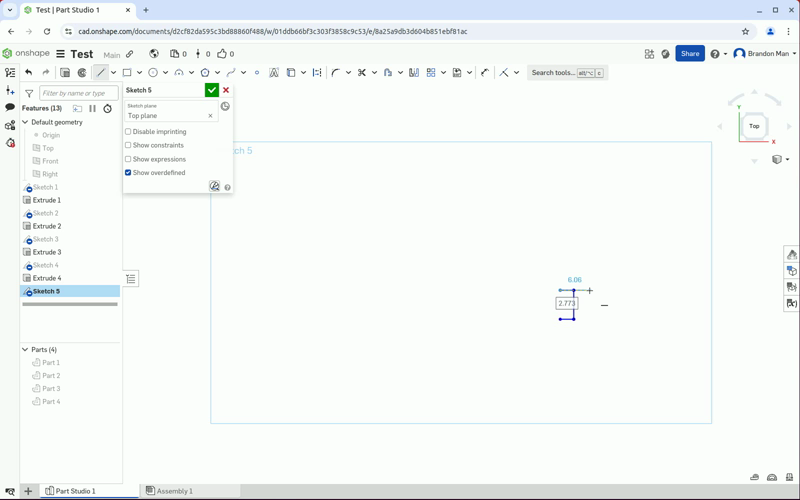
mouse_move(560, 319)
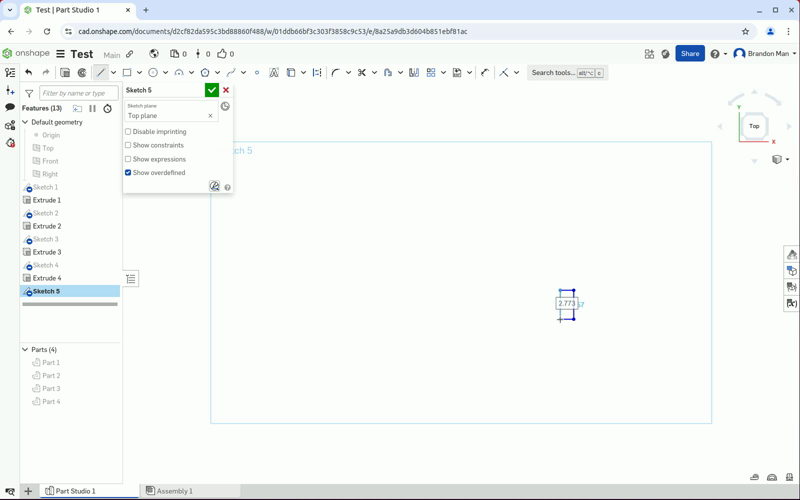
key_up(shift)
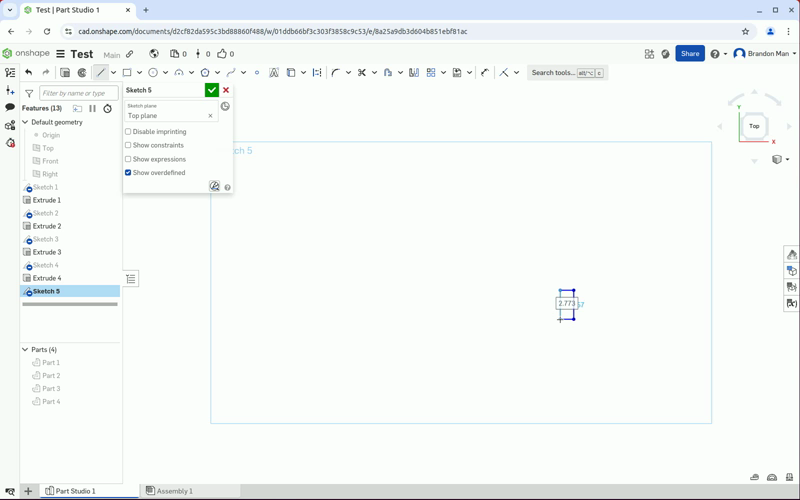
click(560, 319)
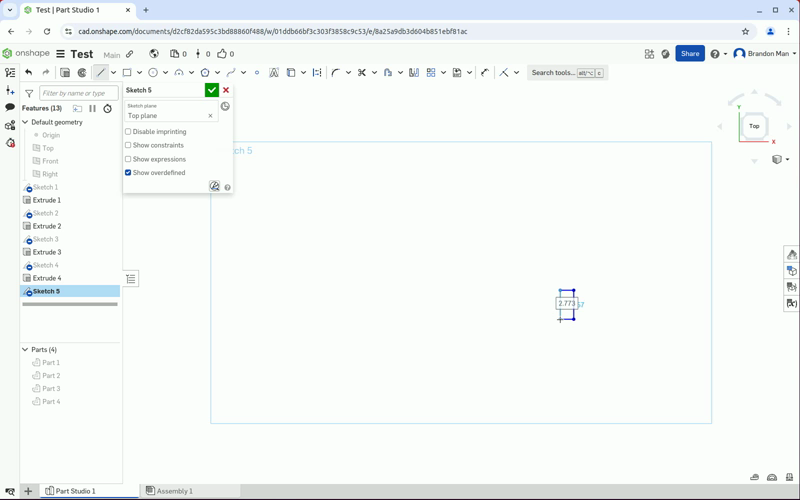
key(esc)
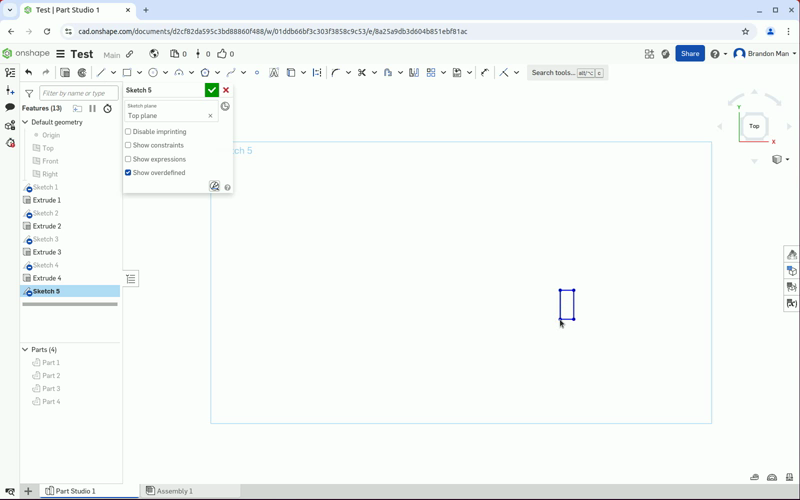
mouse_move(565, 301)
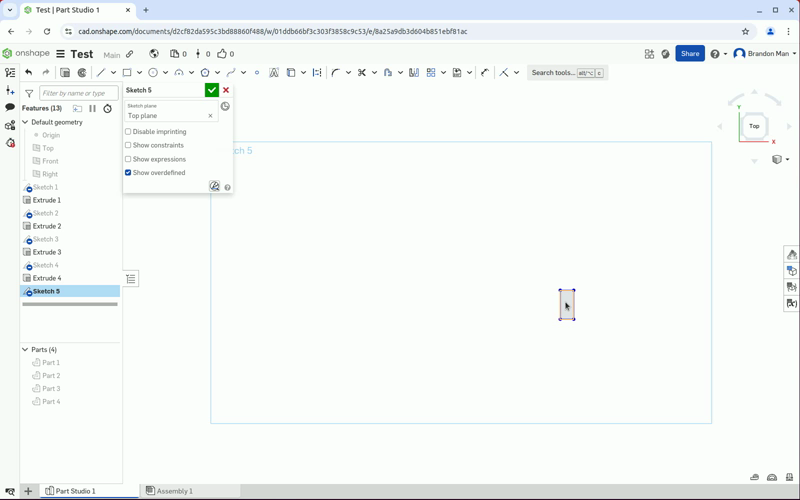
scroll(6)
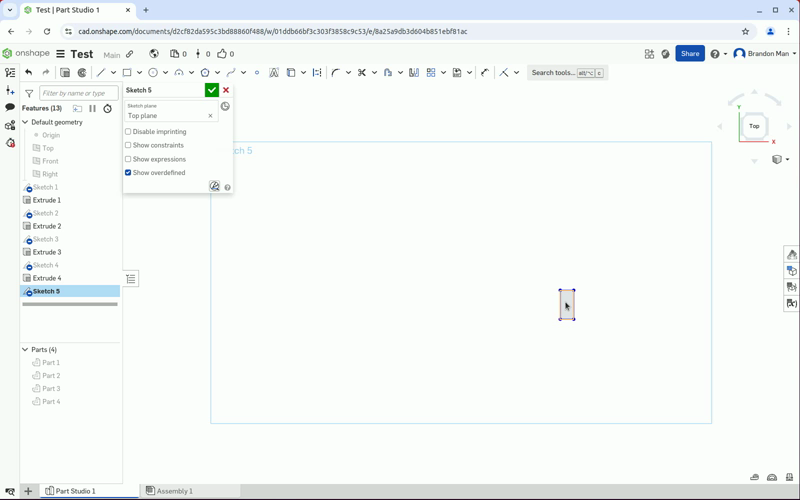
scroll(6)
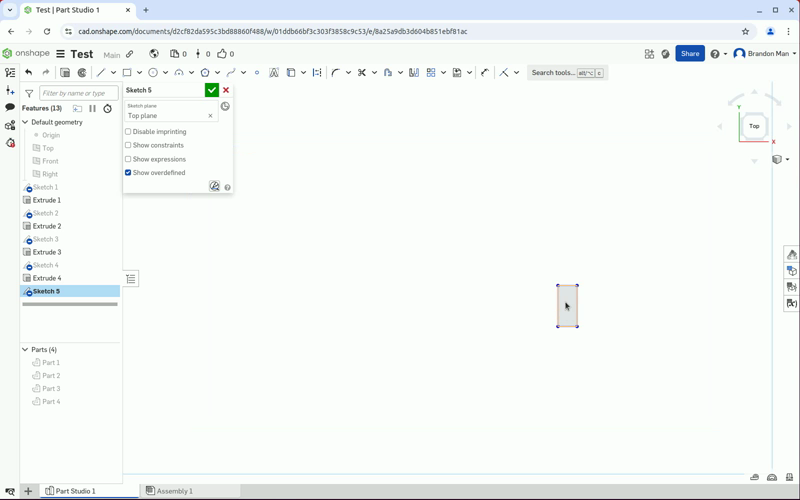
scroll(6)
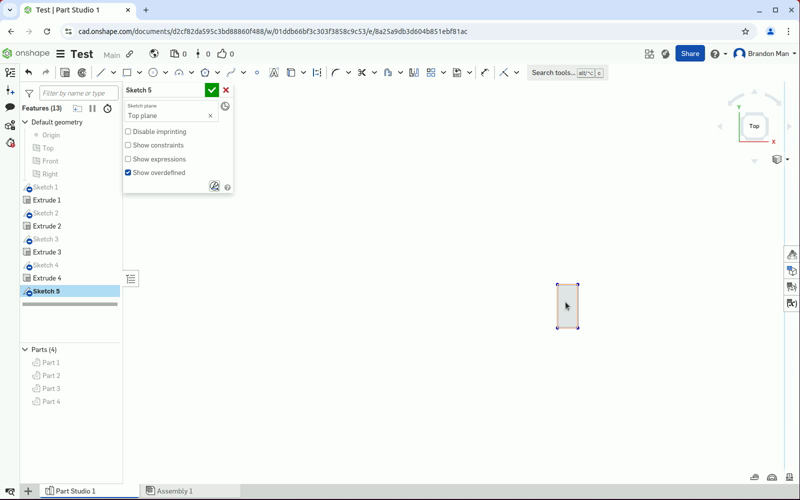
scroll(6)
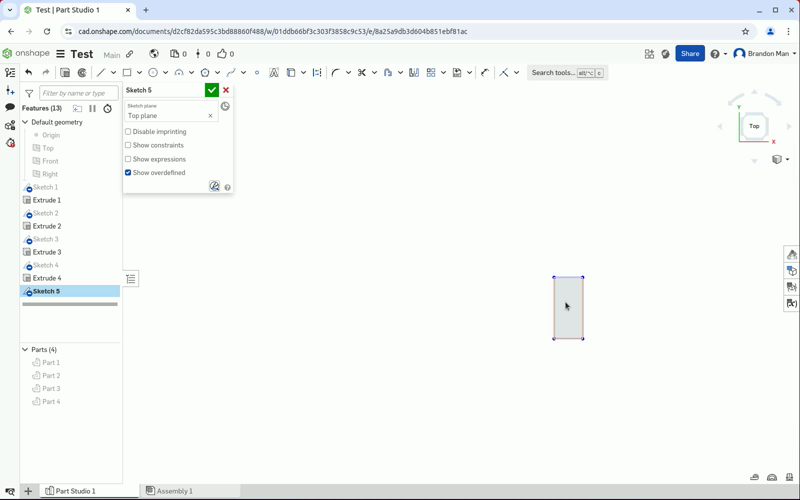
scroll(6)
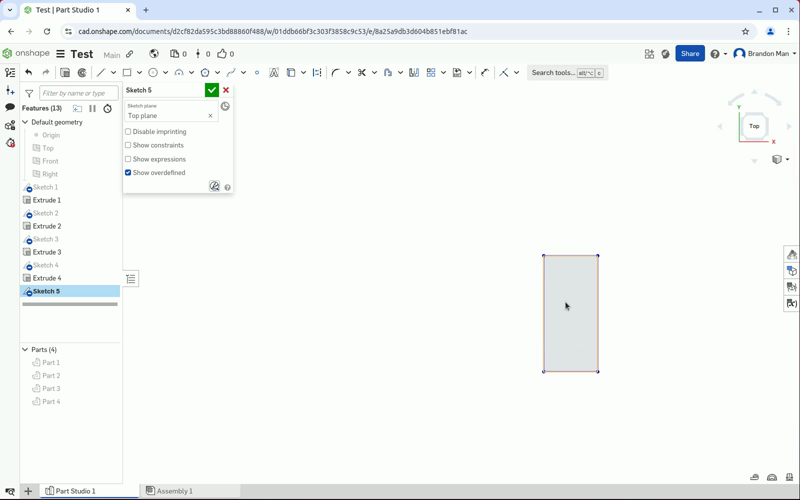
scroll(6)
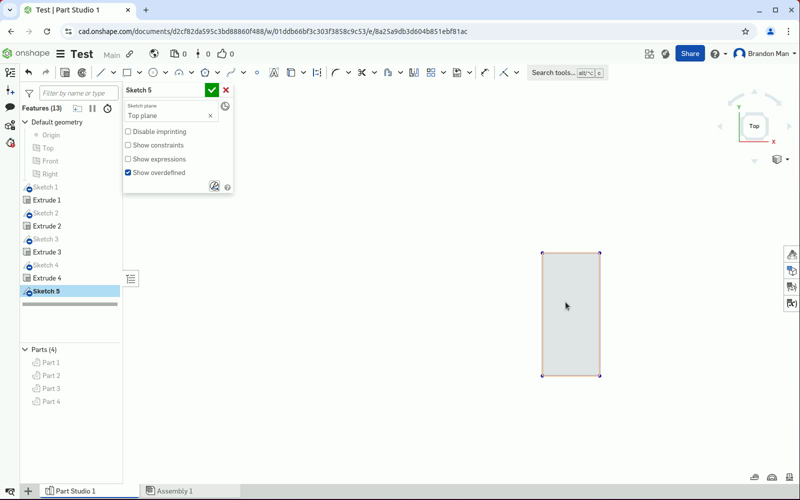
scroll(6)
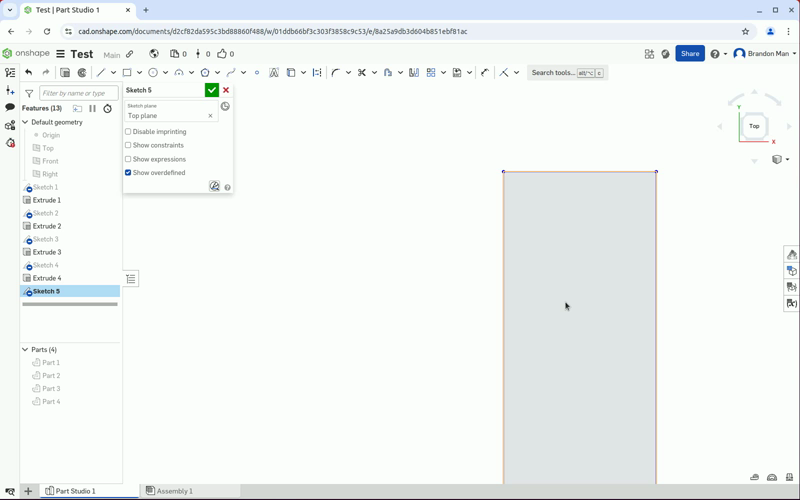
click(565, 301)
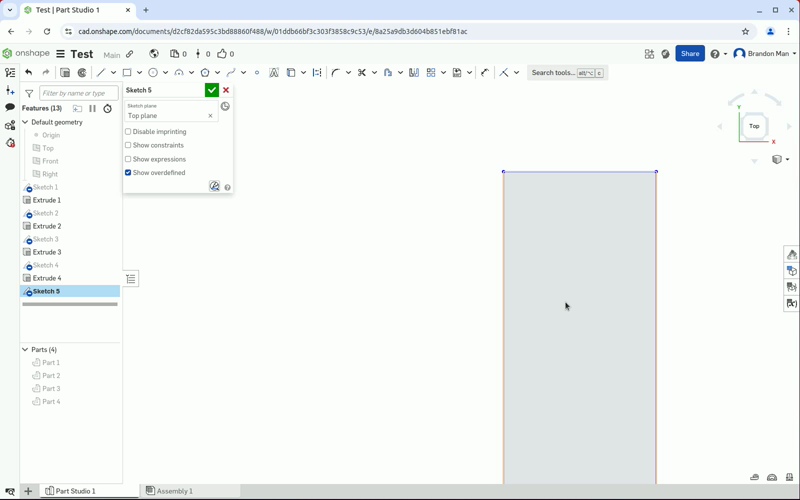
scroll(-6)
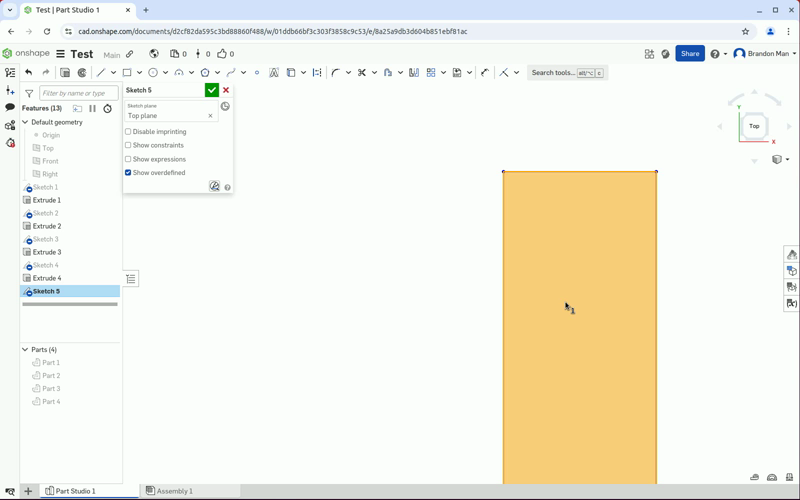
scroll(-6)
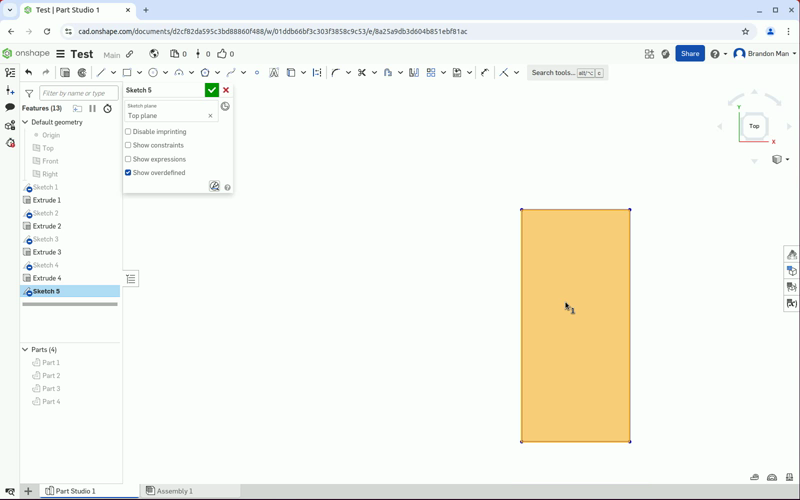
scroll(-6)
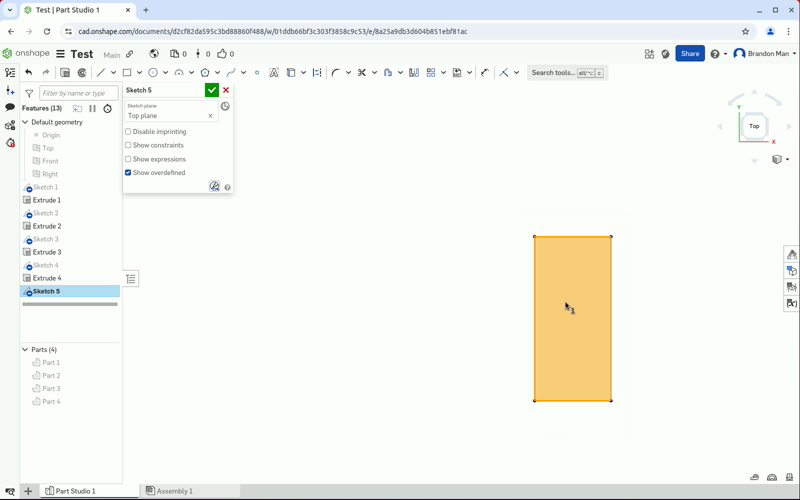
scroll(-6)
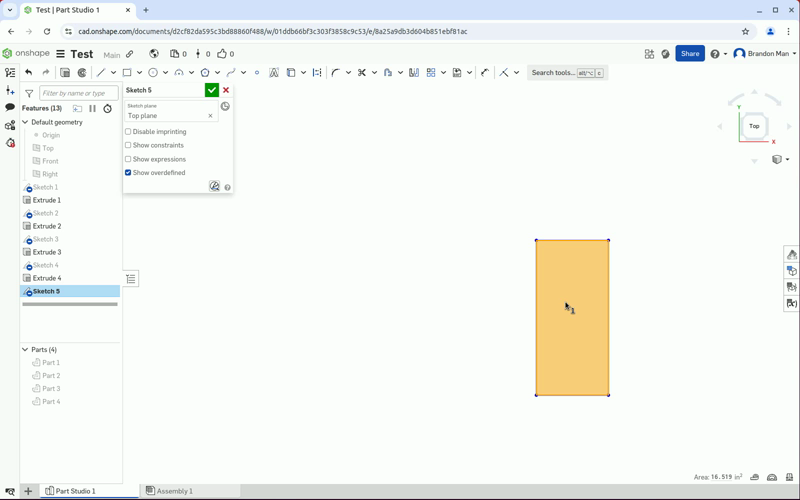
scroll(-6)
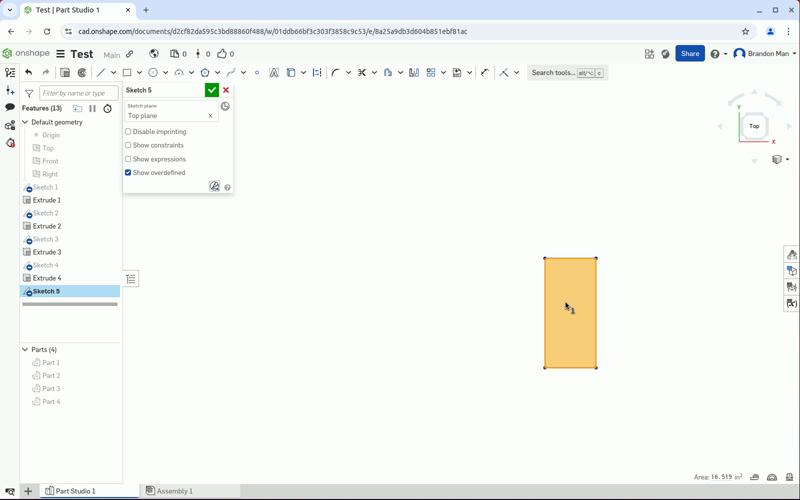
scroll(-6)
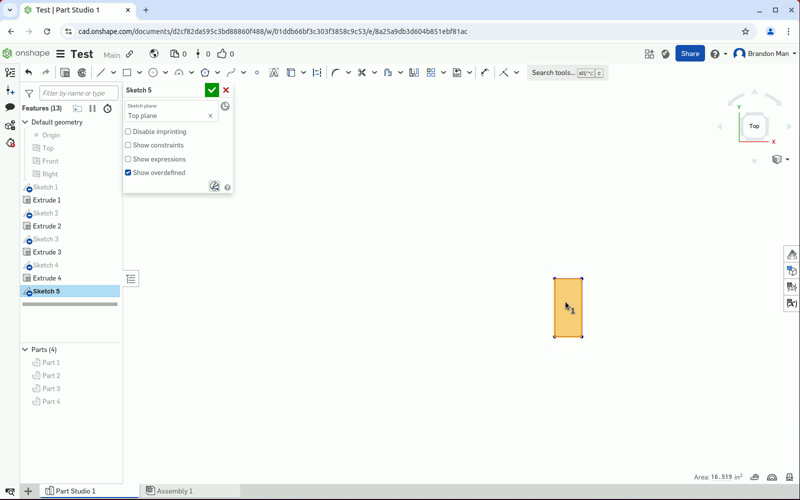
scroll(-6)
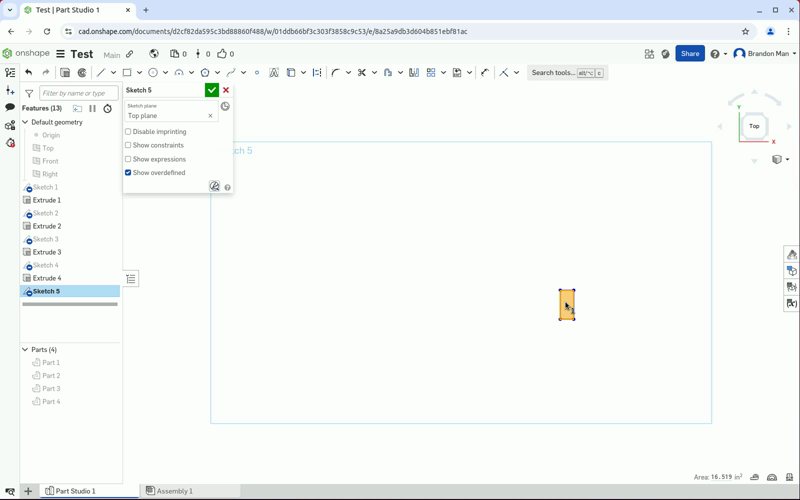
mouse_move(73, 352)
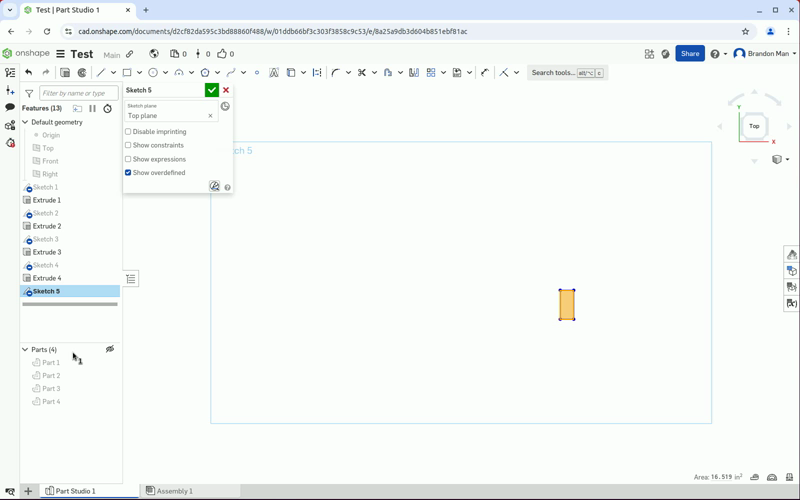
key(shift+y)
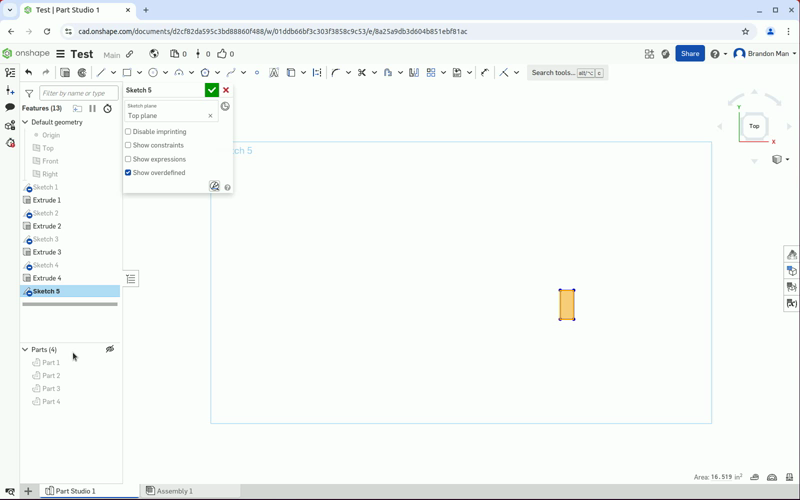
key(shift+e)
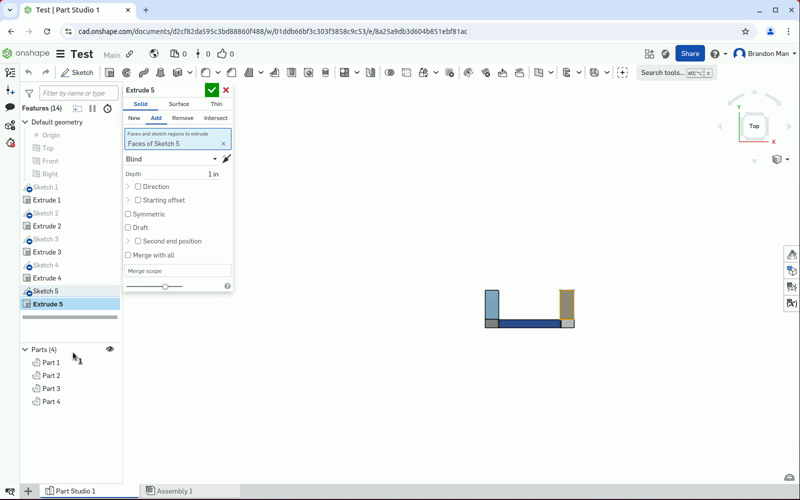
mouse_move(143, 106)
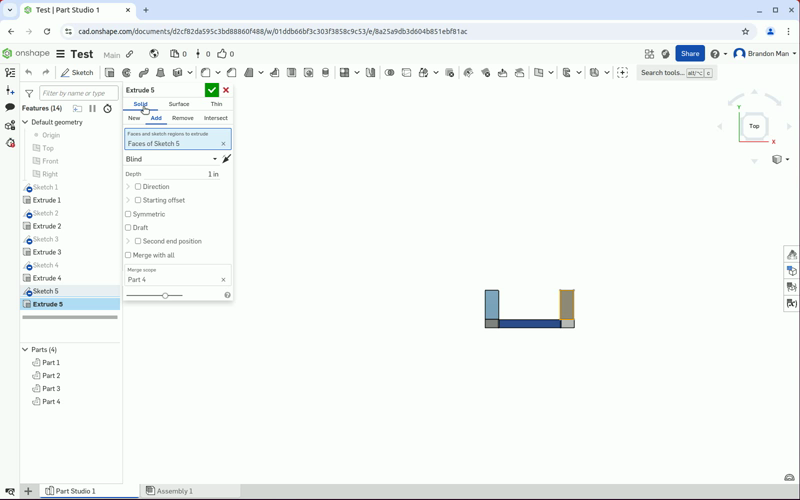
click(143, 106)
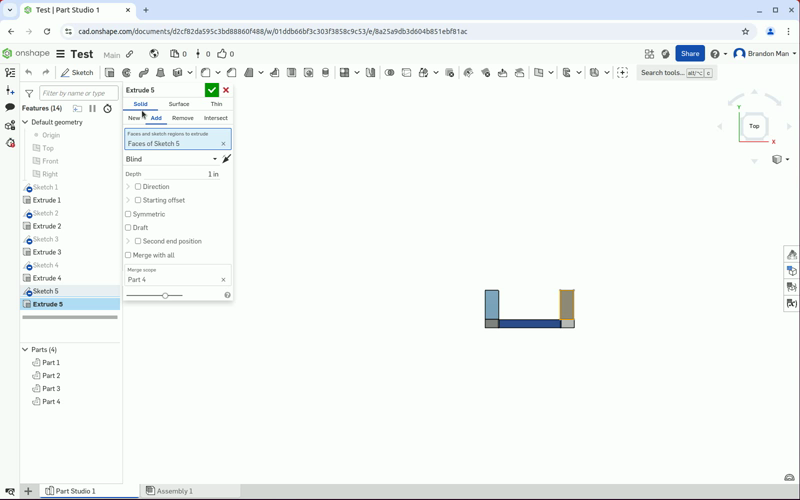
mouse_move(137, 120)
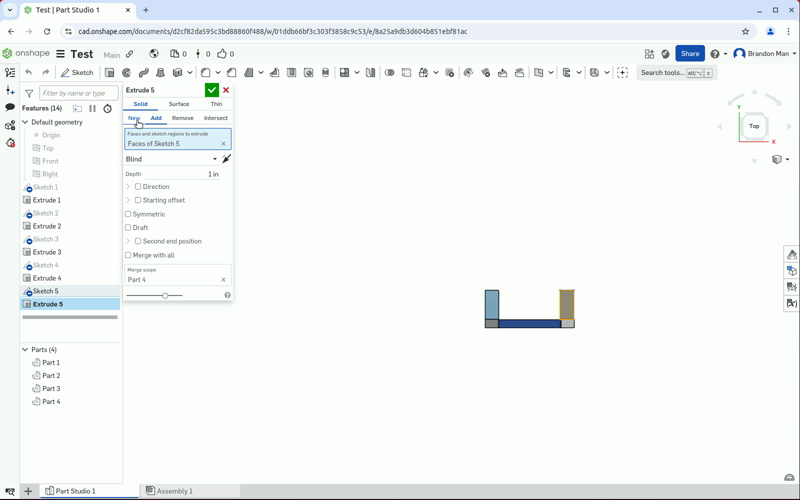
click(137, 120)
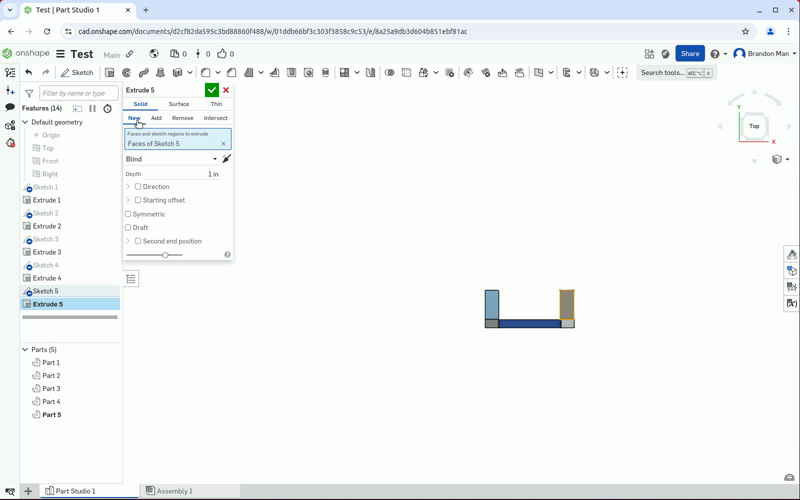
key(tab, 4)
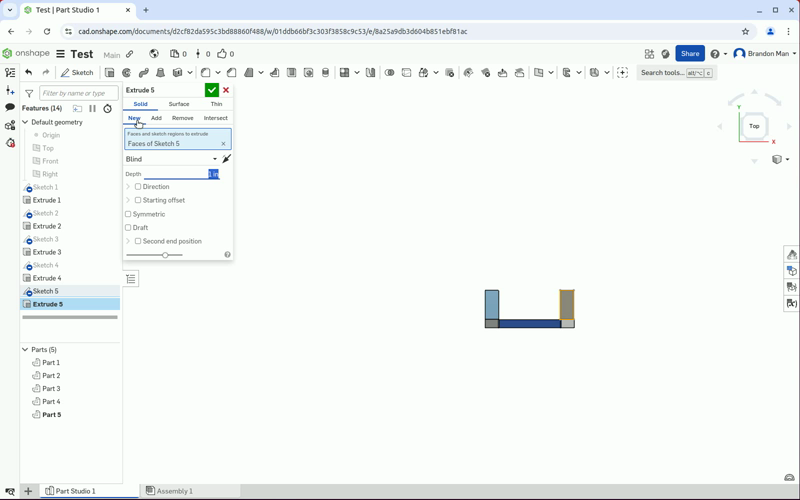
text(1.685)
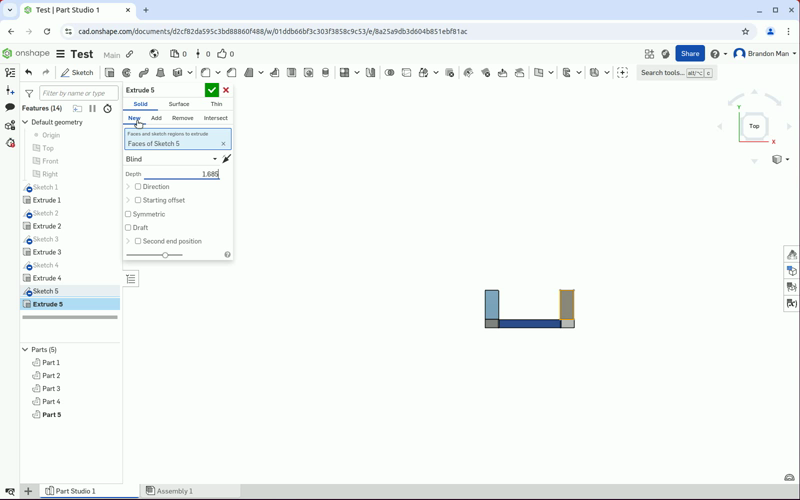
key(enter)
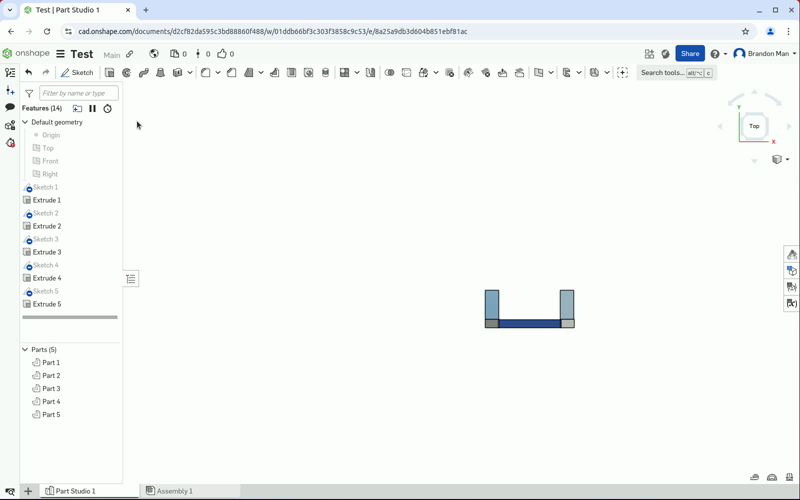
key(shift+h)
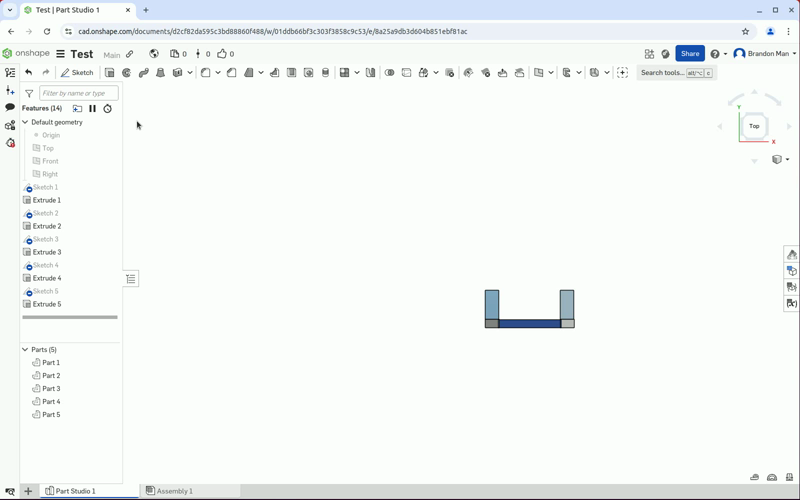
key(shift+h)
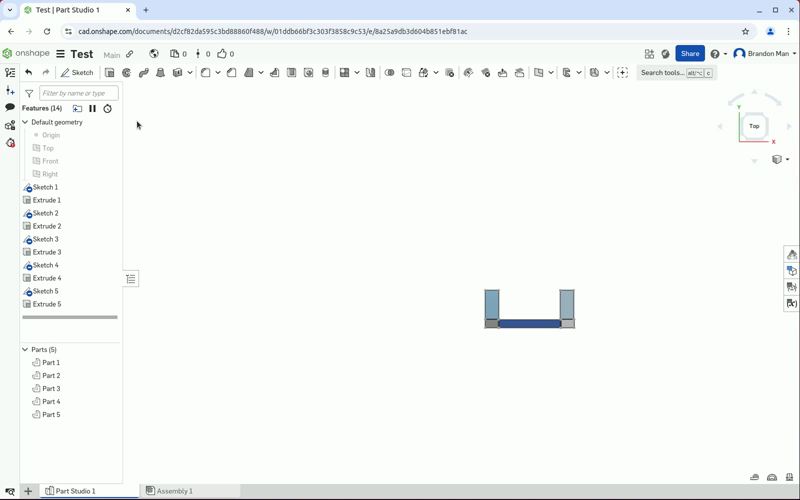
key(shift+7)
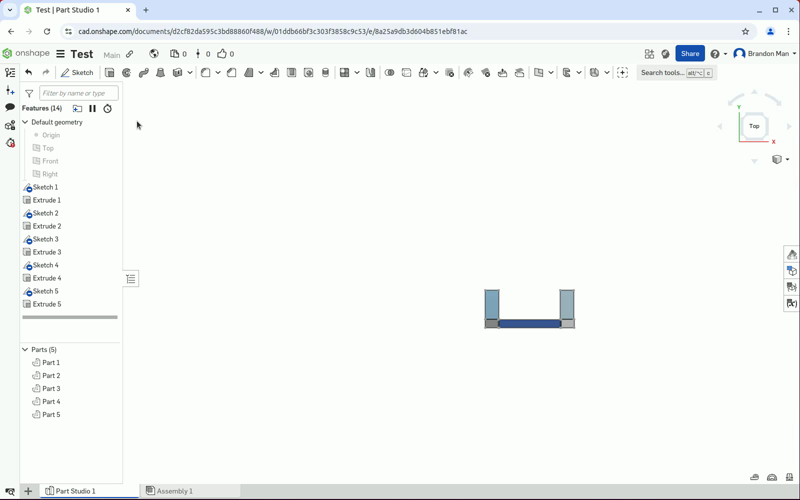
key(up, 3)
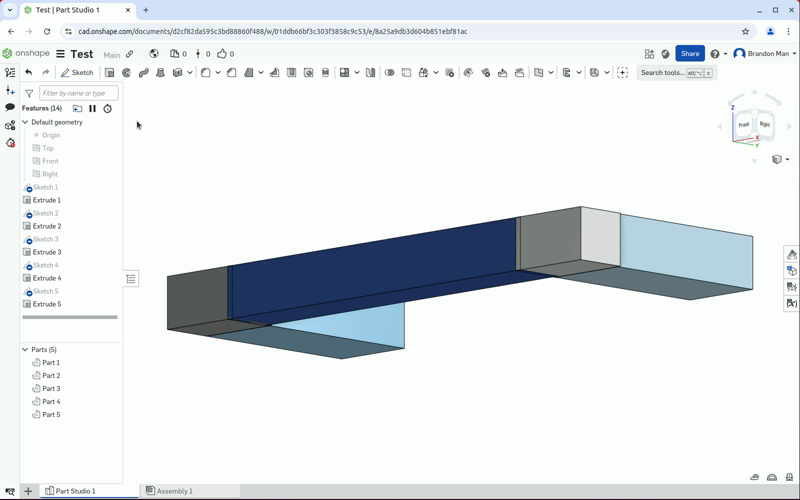
key(left, 3)
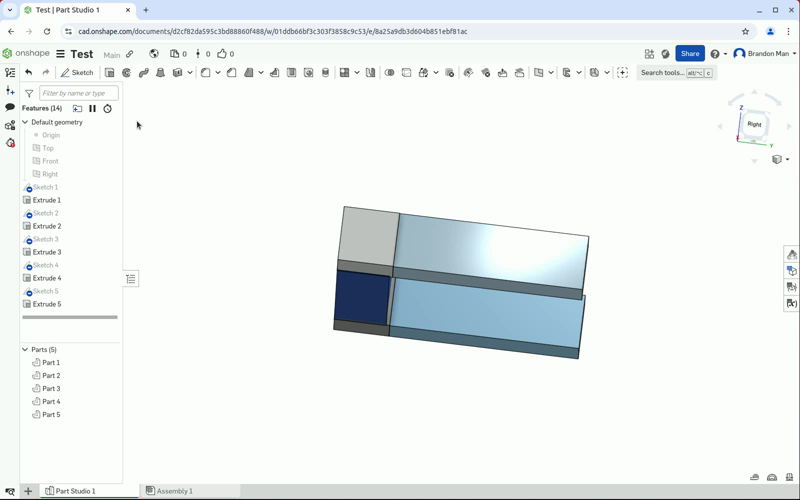
key(right, 3)
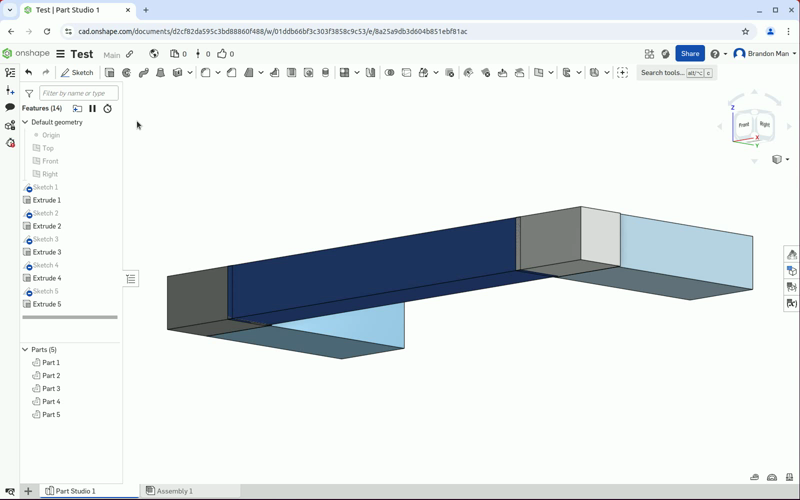
key(down, 3)
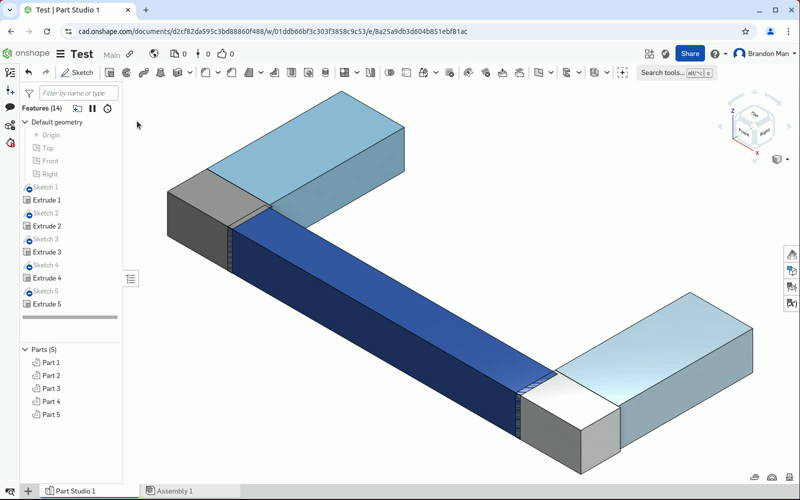
mouse_move(73, 189)
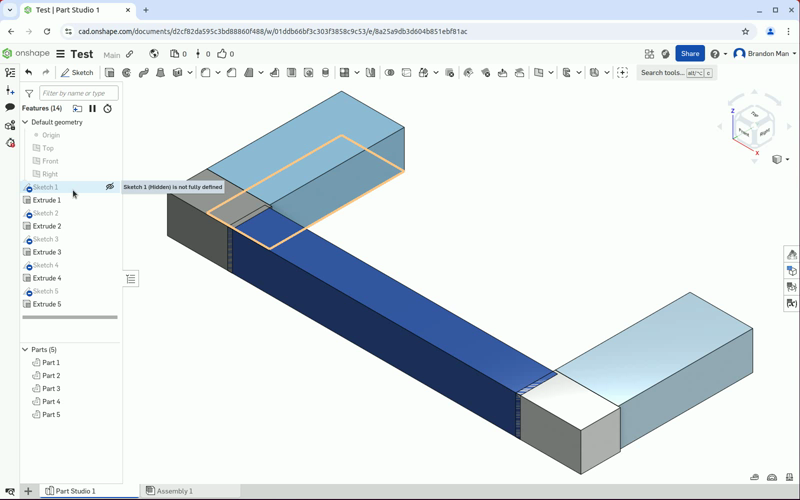
click(73, 189)